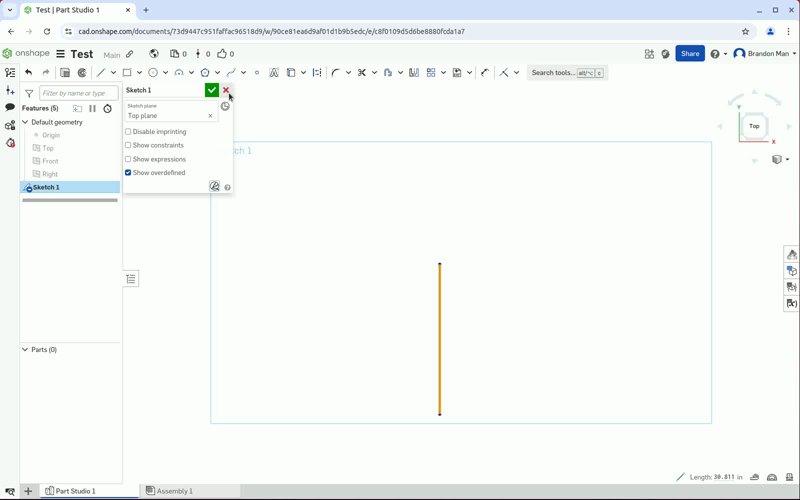
key(shift+h)
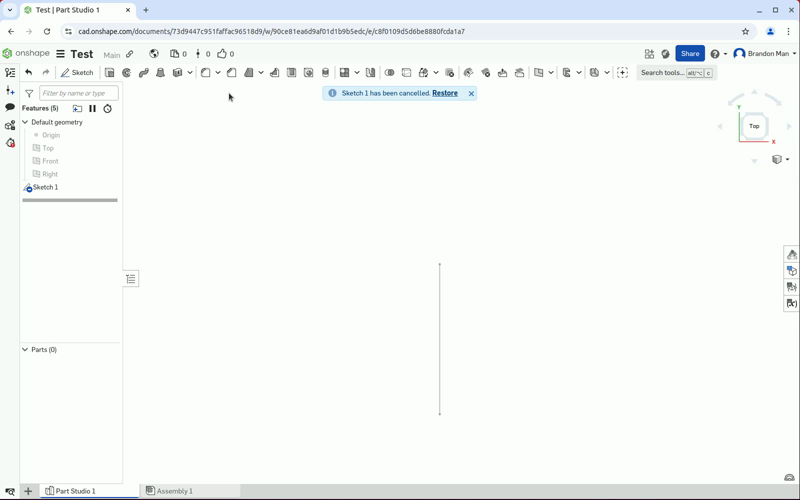
mouse_move(73, 352)
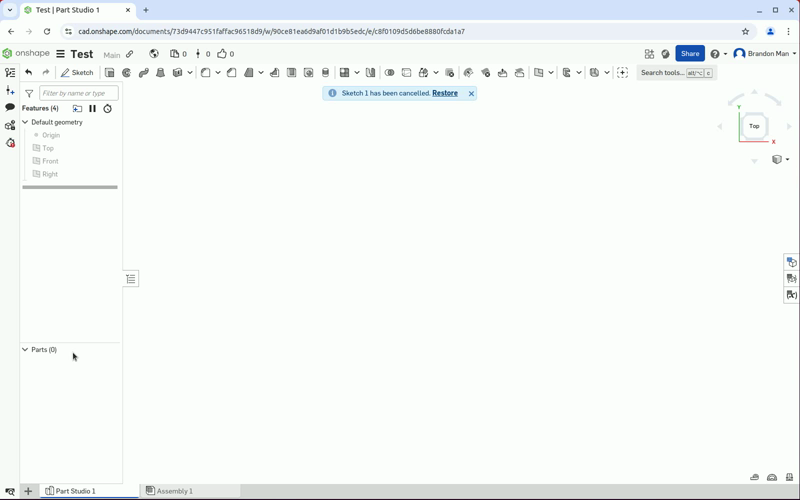
key(y)
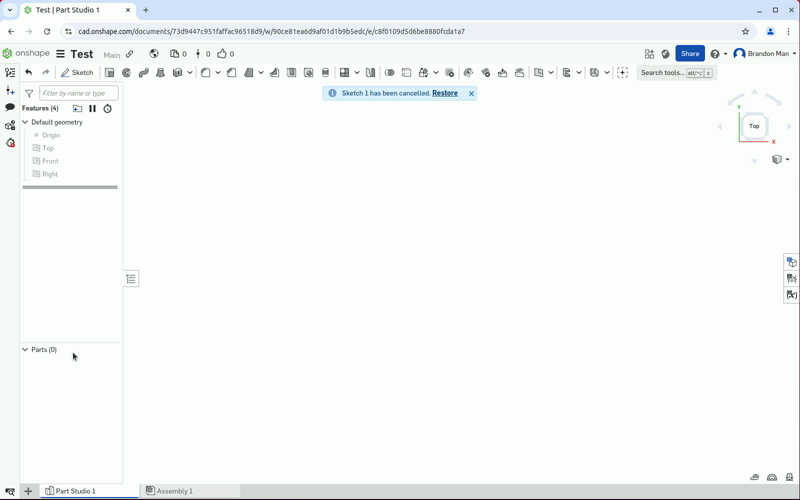
key(shift+p)
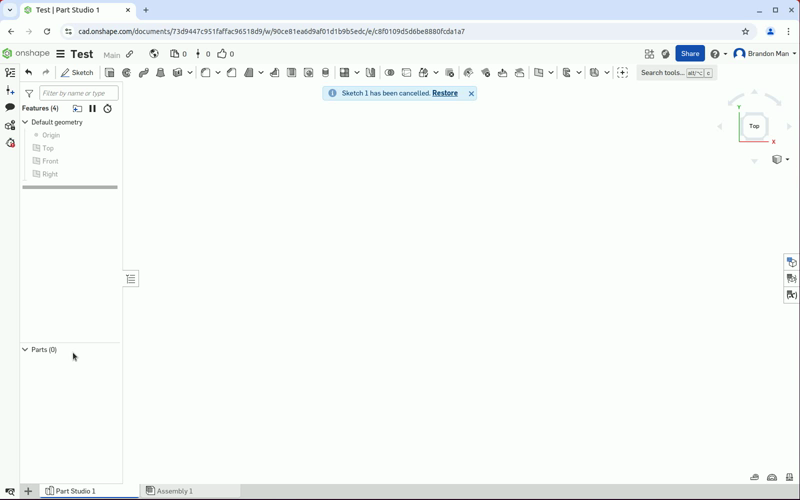
key(space)
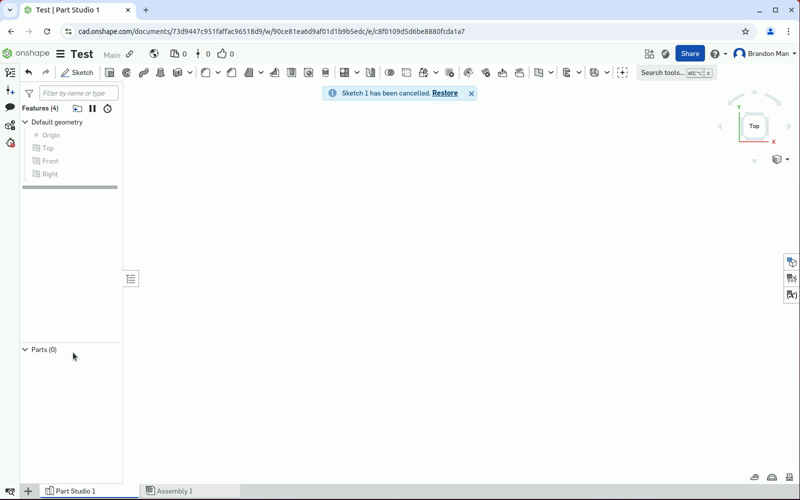
key_down(shift)
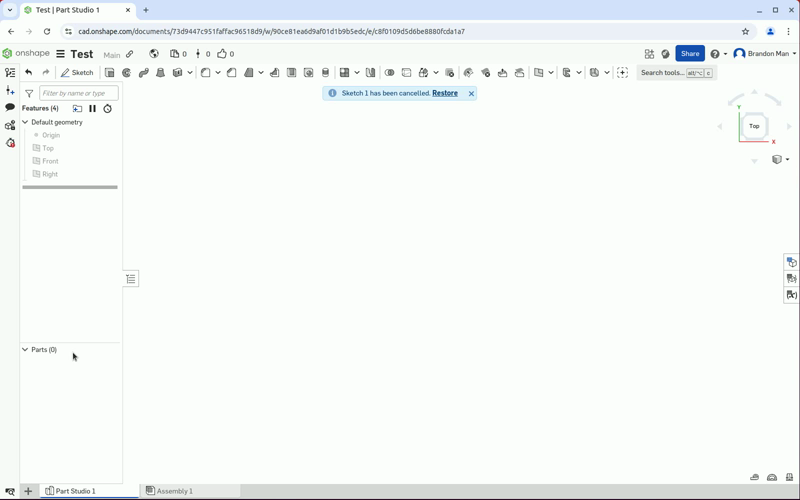
key(up)
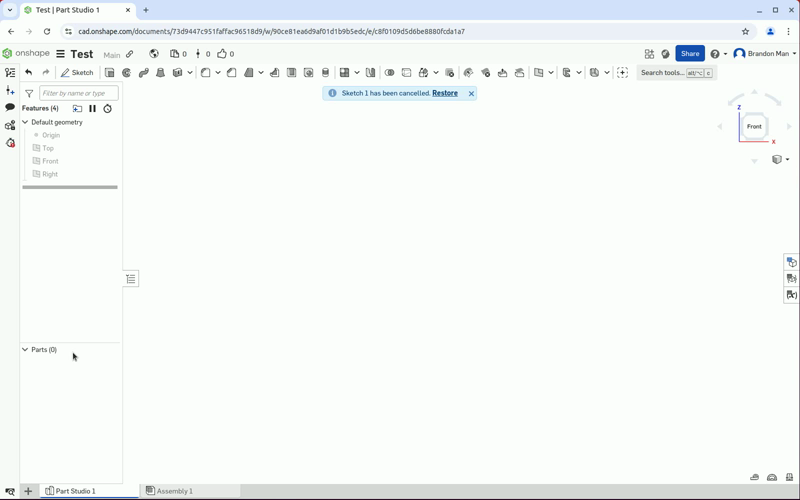
key_up(shift)
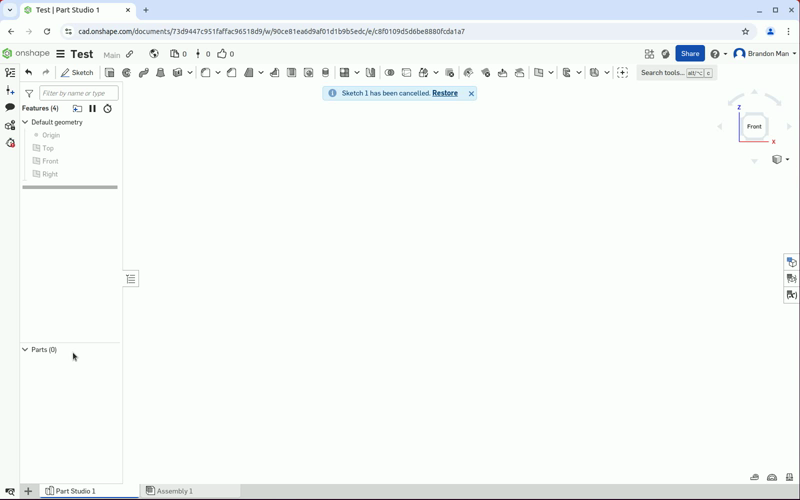
mouse_move(73, 352)
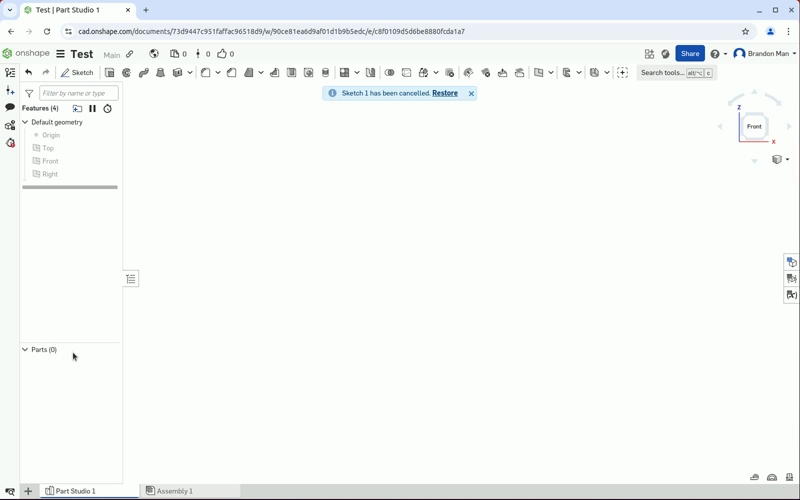
key(shift+y)
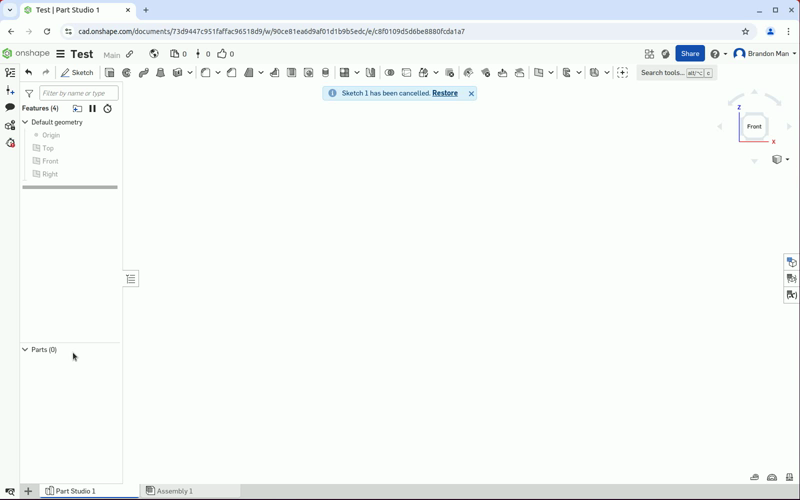
key(shift+s)
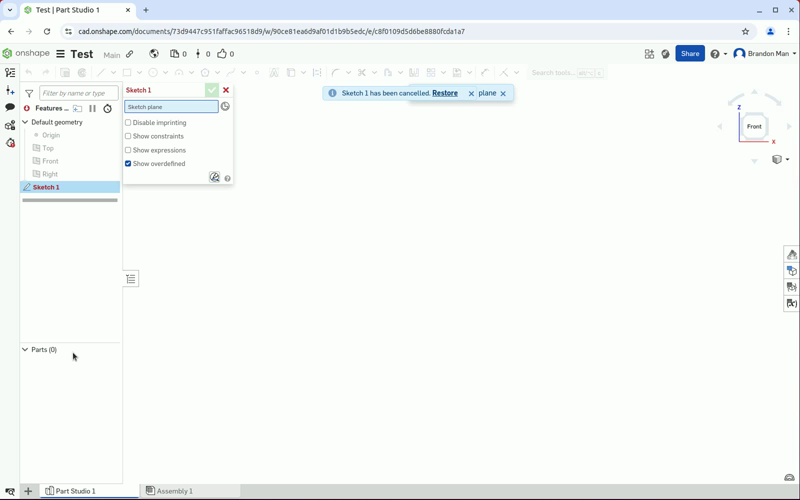
mouse_move(73, 163)
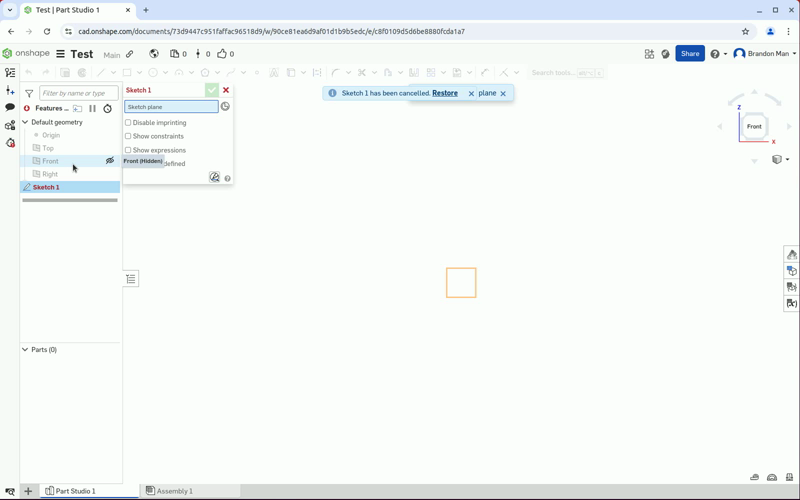
click(73, 163)
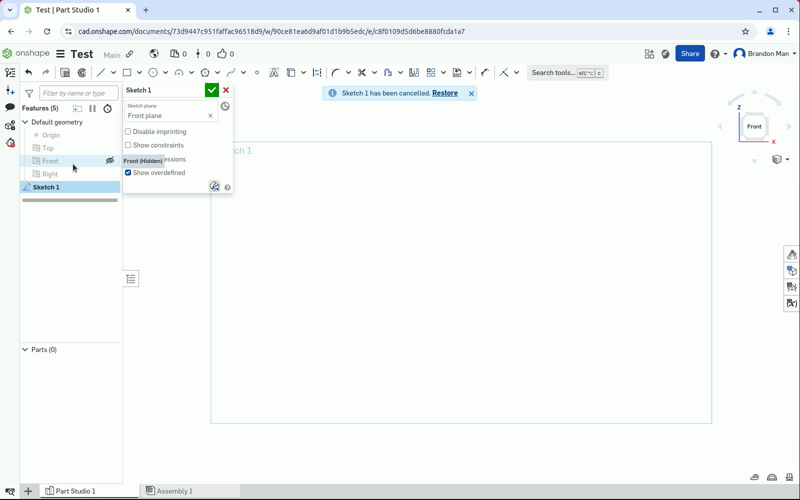
mouse_move(73, 352)
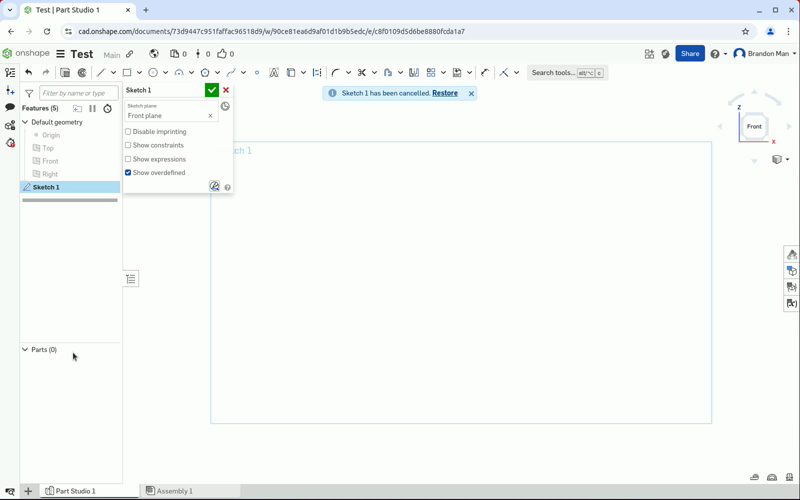
key(y)
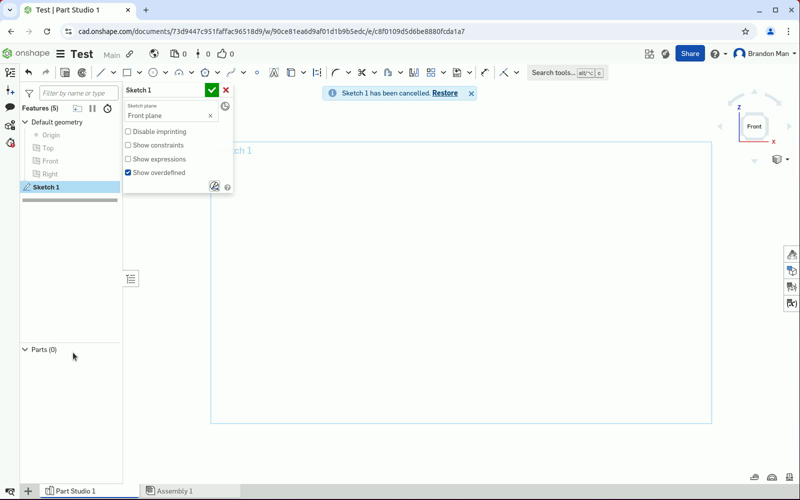
key(l)
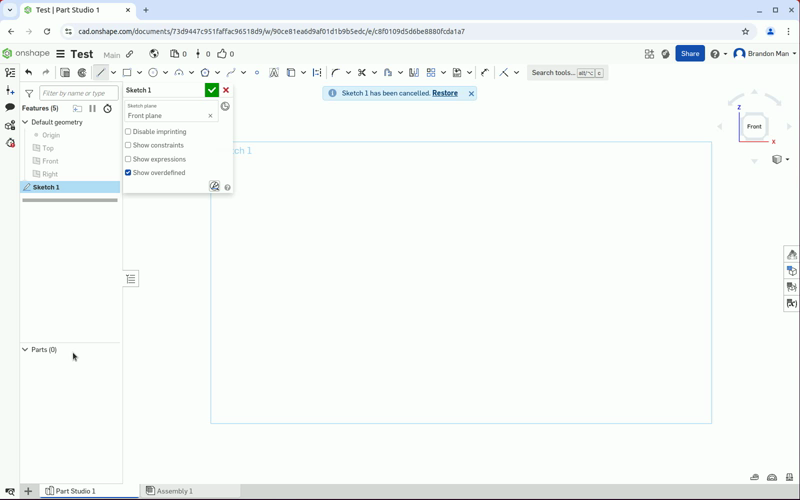
key_down(shift)
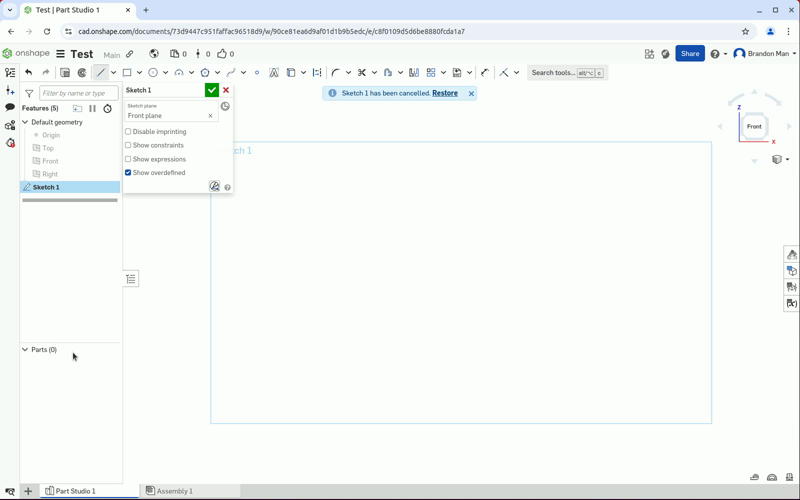
mouse_move(404, 343)
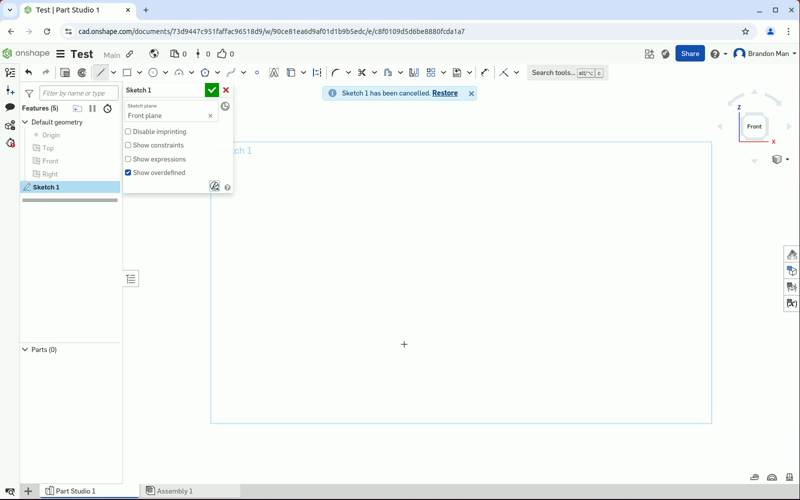
click(404, 343)
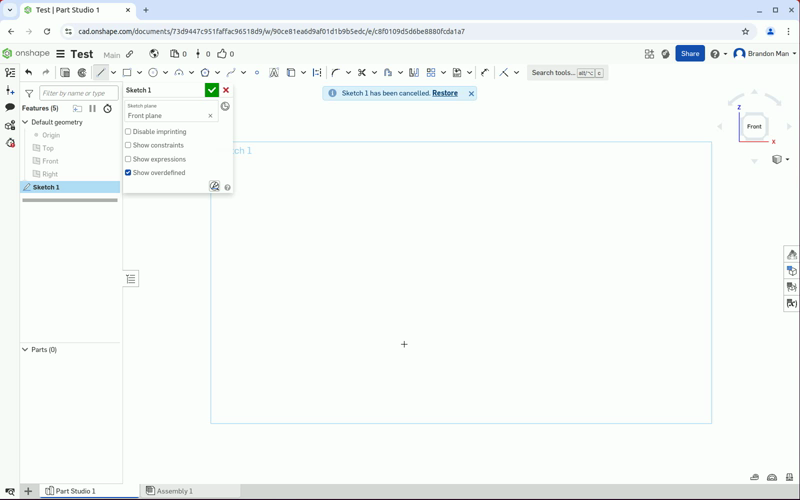
key_up(shift)
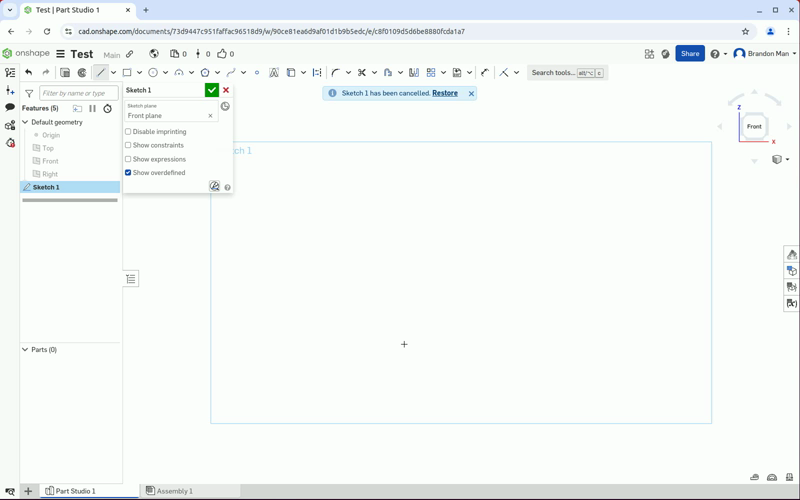
key_down(shift)
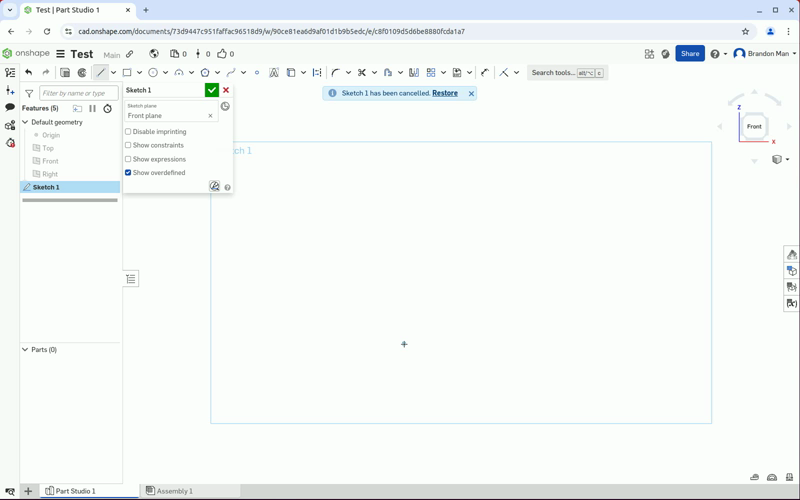
mouse_move(522, 343)
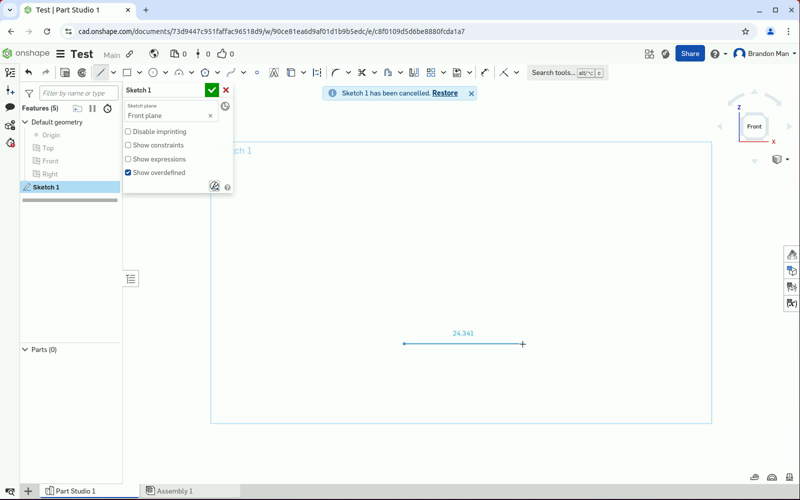
click(522, 343)
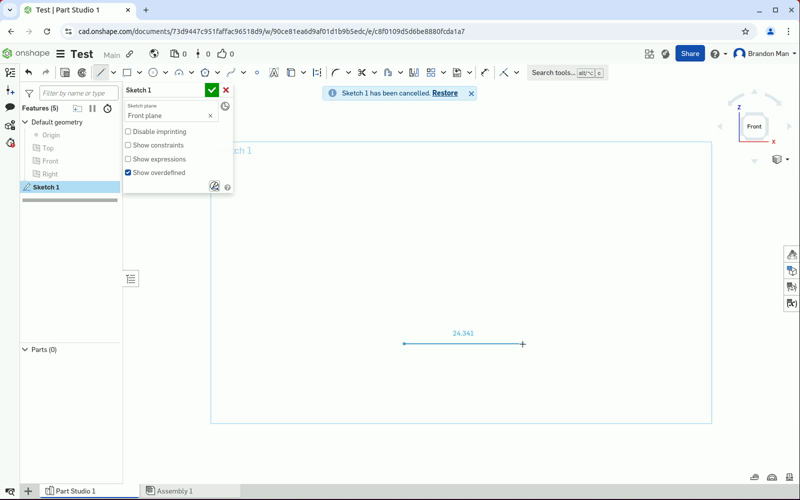
key_up(shift)
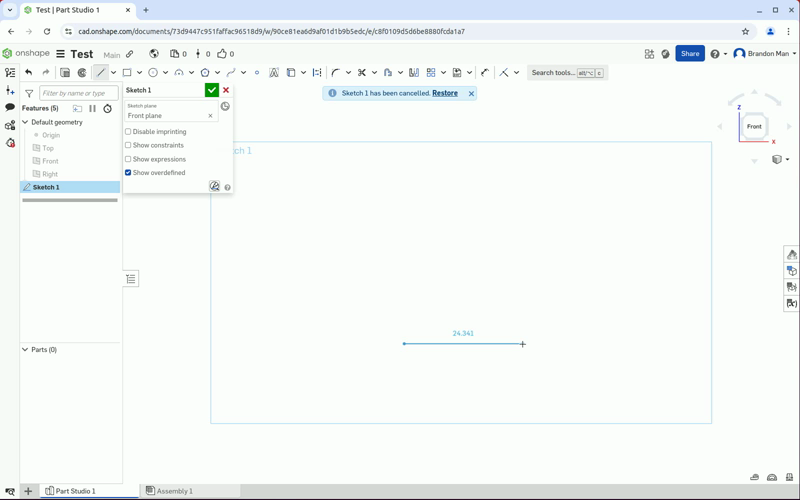
key_down(shift)
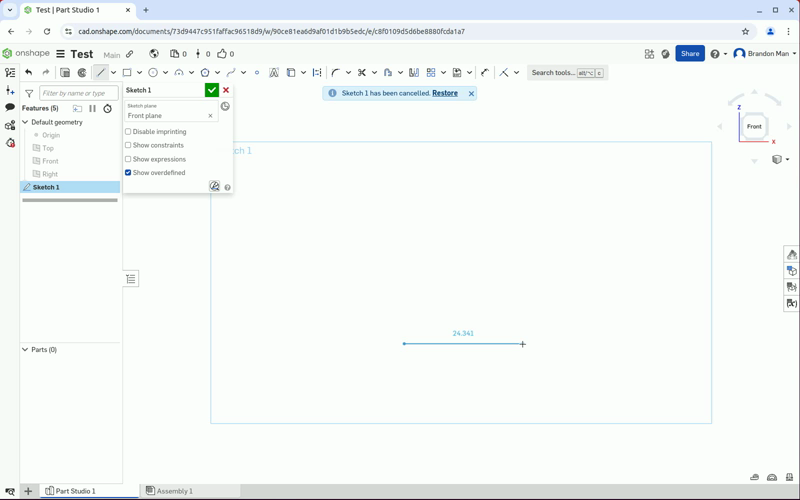
mouse_move(522, 229)
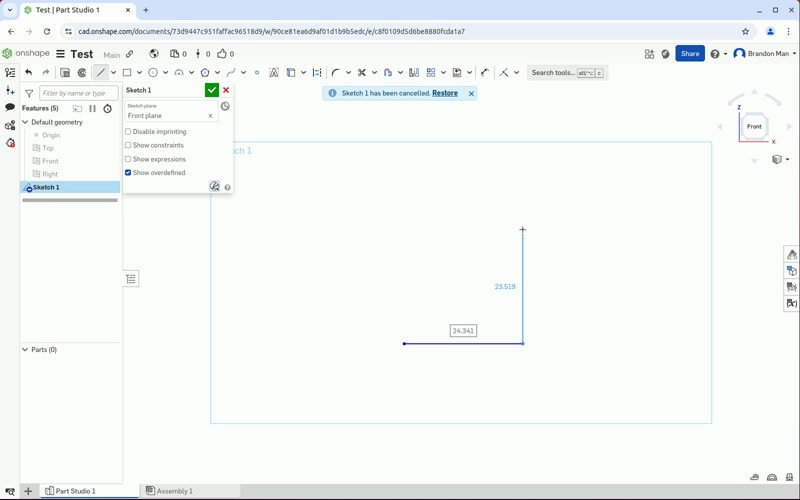
click(522, 229)
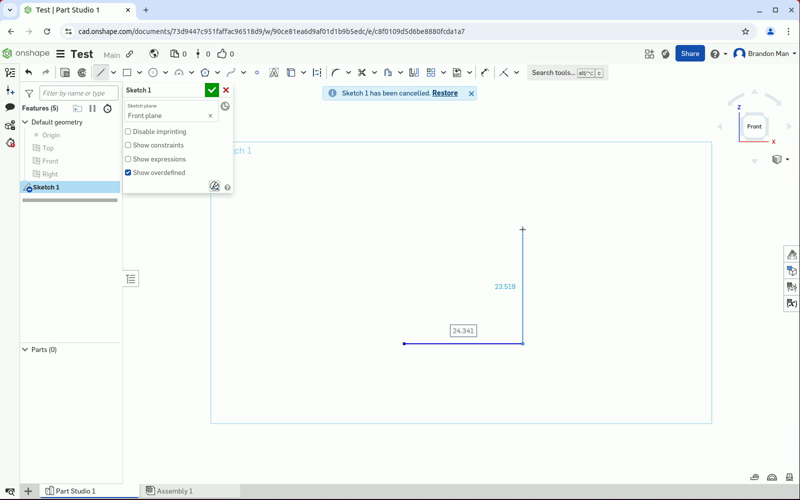
key_up(shift)
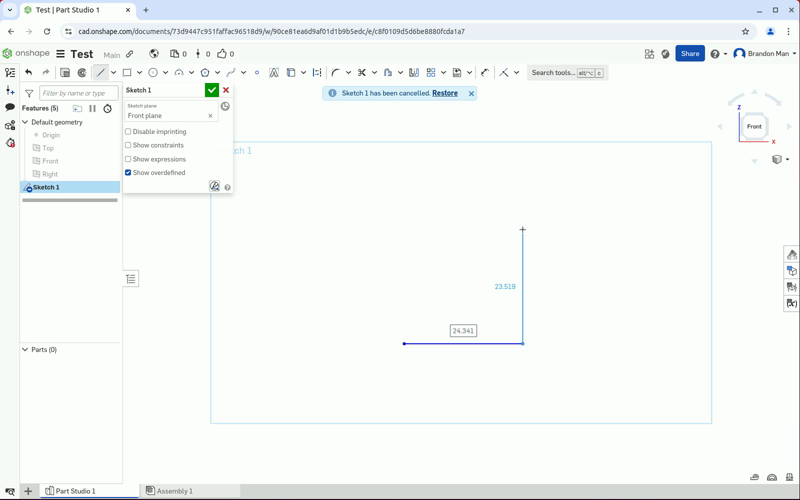
key_down(shift)
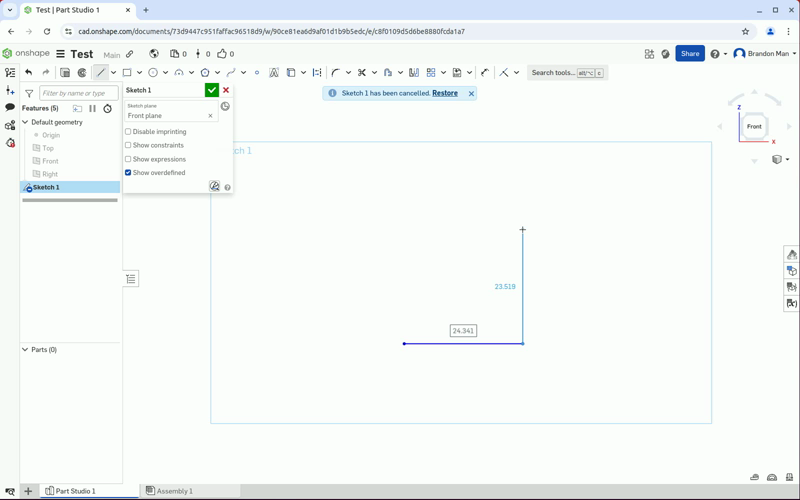
mouse_move(404, 229)
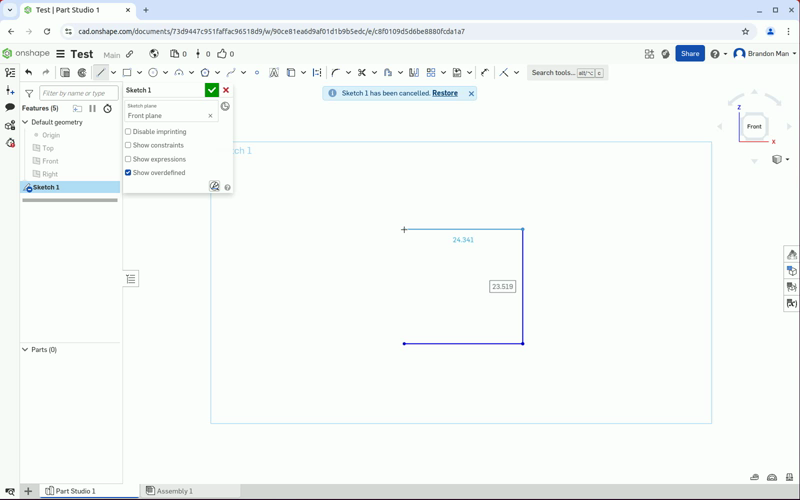
click(404, 229)
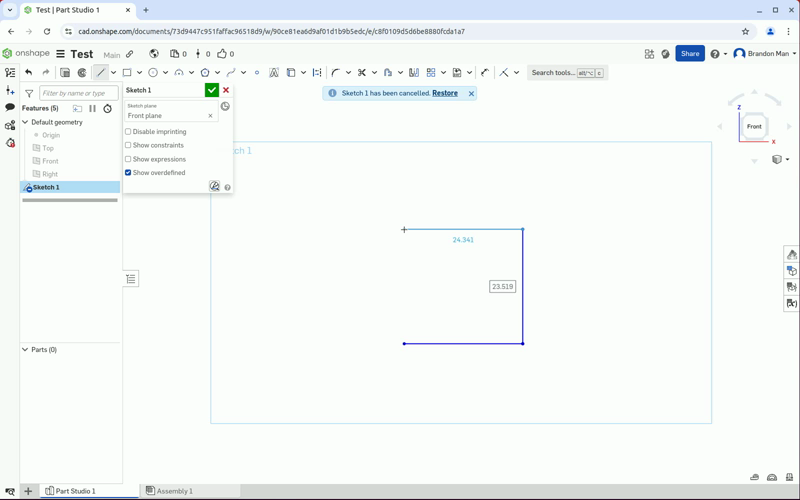
key_up(shift)
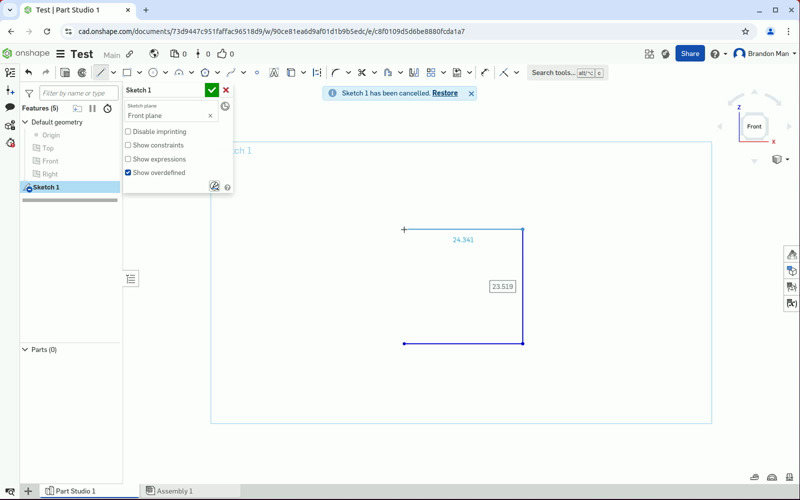
key_down(shift)
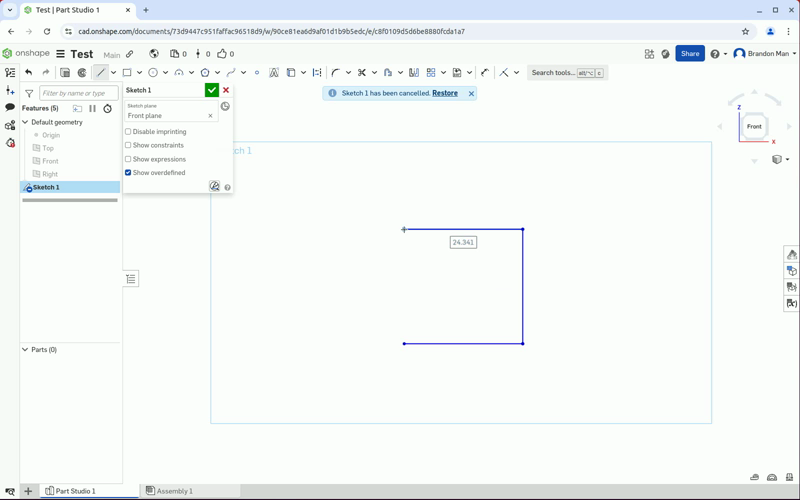
mouse_move(404, 343)
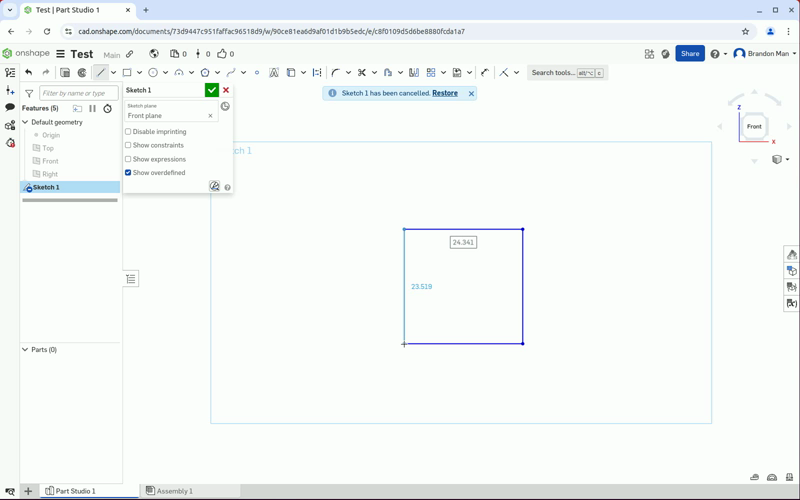
key_up(shift)
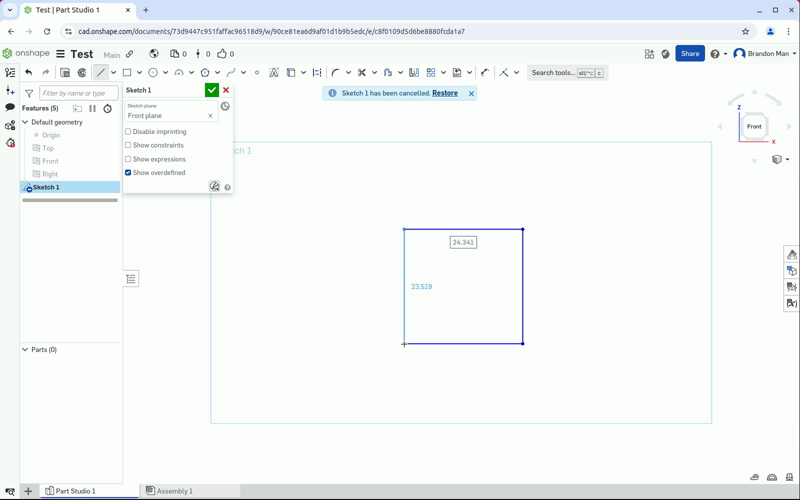
click(404, 343)
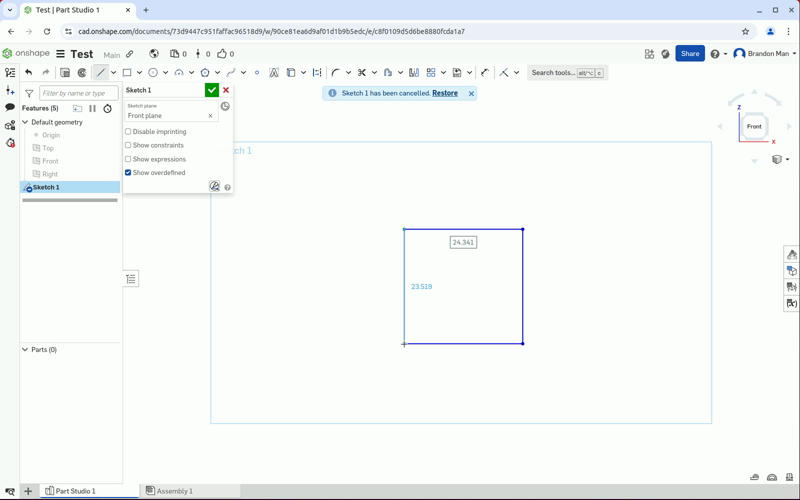
key(esc)
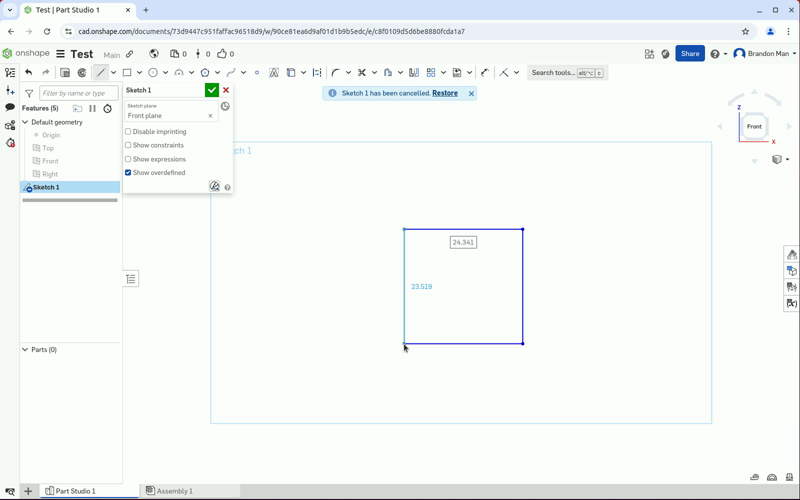
mouse_move(458, 279)
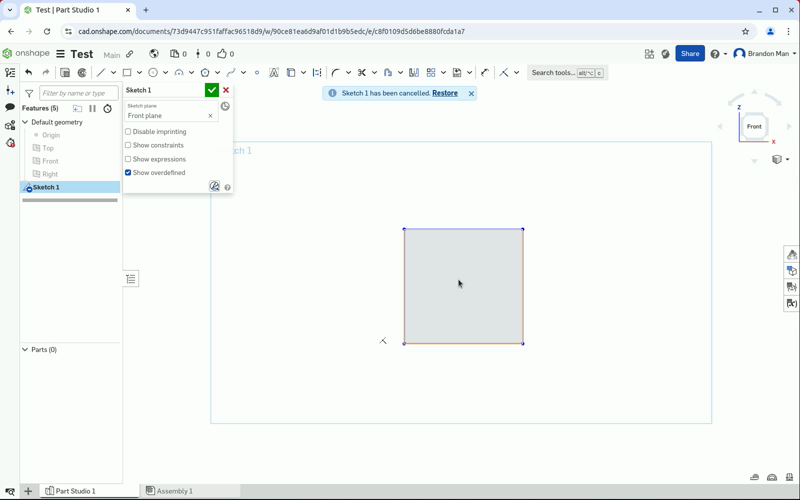
click(458, 279)
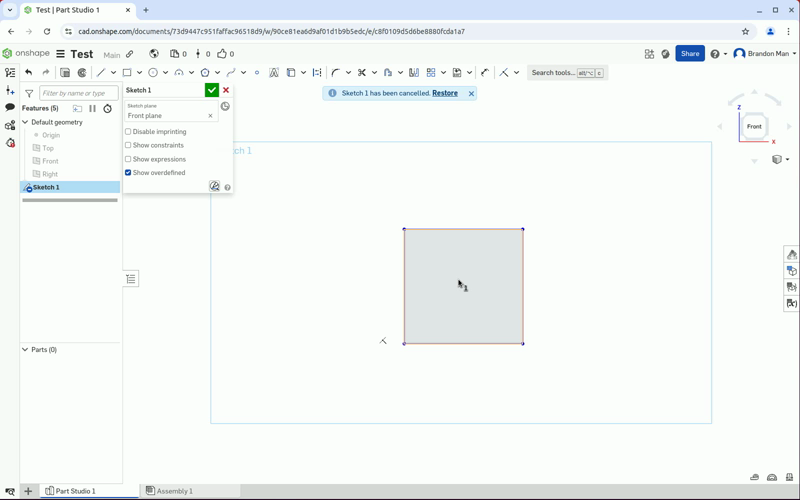
mouse_move(73, 352)
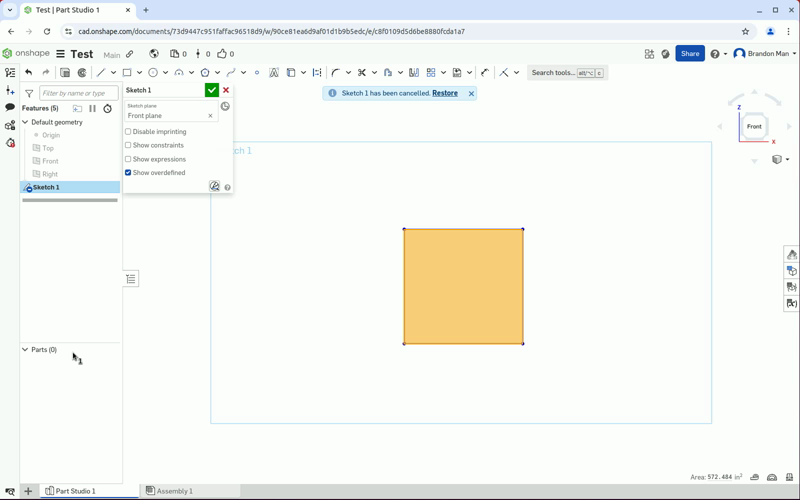
key(shift+y)
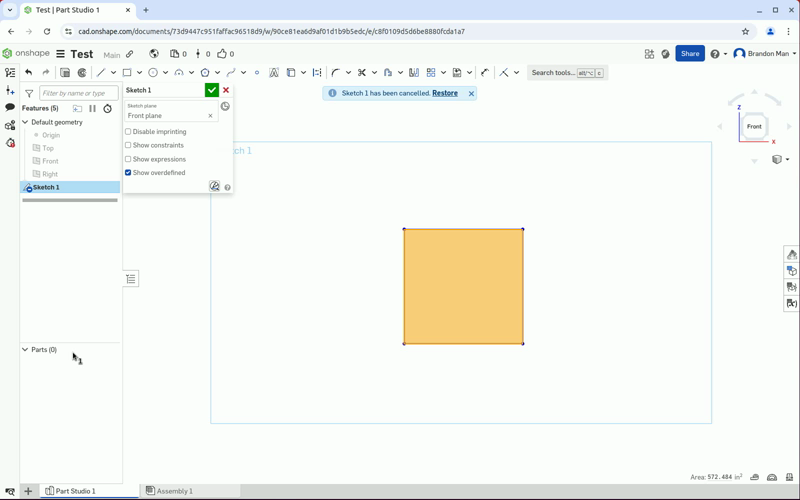
key(shift+e)
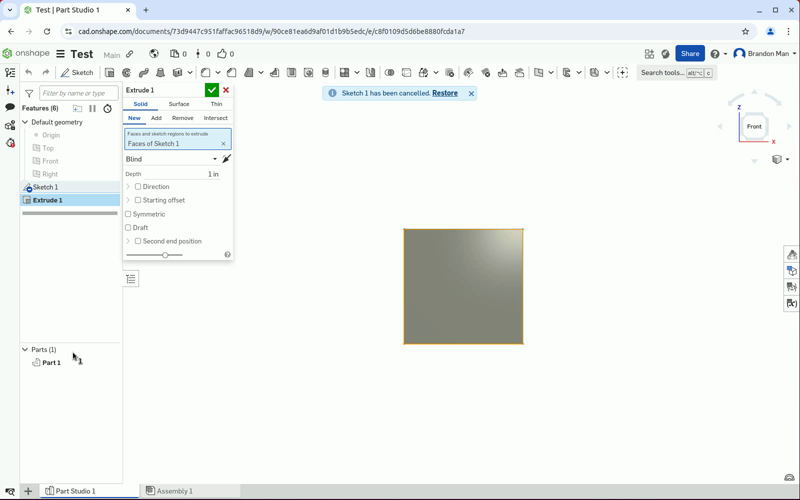
mouse_move(143, 106)
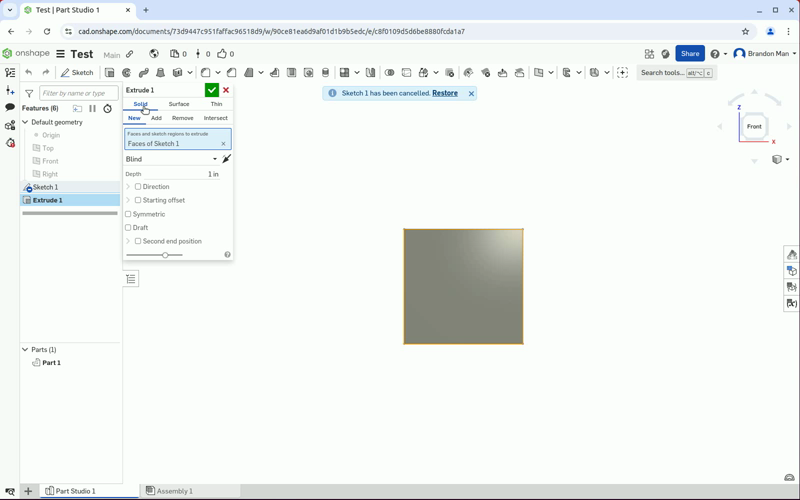
click(143, 106)
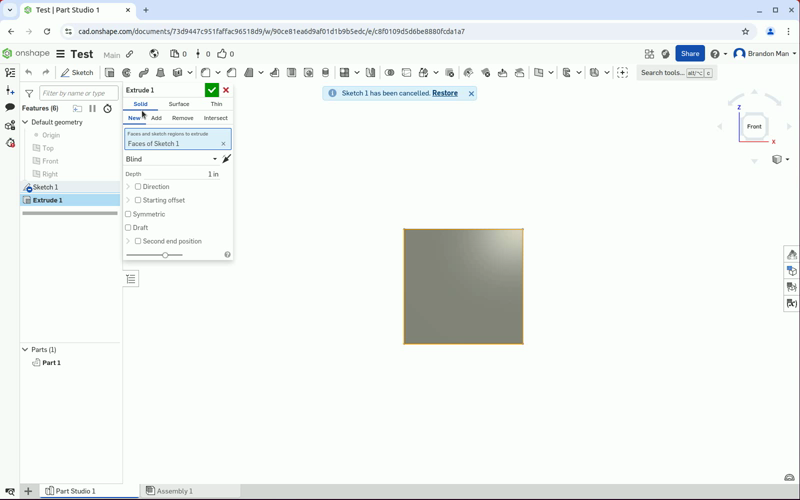
mouse_move(137, 120)
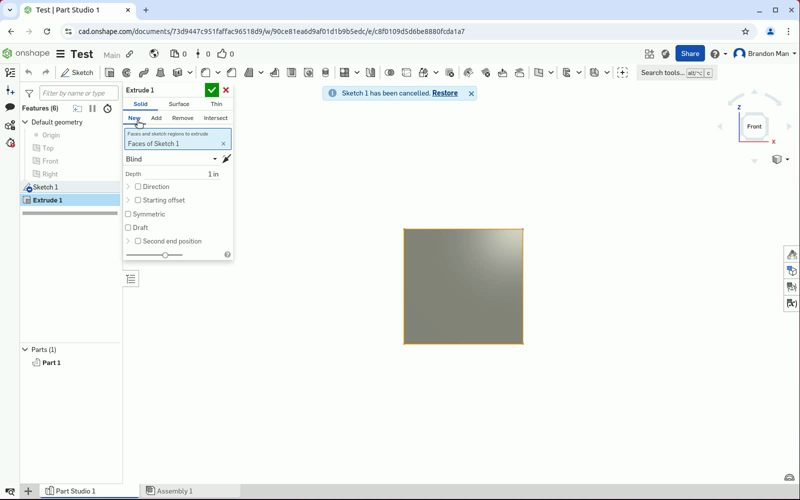
click(137, 120)
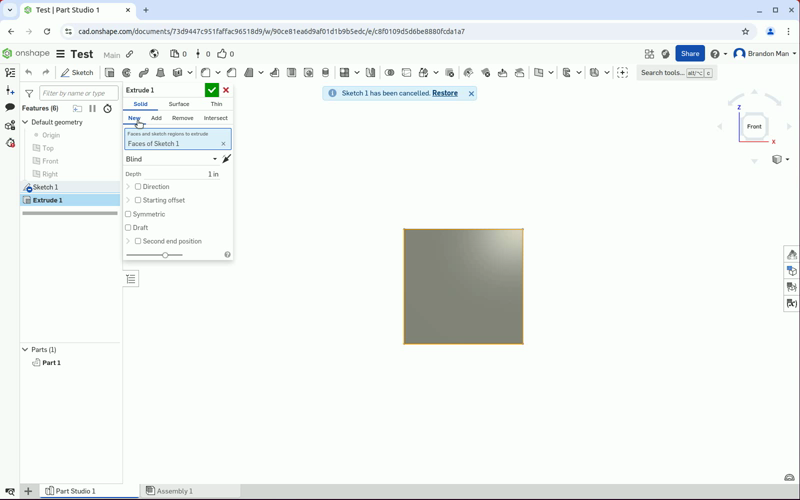
key(tab, 4)
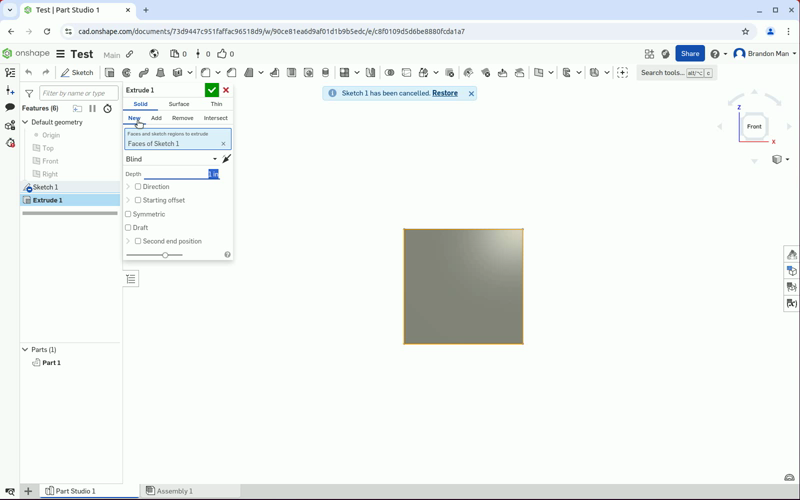
text(3.851)
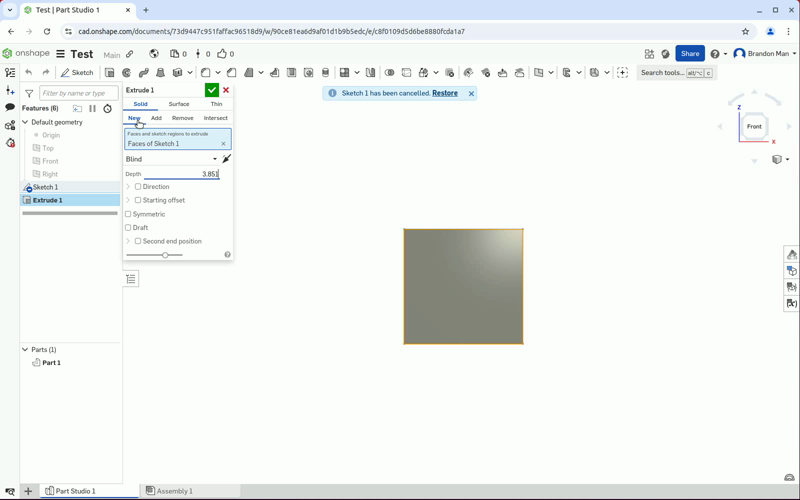
key(enter)
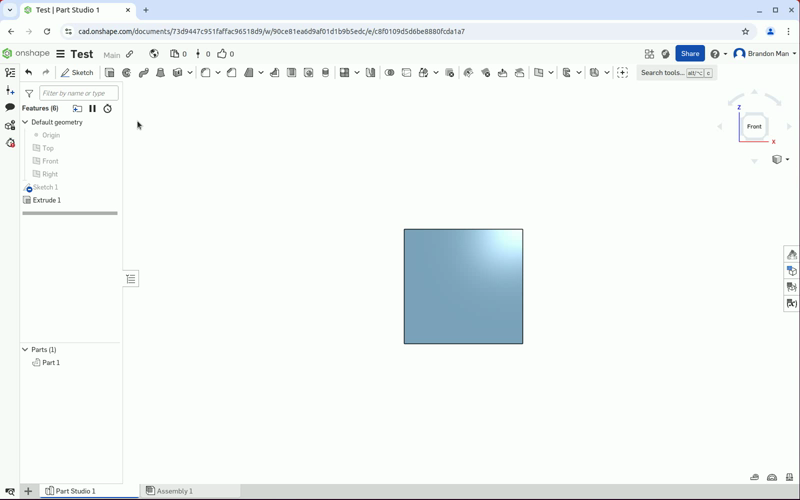
key(shift+h)
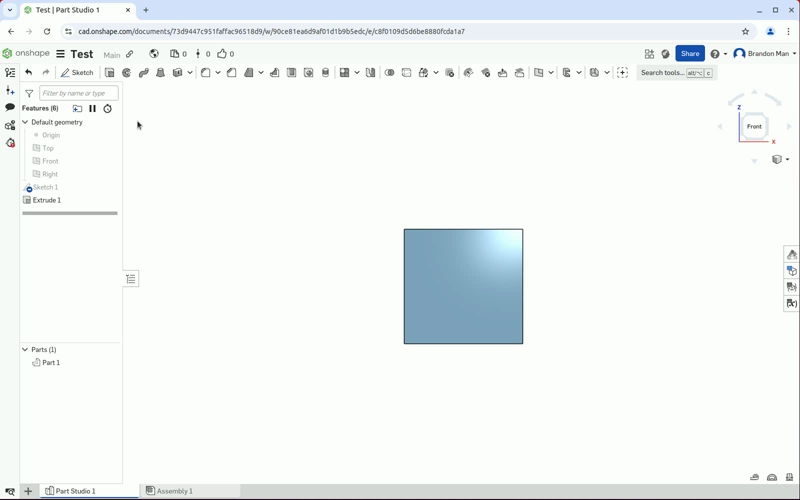
key(shift+h)
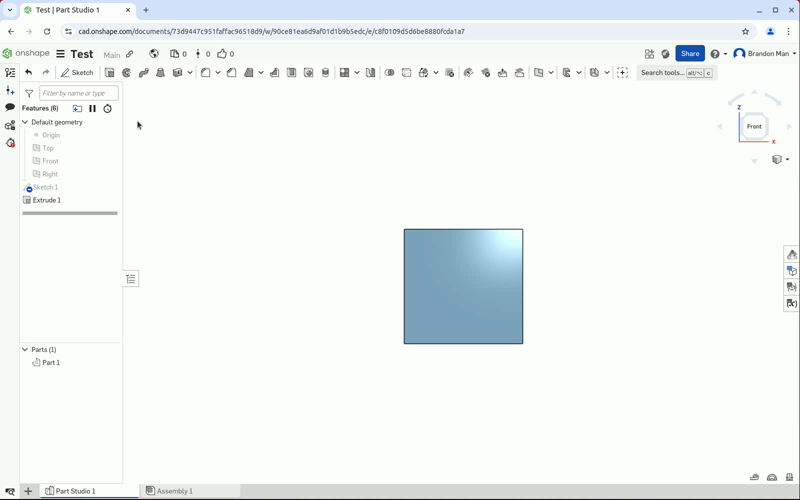
mouse_move(73, 189)
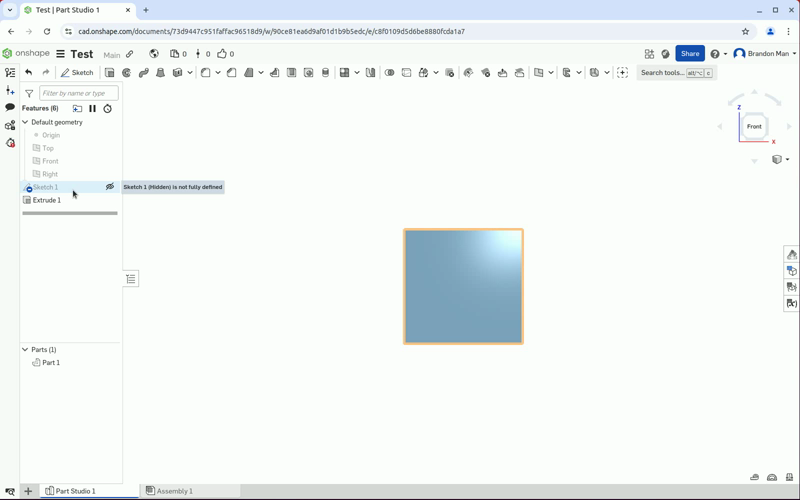
click(73, 189)
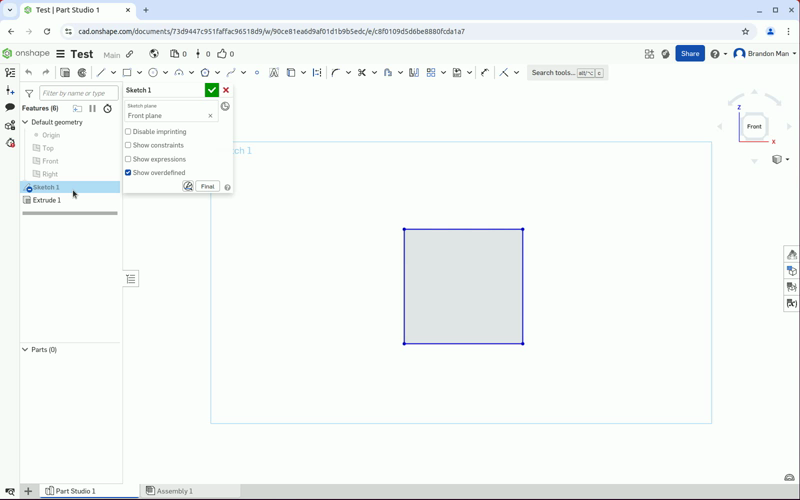
mouse_move(229, 92)
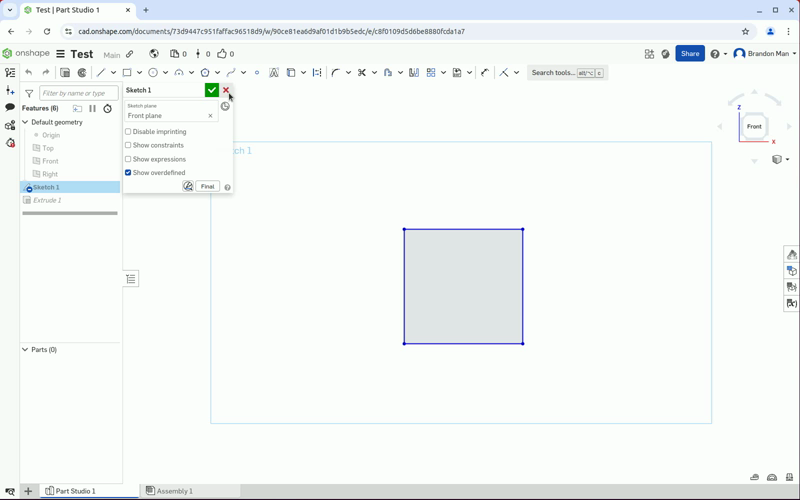
click(229, 92)
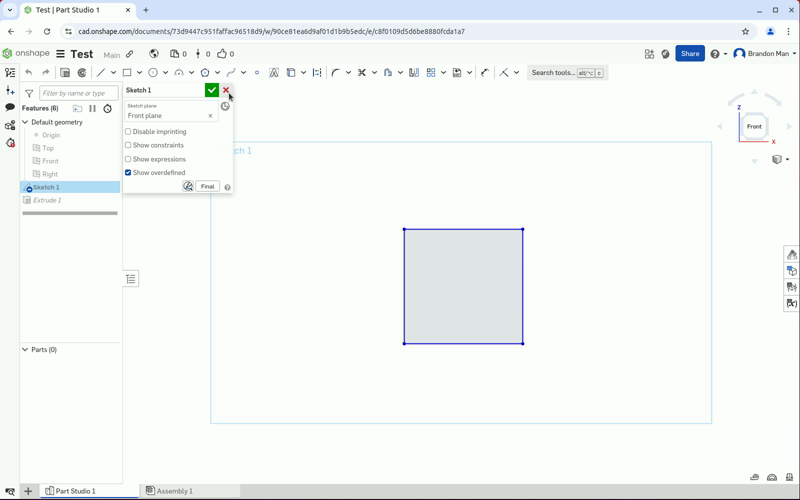
key(shift+s)
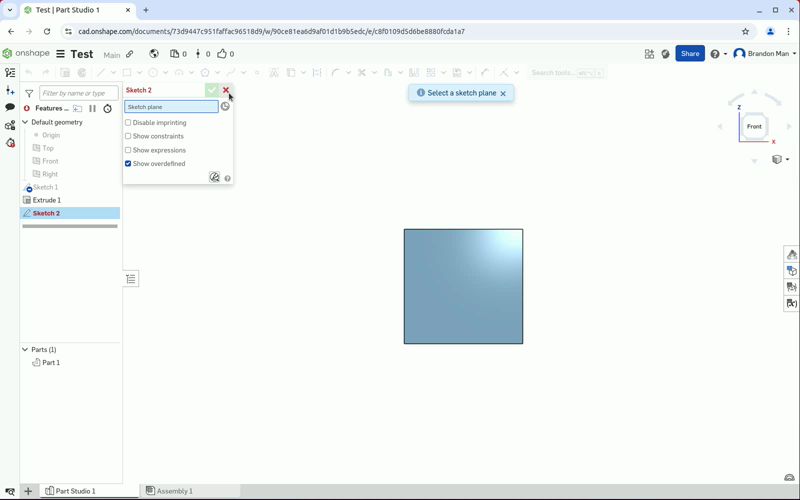
mouse_move(73, 163)
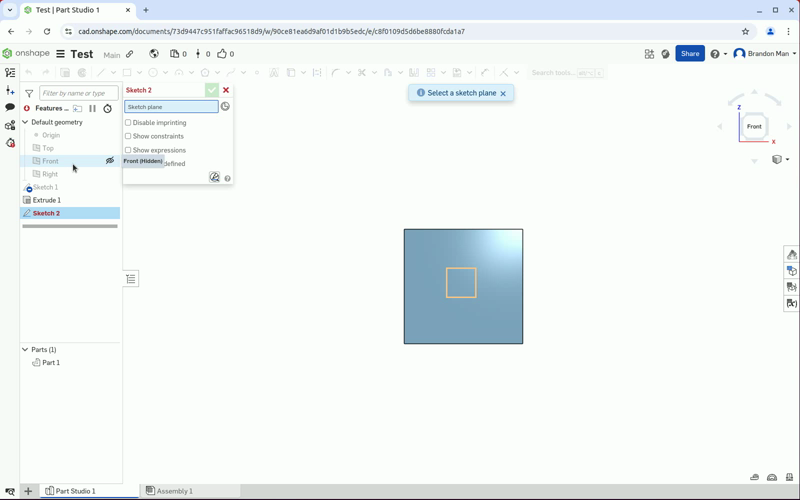
click(73, 163)
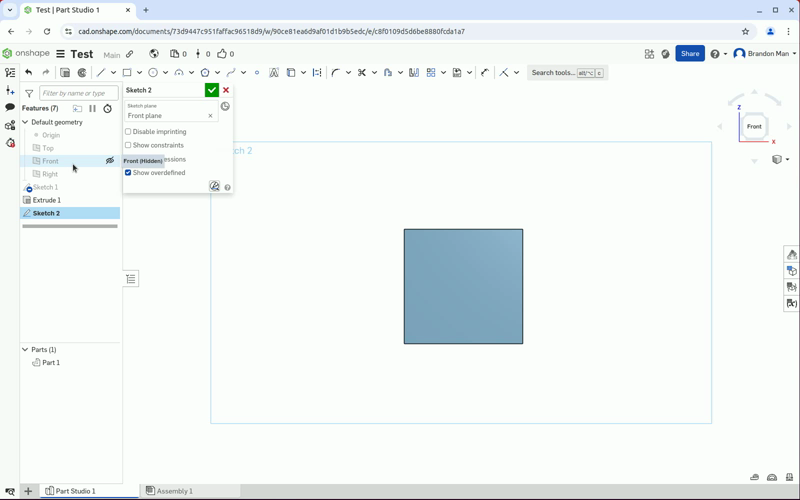
mouse_move(73, 352)
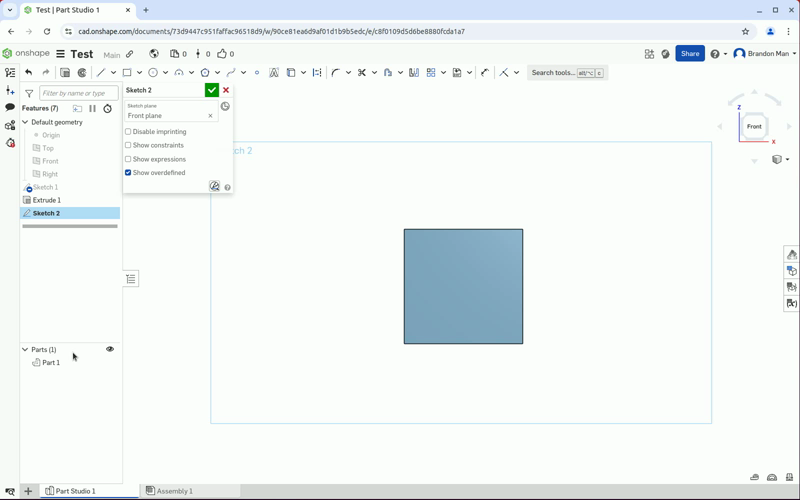
key(y)
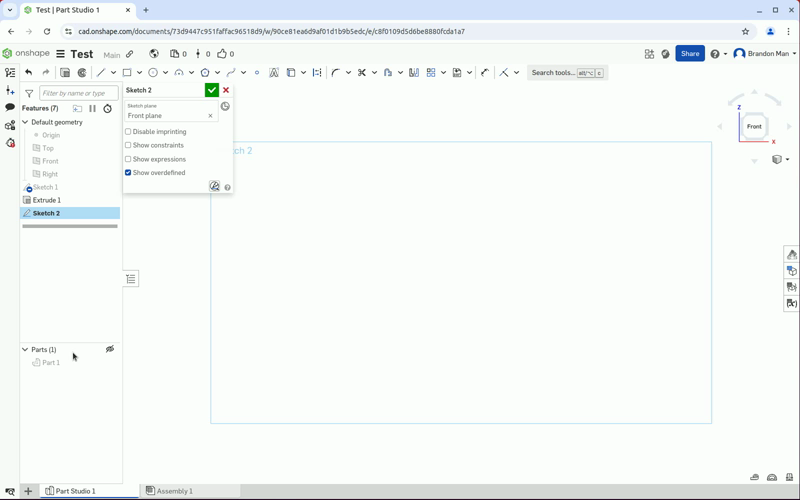
key(l)
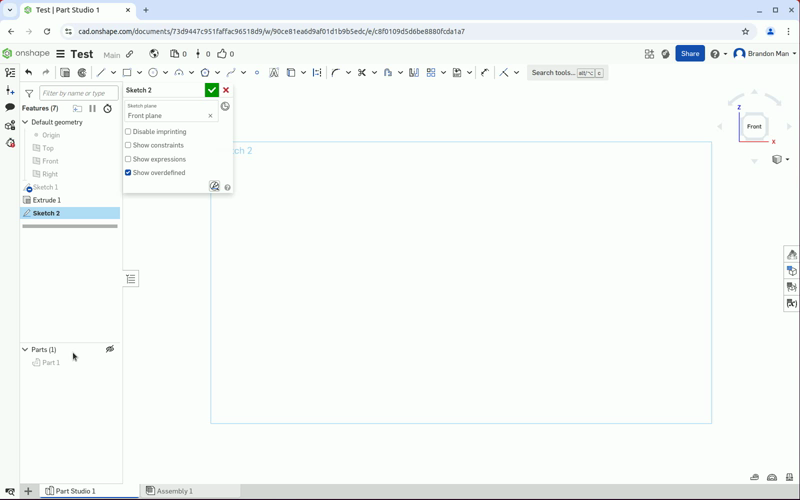
key_down(shift)
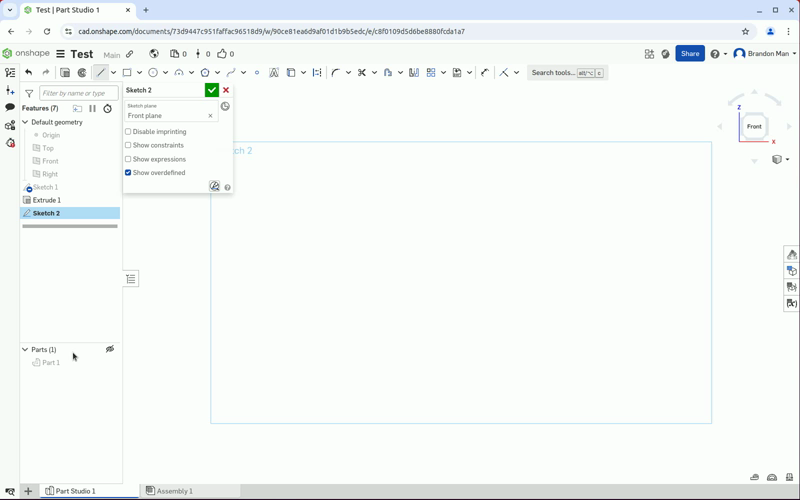
mouse_move(407, 249)
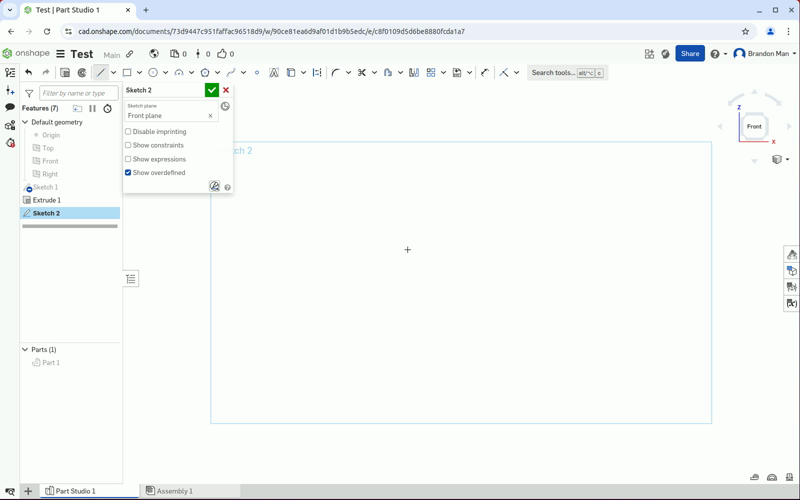
click(407, 249)
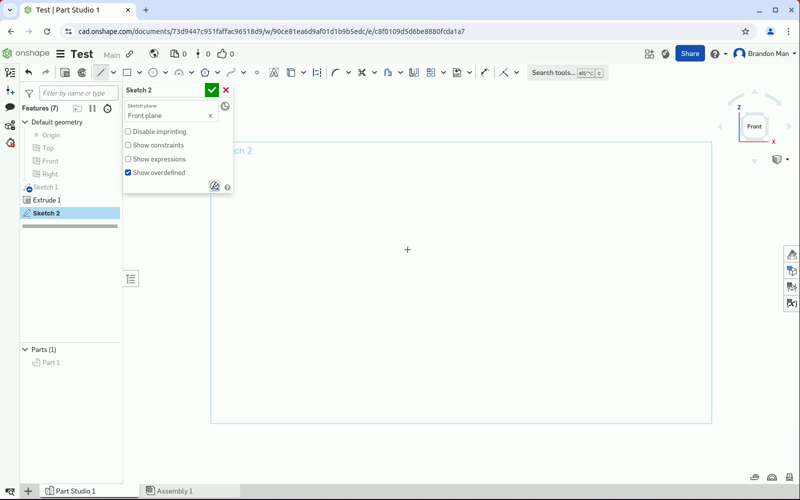
key_up(shift)
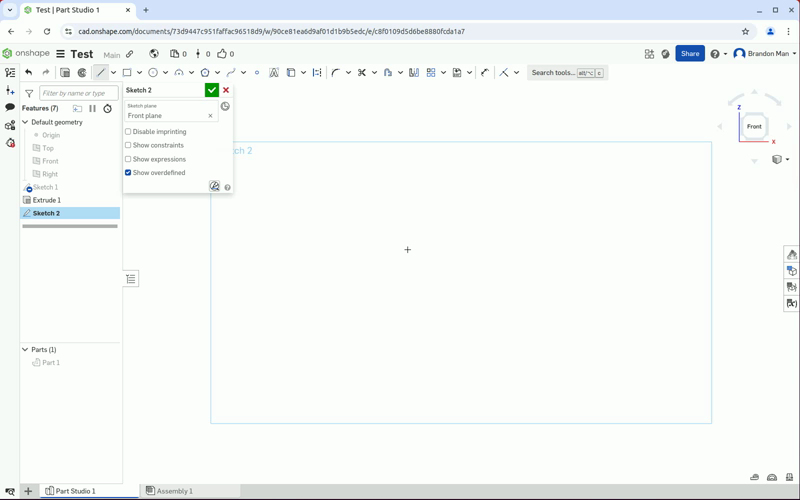
key_down(shift)
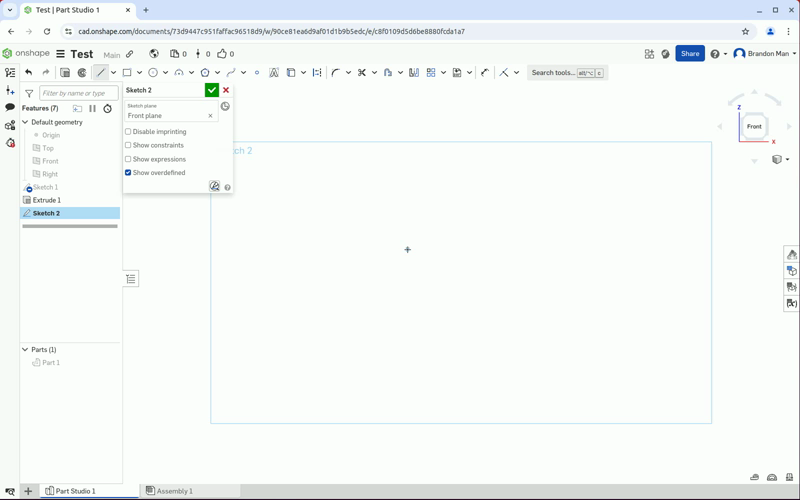
mouse_move(437, 249)
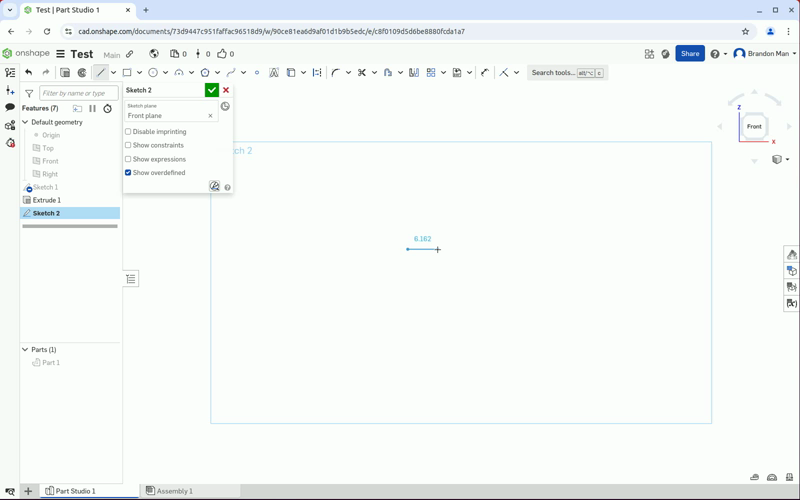
mouse_move(424, 249)
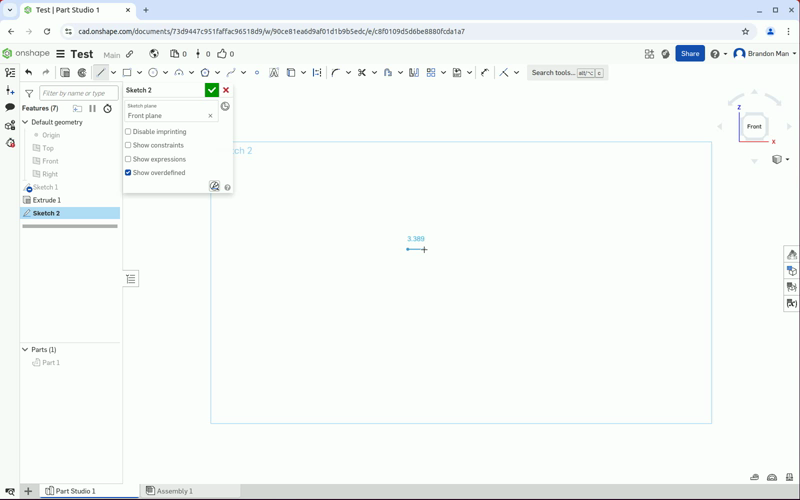
click(424, 249)
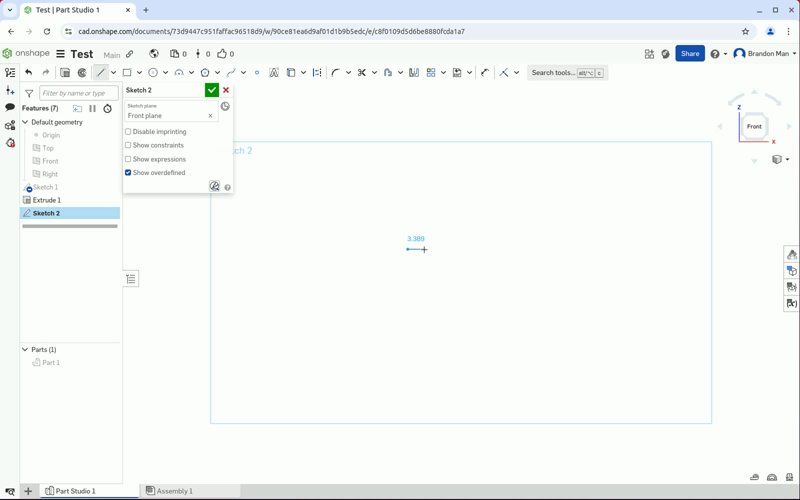
key_up(shift)
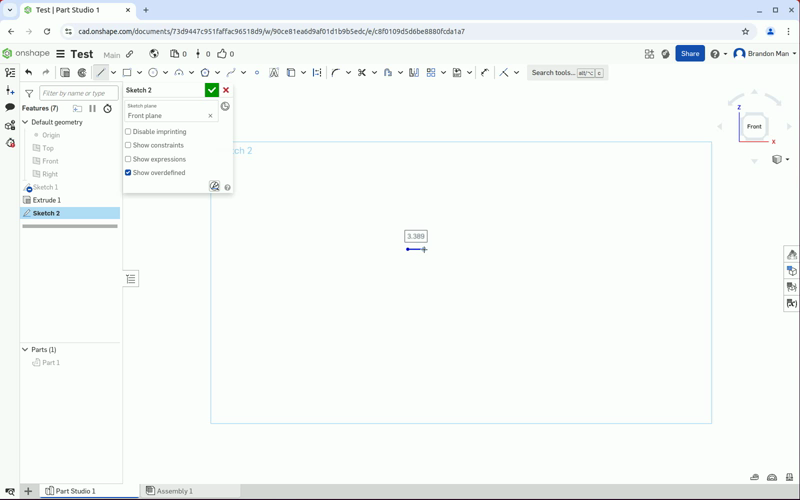
key_down(shift)
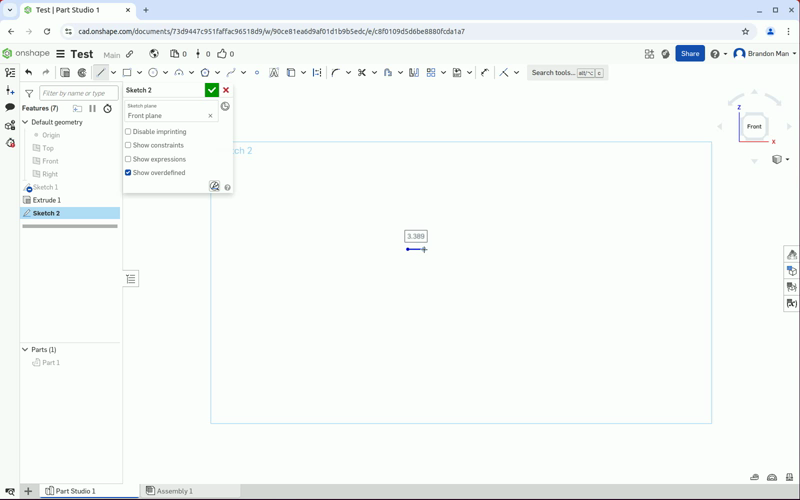
mouse_move(454, 249)
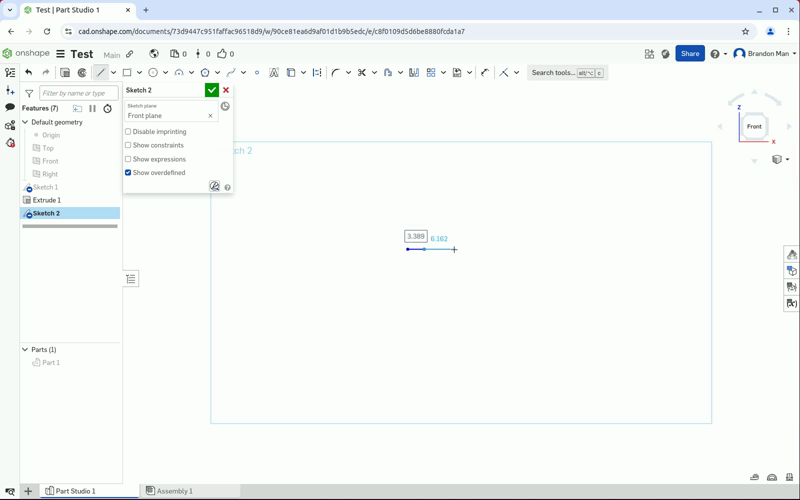
mouse_move(424, 234)
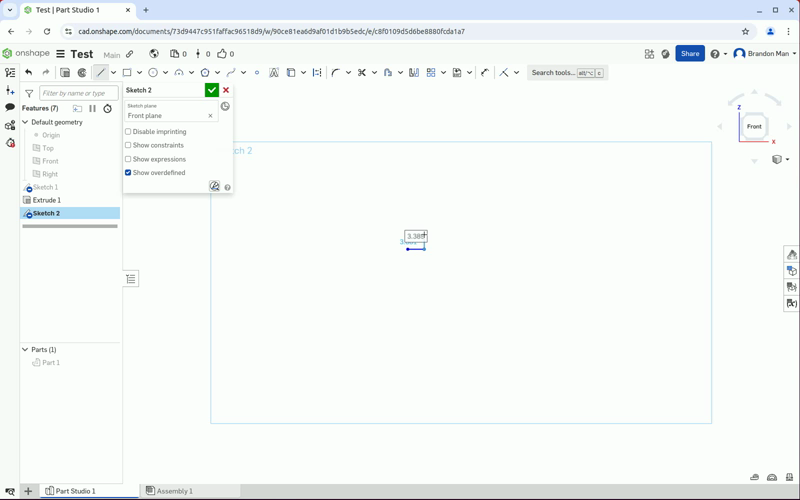
click(424, 234)
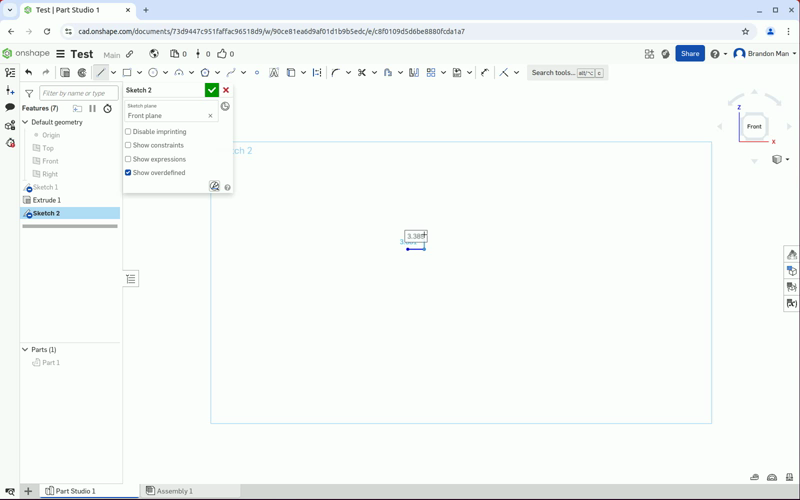
key_up(shift)
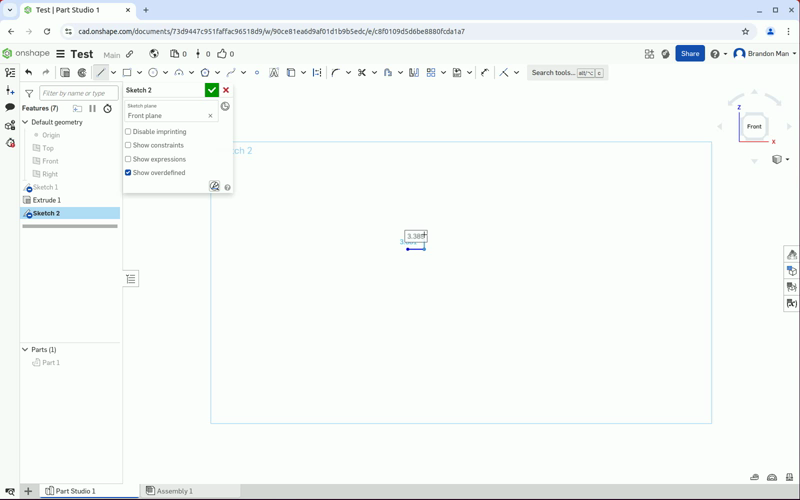
key_down(shift)
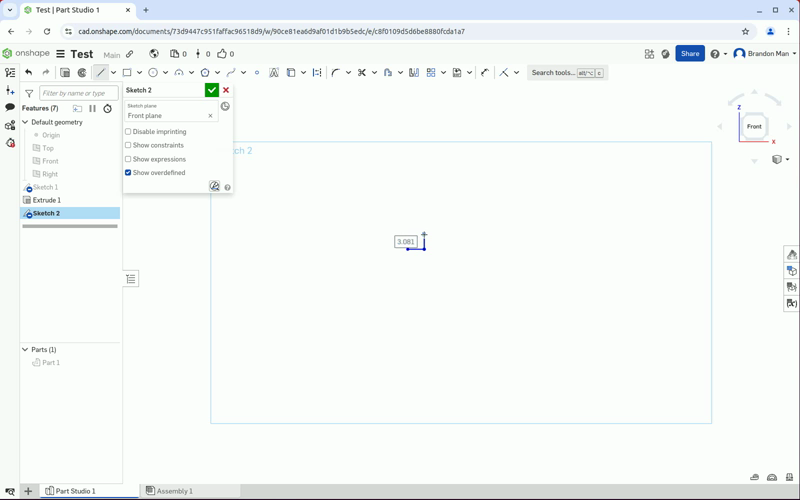
mouse_move(454, 234)
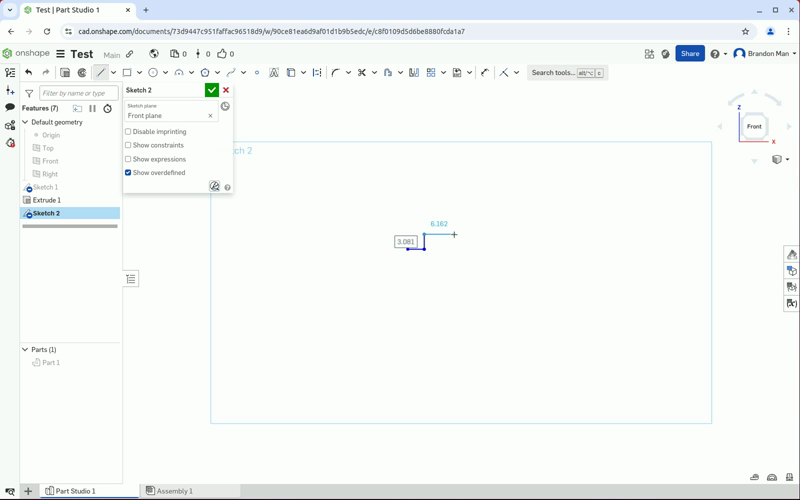
mouse_move(407, 234)
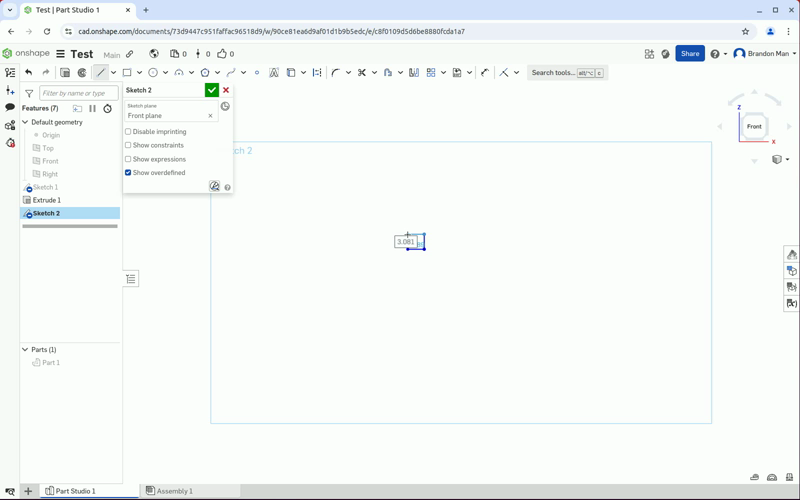
click(407, 234)
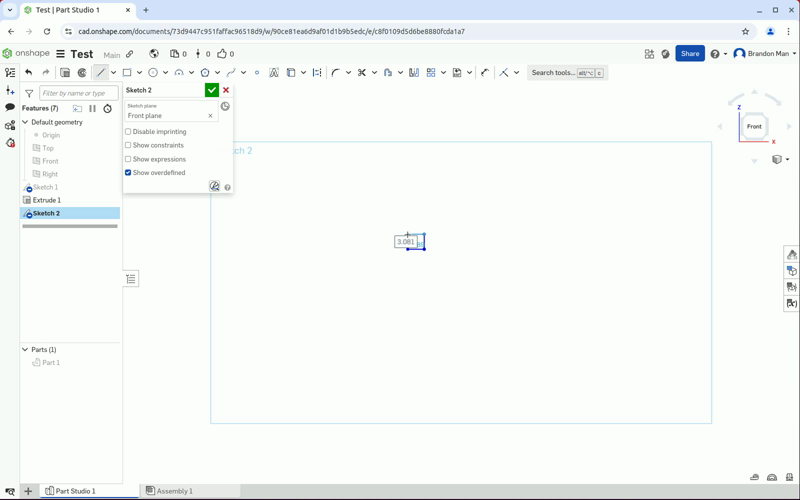
key_up(shift)
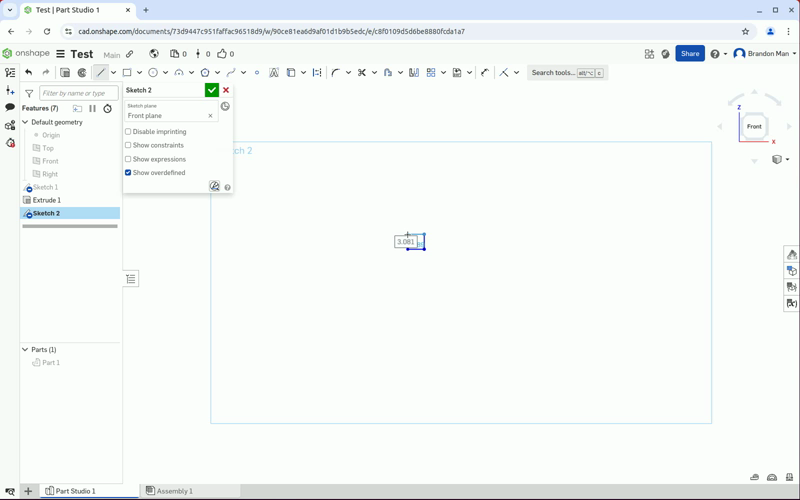
mouse_move(437, 234)
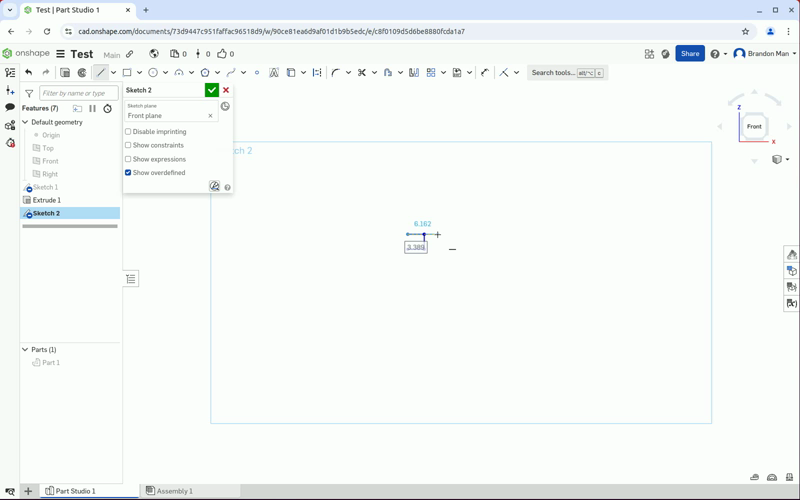
key_down(shift)
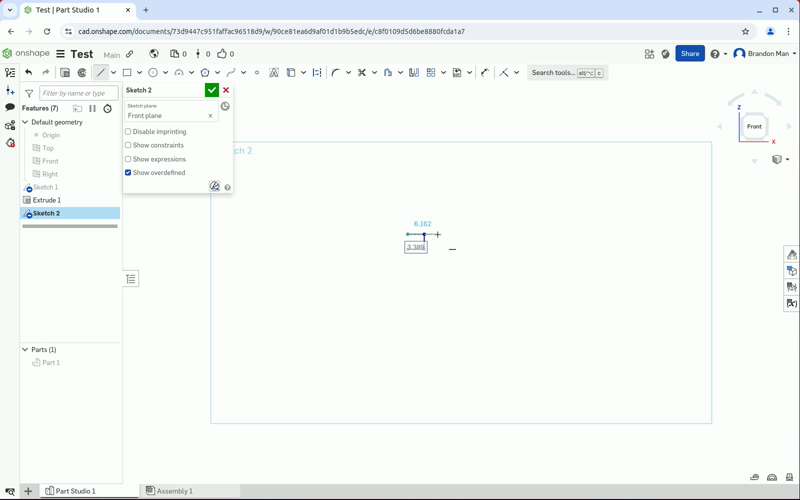
mouse_move(407, 249)
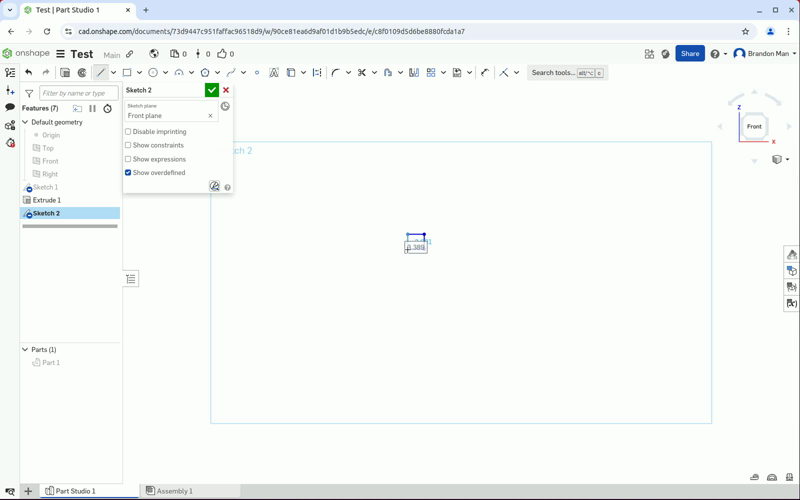
key_up(shift)
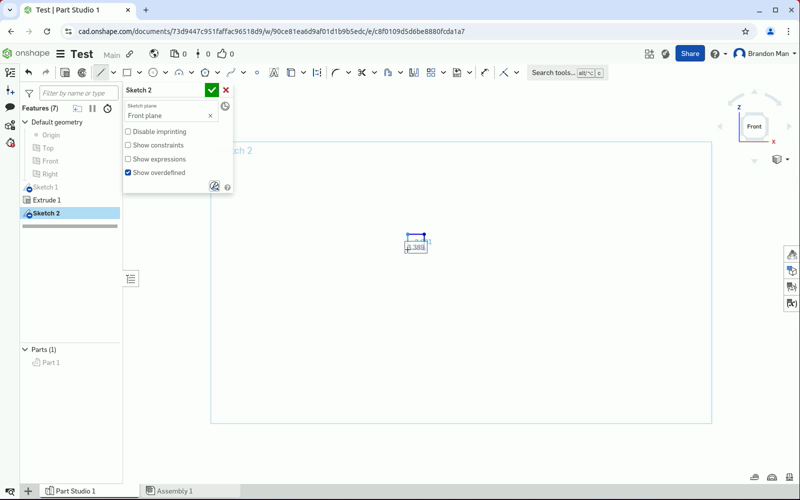
click(407, 249)
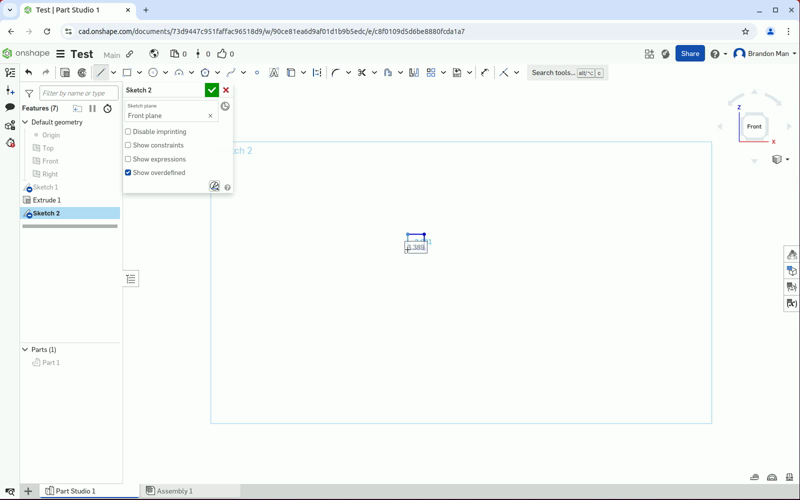
key(esc)
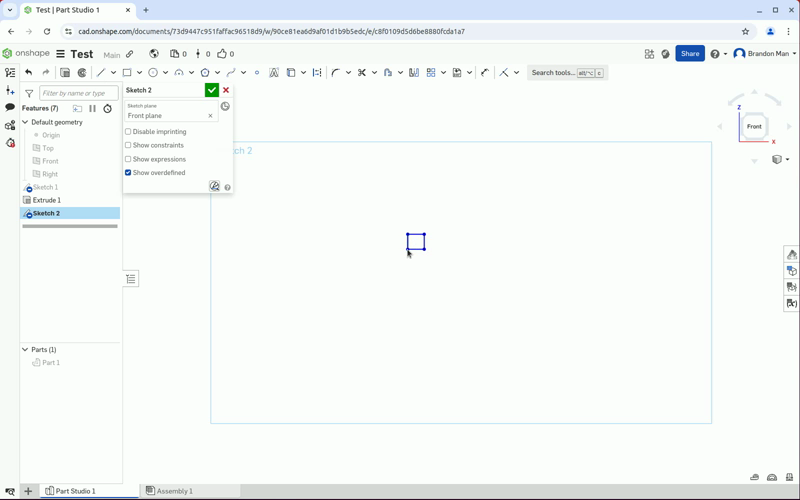
mouse_move(412, 234)
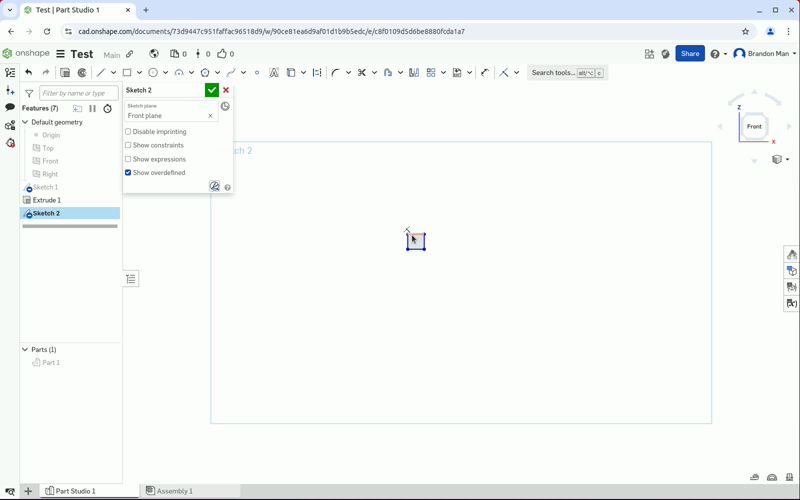
scroll(6)
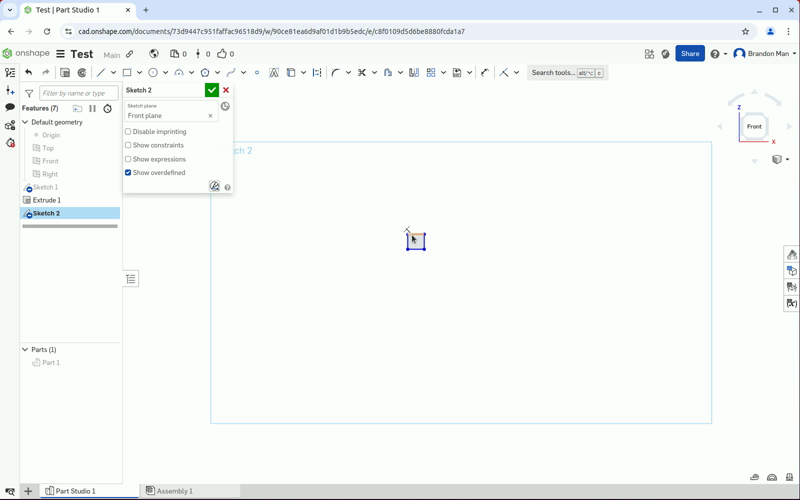
scroll(6)
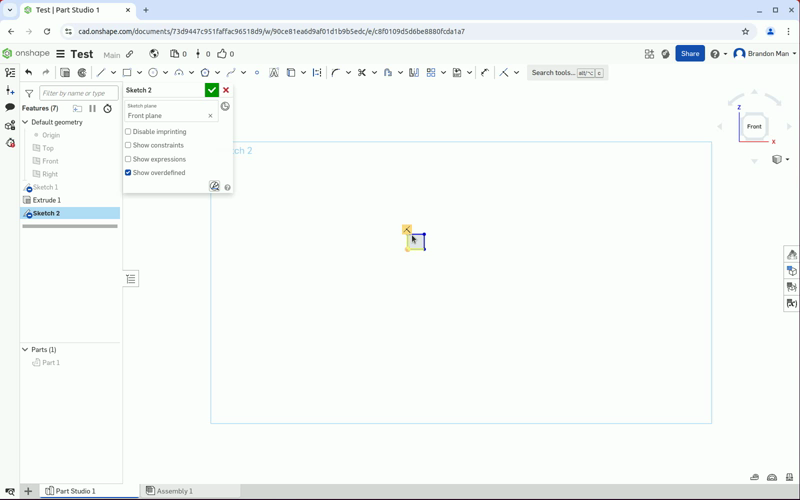
scroll(6)
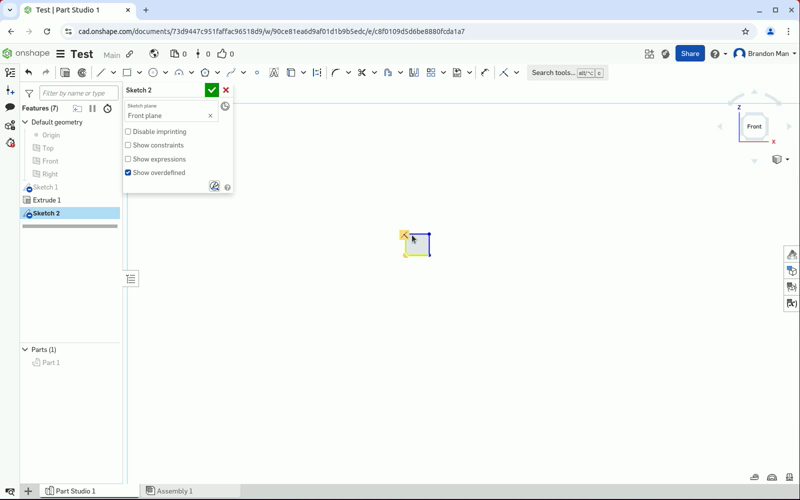
scroll(6)
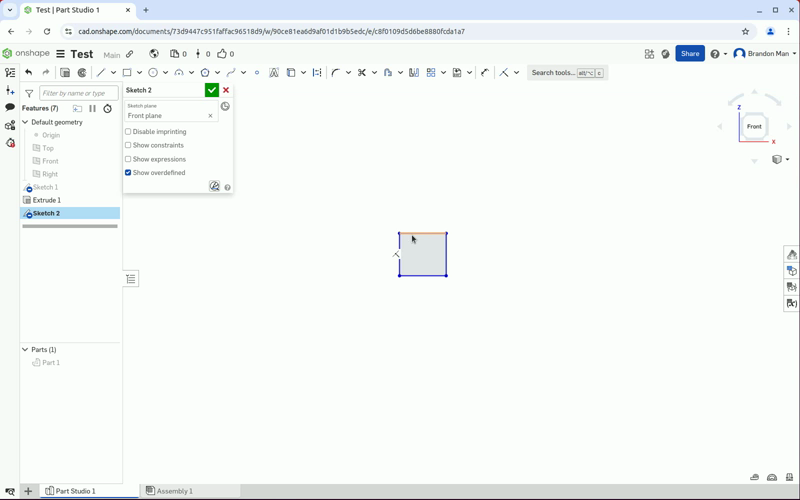
scroll(6)
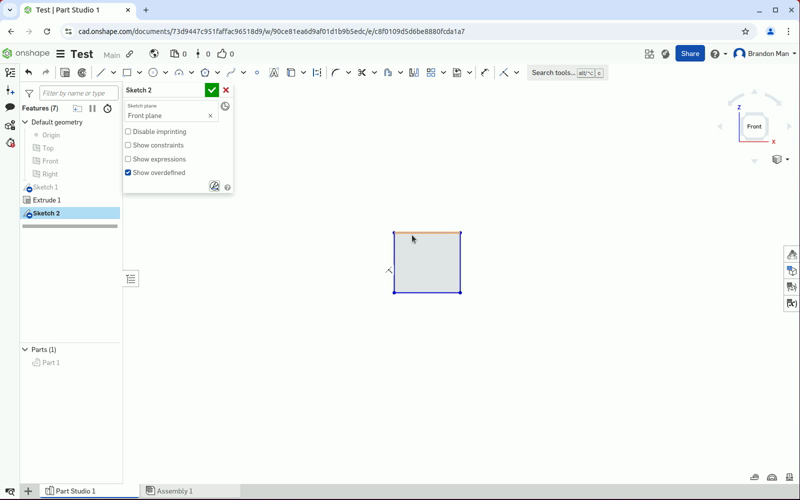
scroll(6)
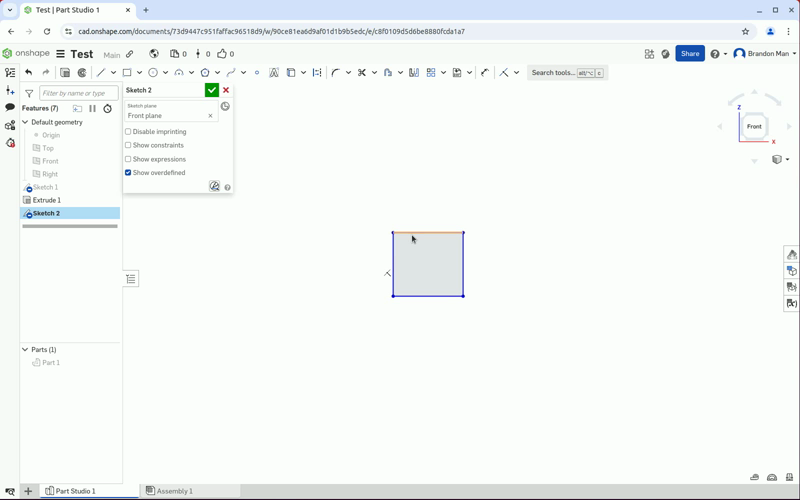
scroll(6)
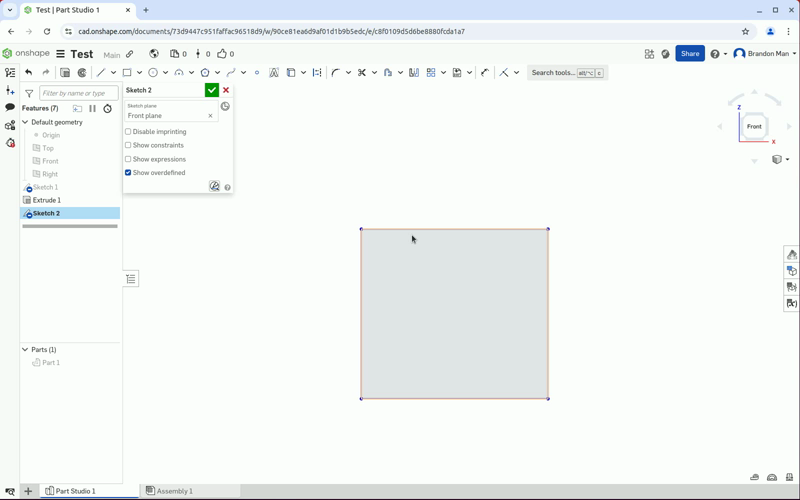
click(412, 234)
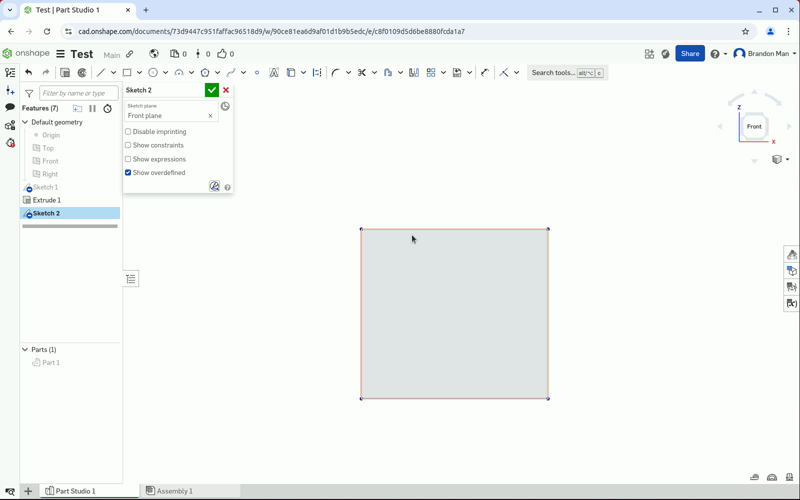
scroll(-6)
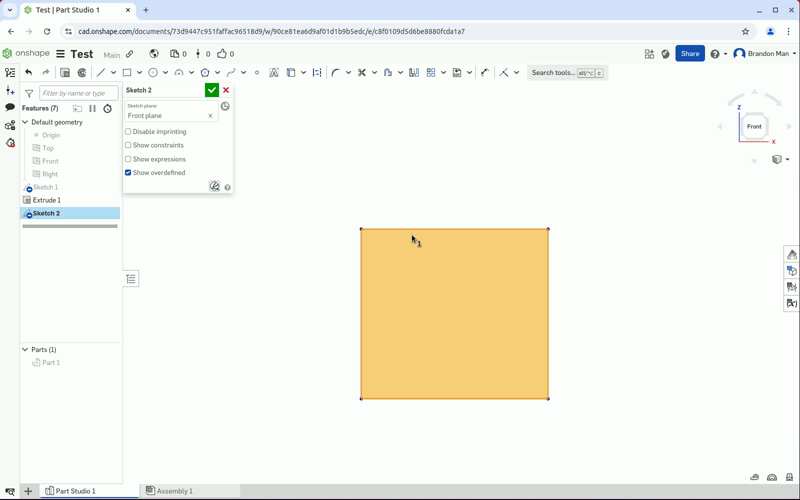
scroll(-6)
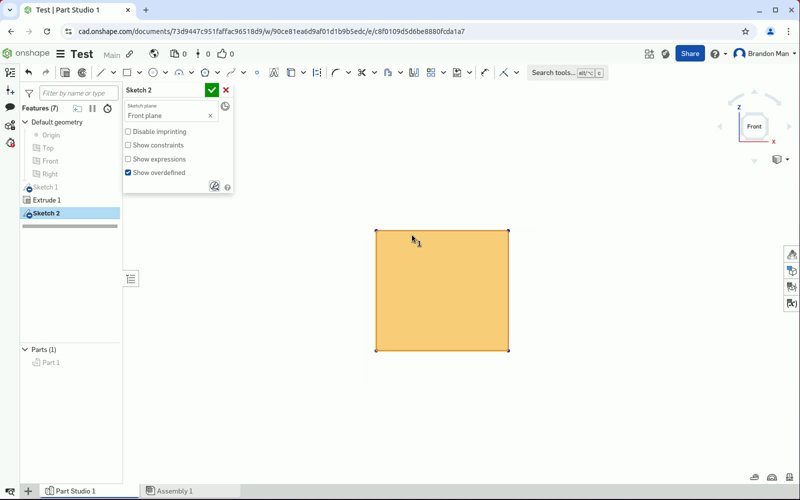
scroll(-6)
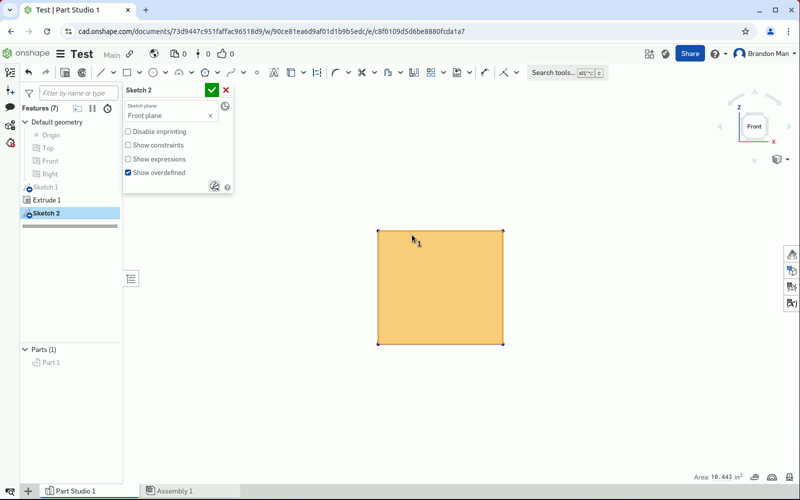
scroll(-6)
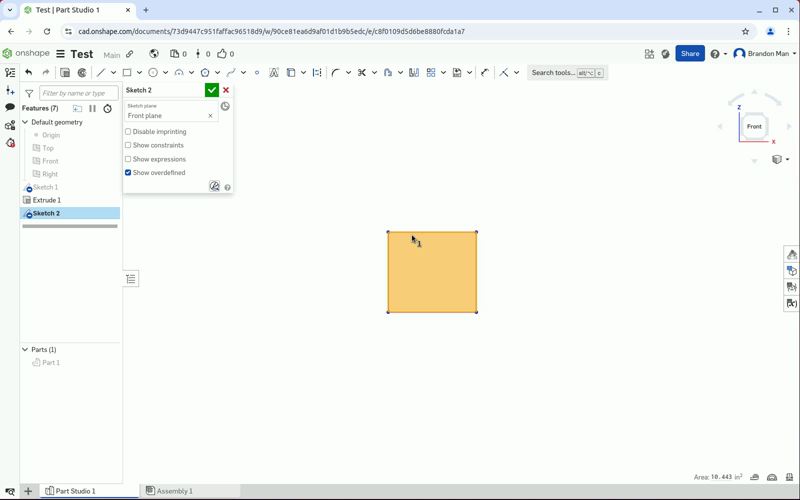
scroll(-6)
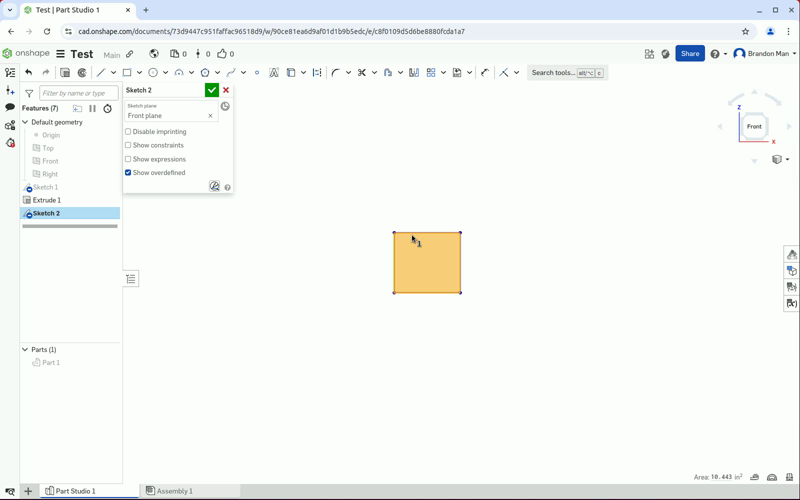
scroll(-6)
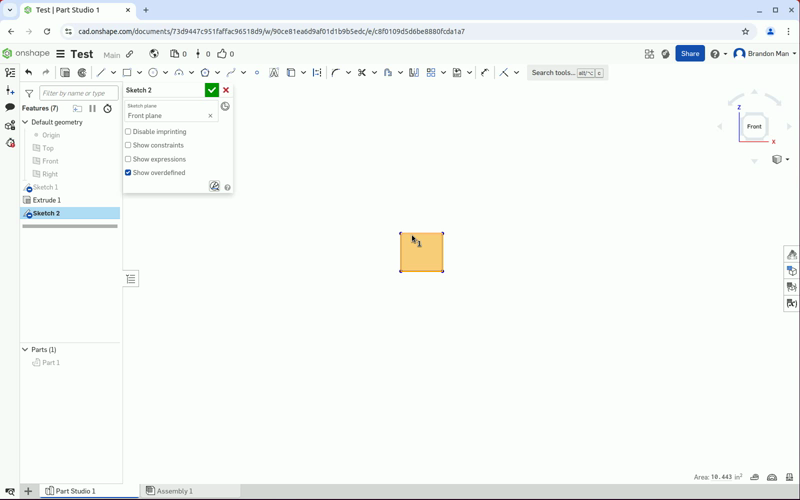
scroll(-6)
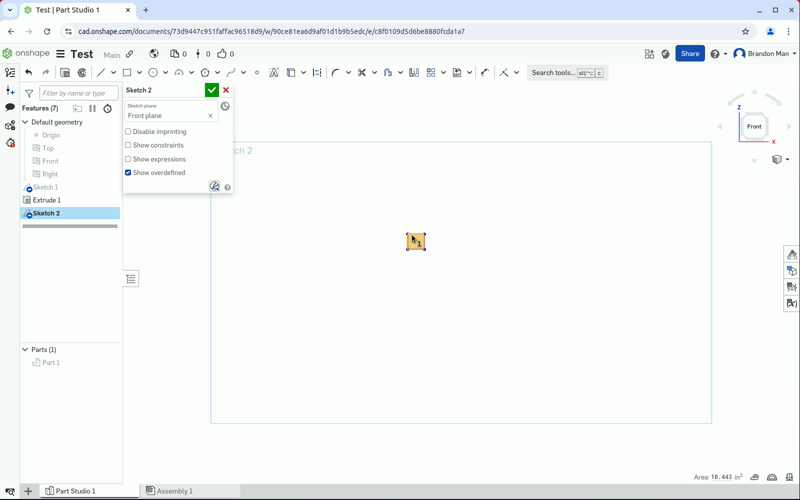
mouse_move(73, 352)
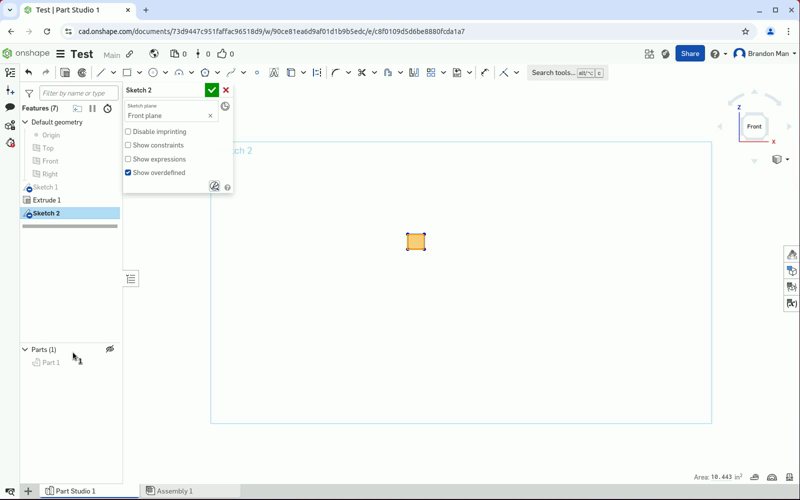
key(shift+y)
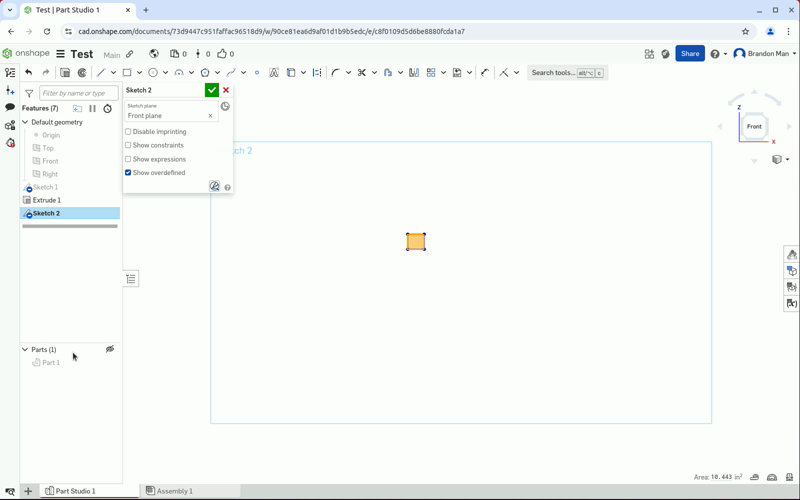
key(shift+e)
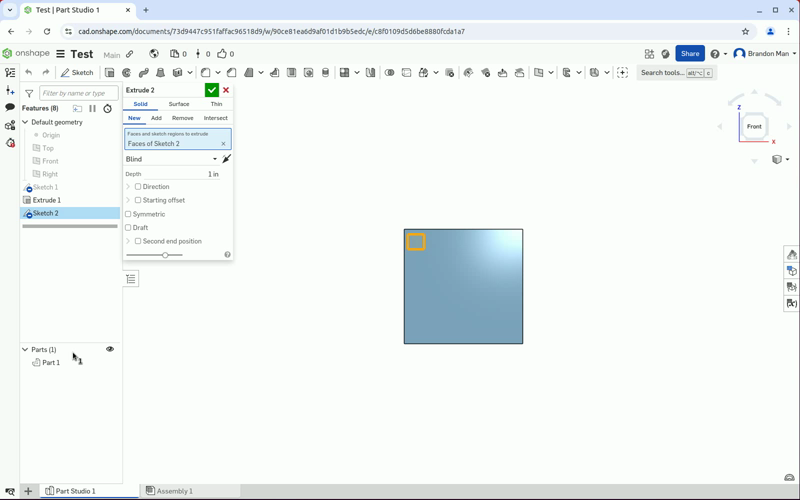
mouse_move(143, 106)
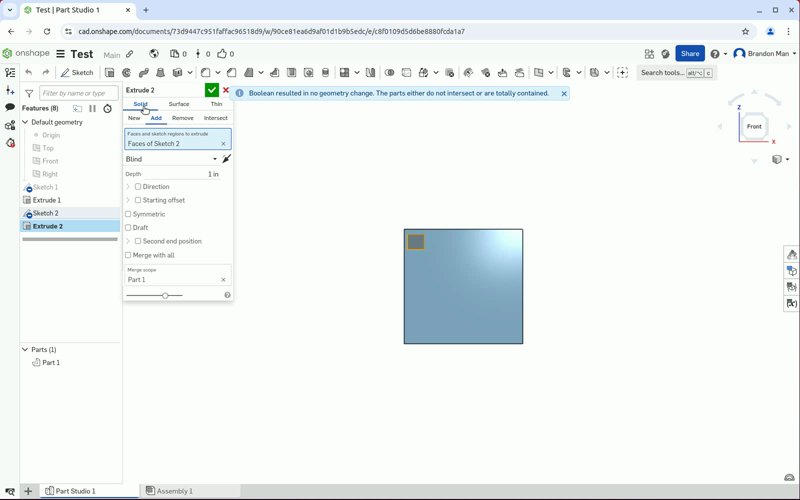
click(143, 106)
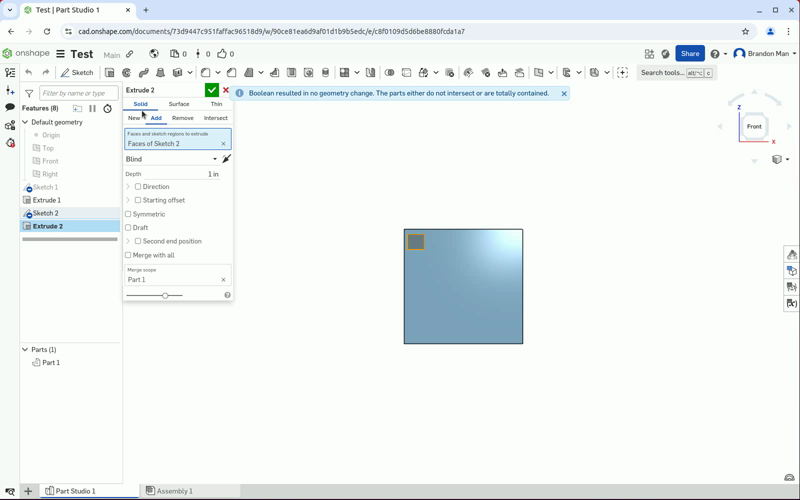
mouse_move(137, 120)
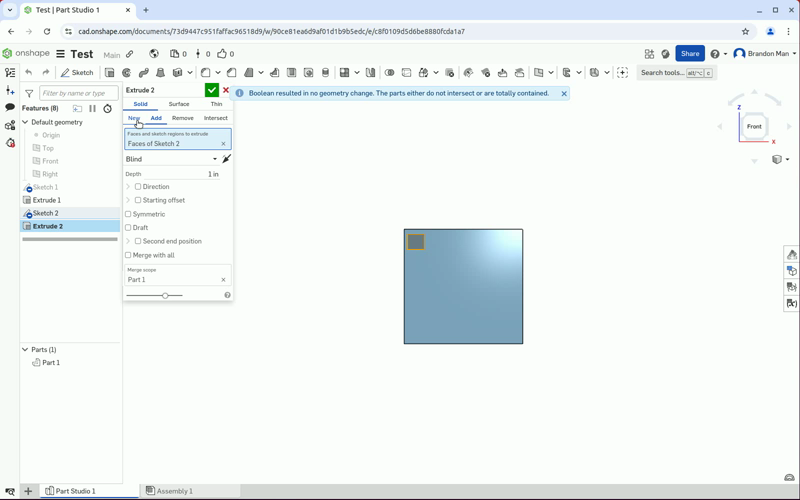
click(137, 120)
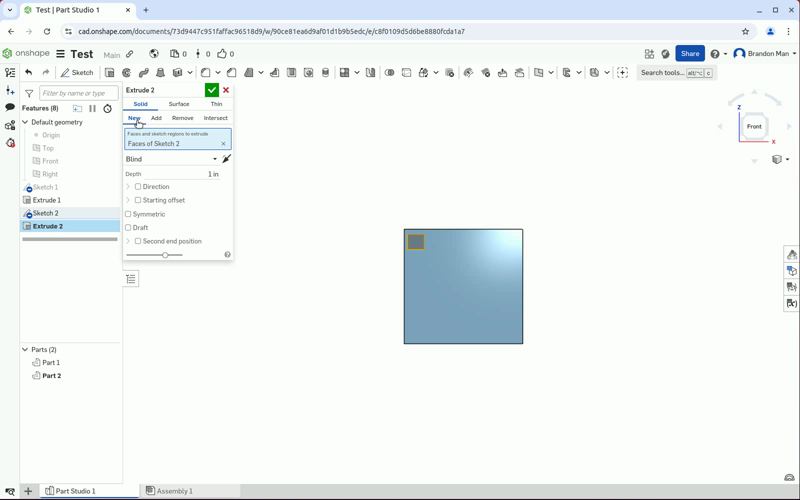
key(tab, 4)
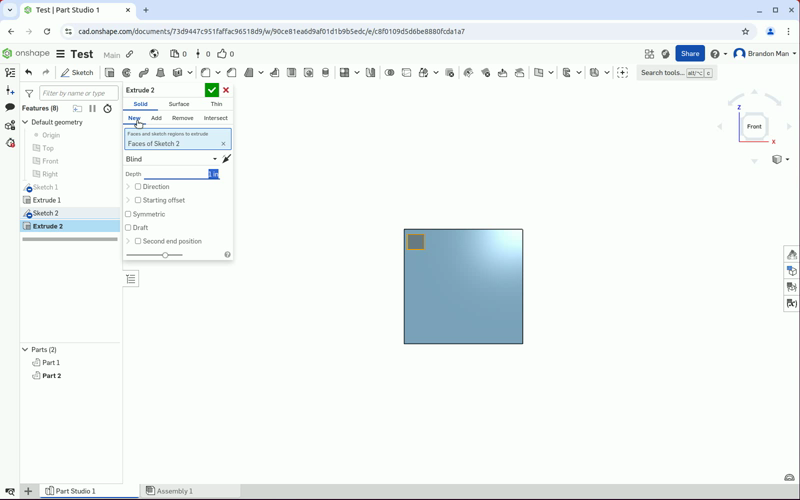
text(23.108)
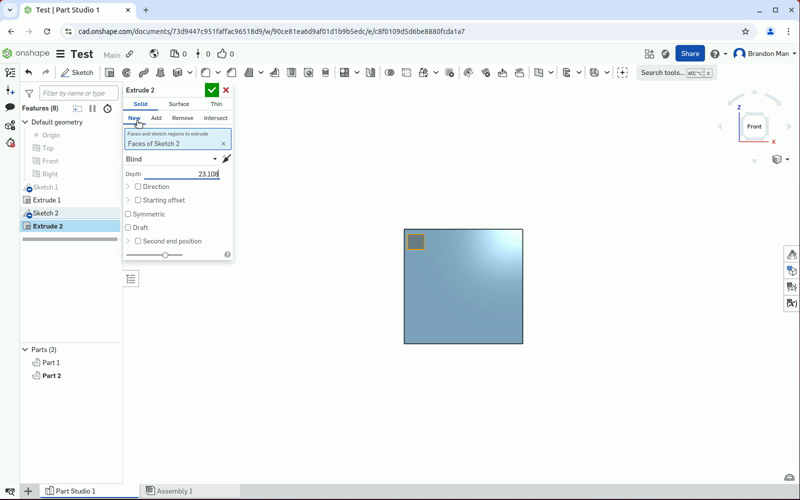
key(enter)
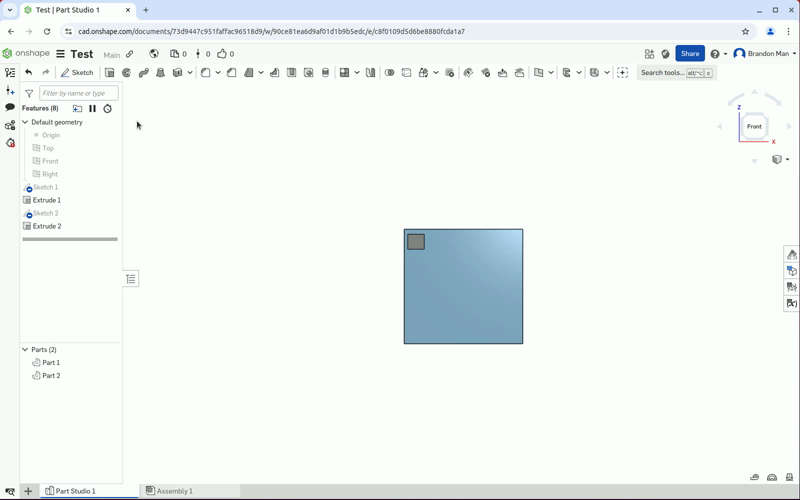
key(shift+h)
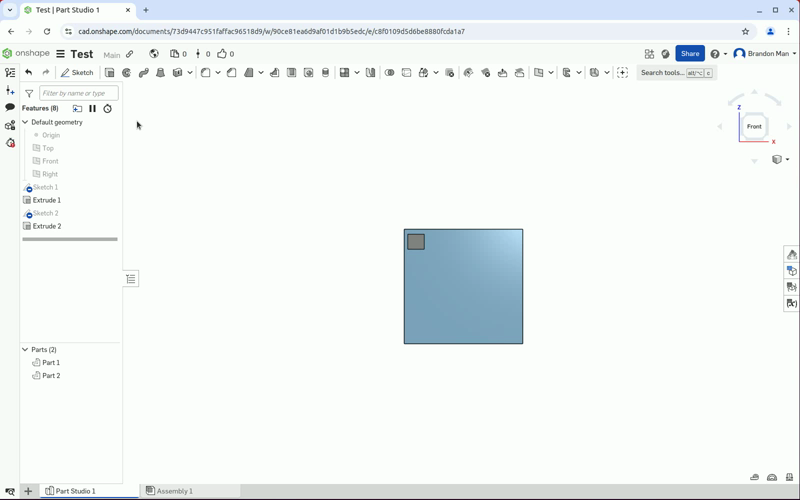
key(shift+h)
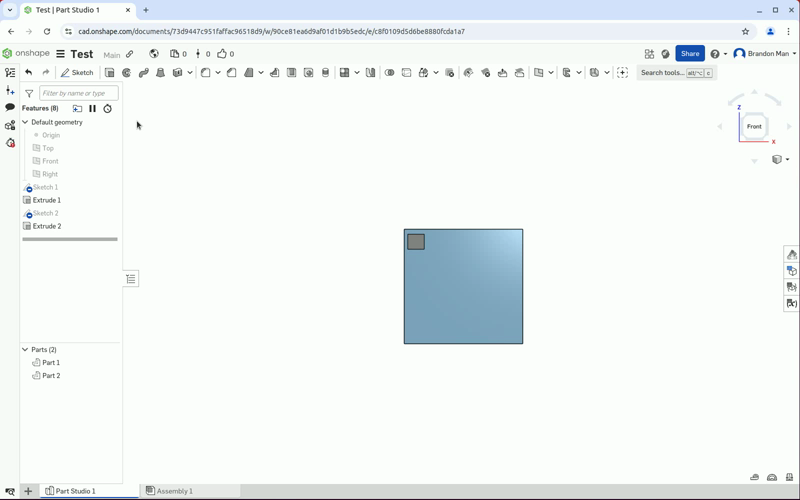
mouse_move(73, 189)
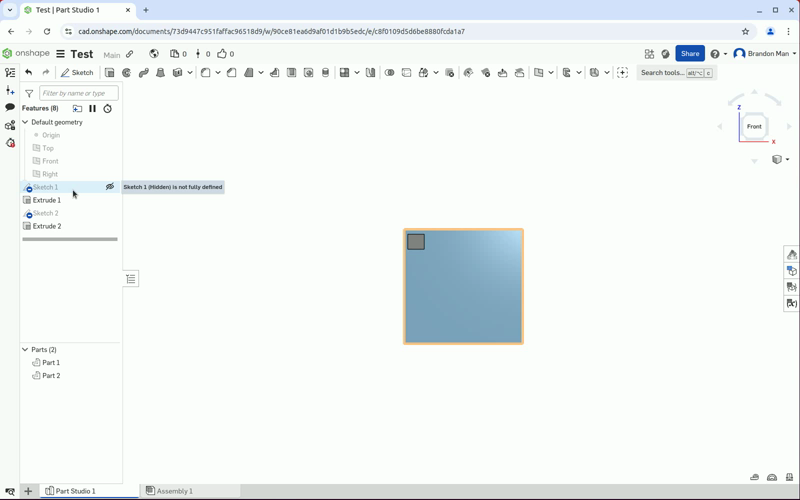
click(73, 189)
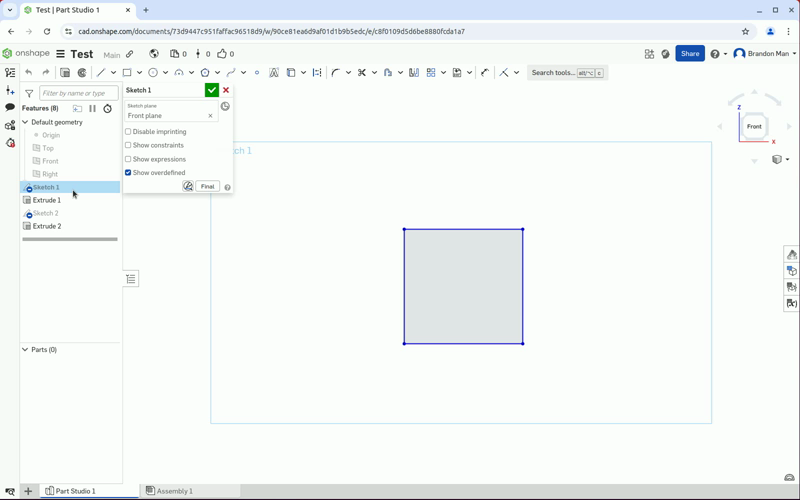
mouse_move(229, 92)
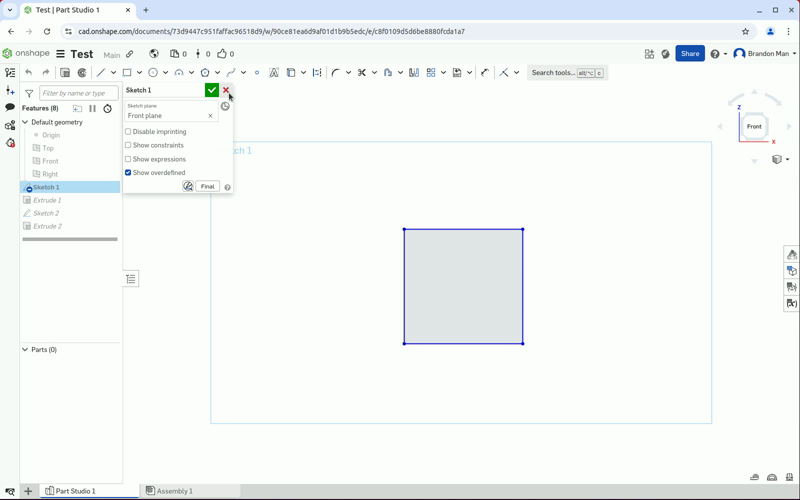
click(229, 92)
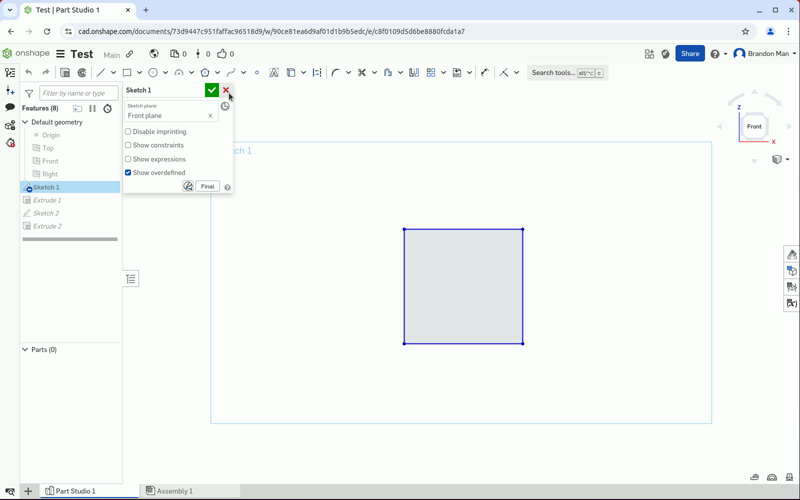
key(shift+s)
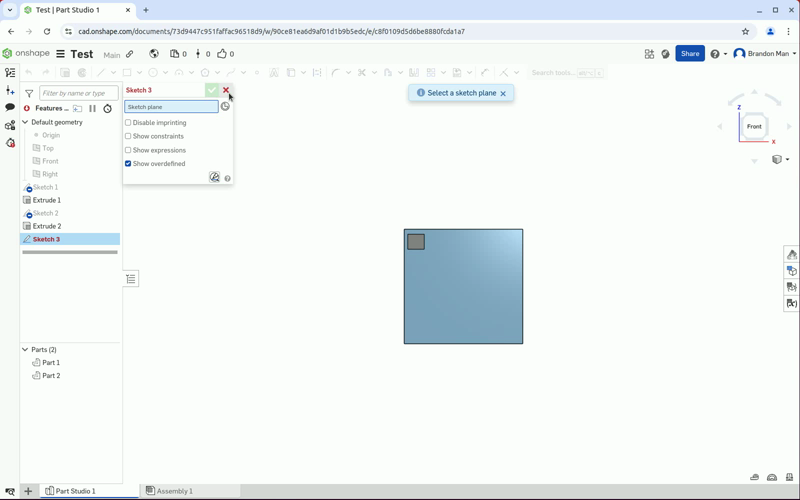
mouse_move(73, 163)
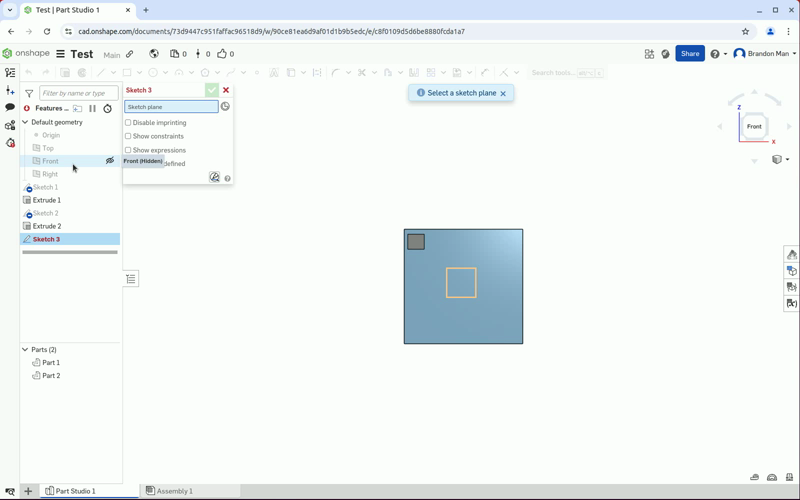
click(73, 163)
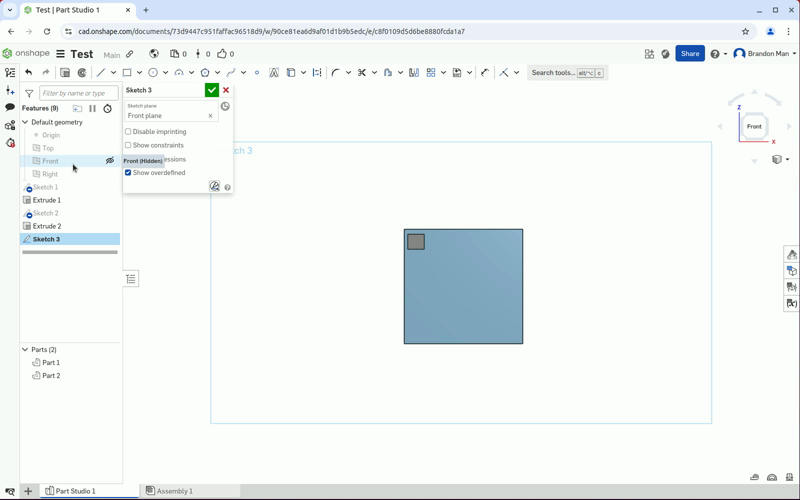
mouse_move(73, 352)
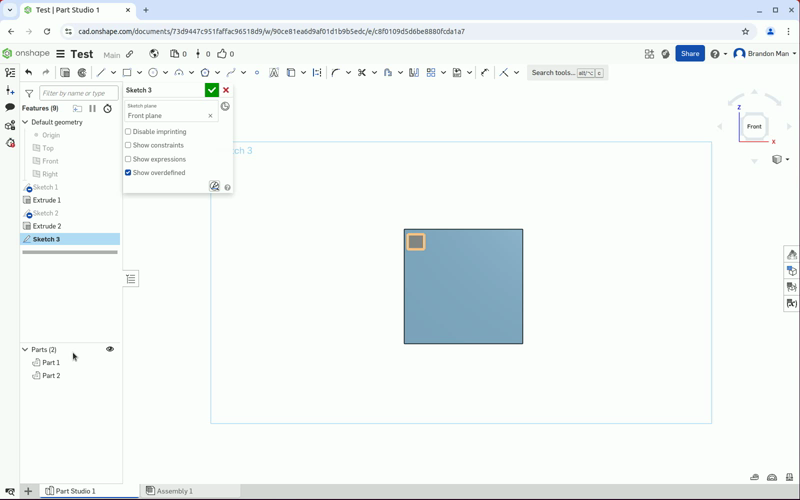
key(y)
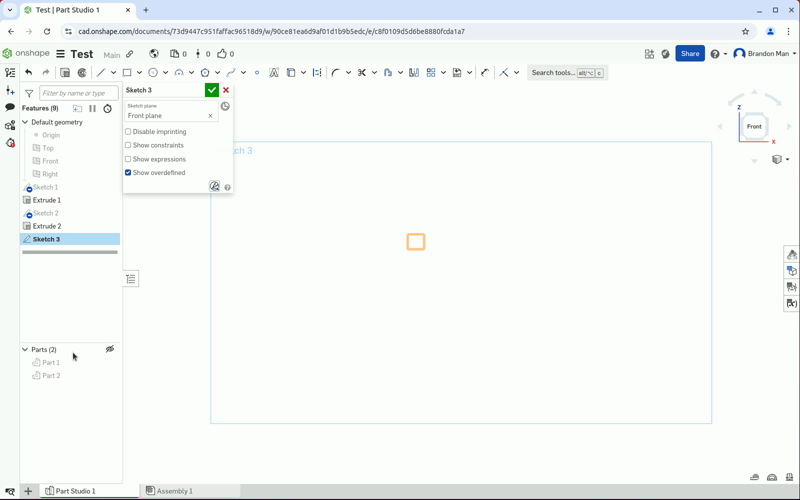
key(l)
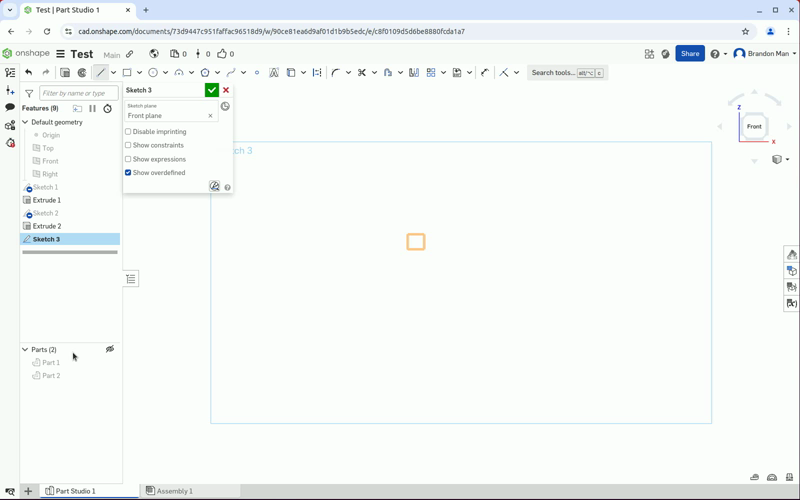
key_down(shift)
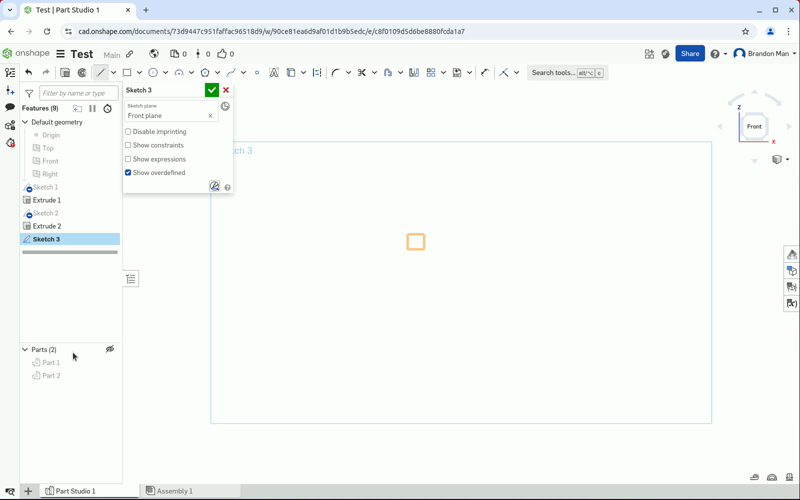
mouse_move(495, 251)
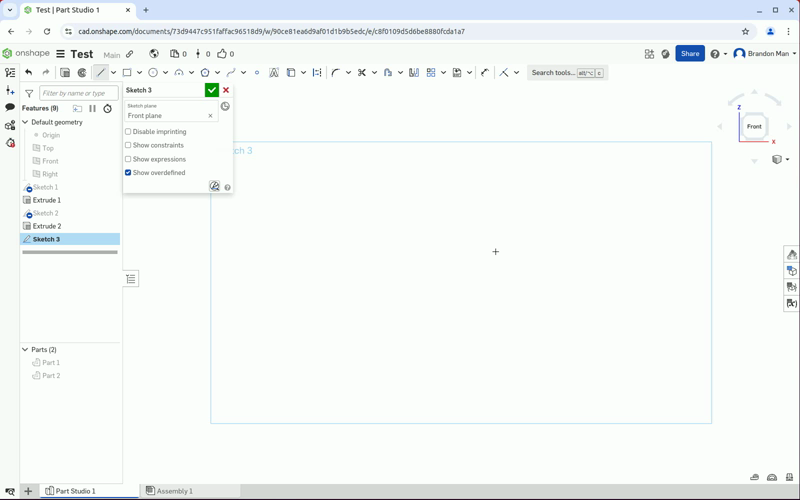
click(495, 251)
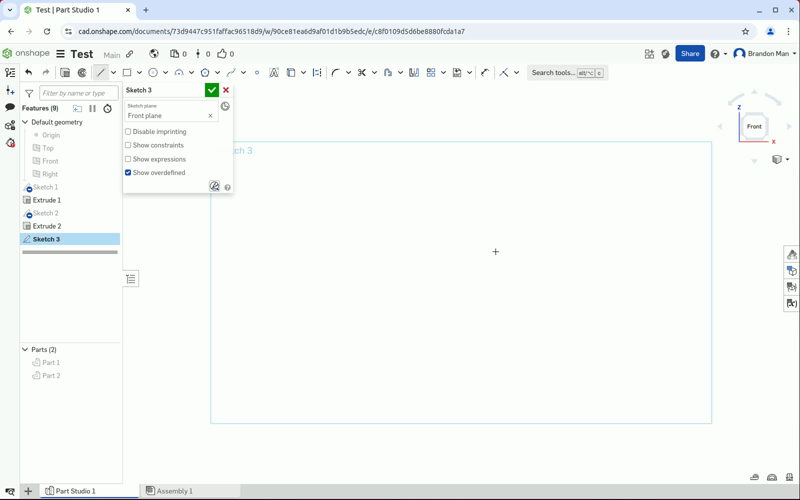
key_up(shift)
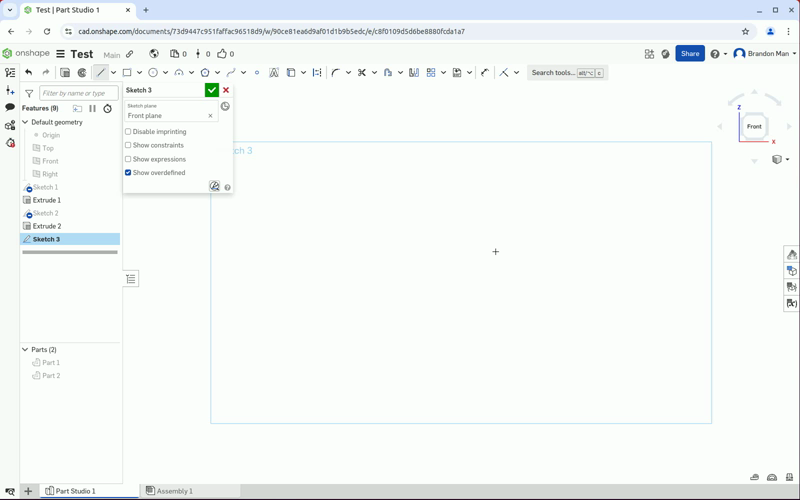
key_down(shift)
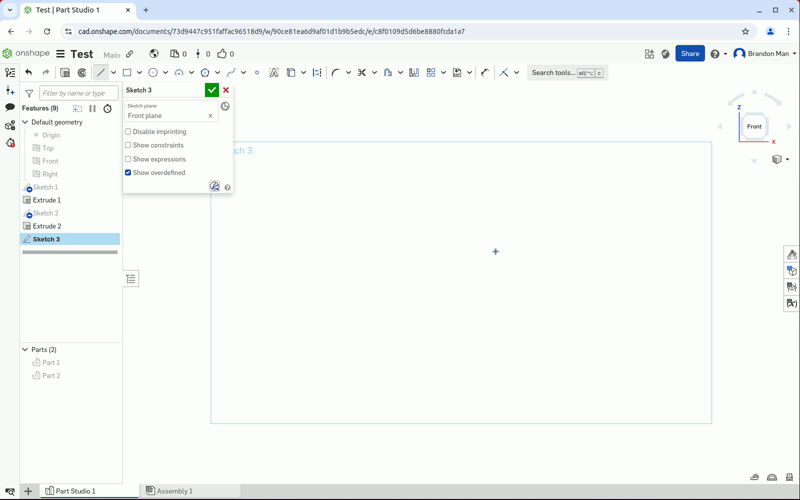
mouse_move(525, 251)
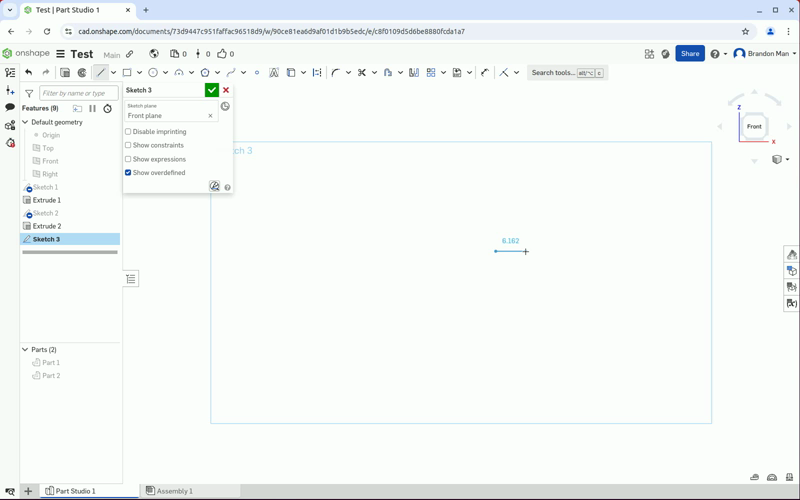
mouse_move(512, 251)
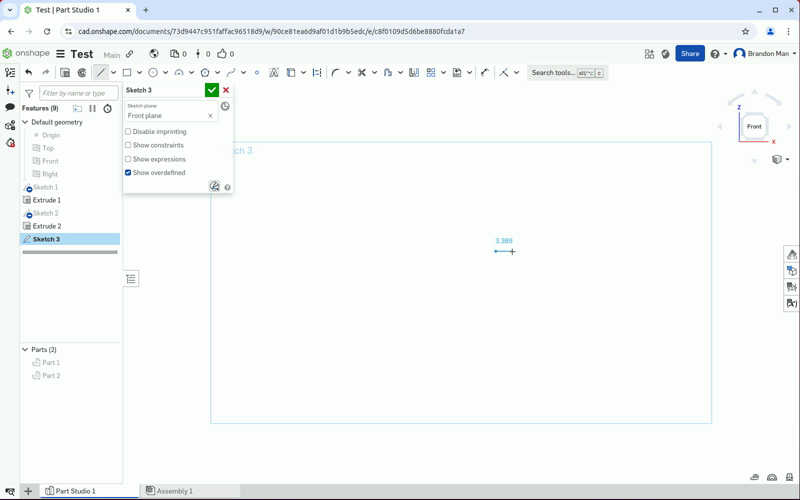
click(512, 251)
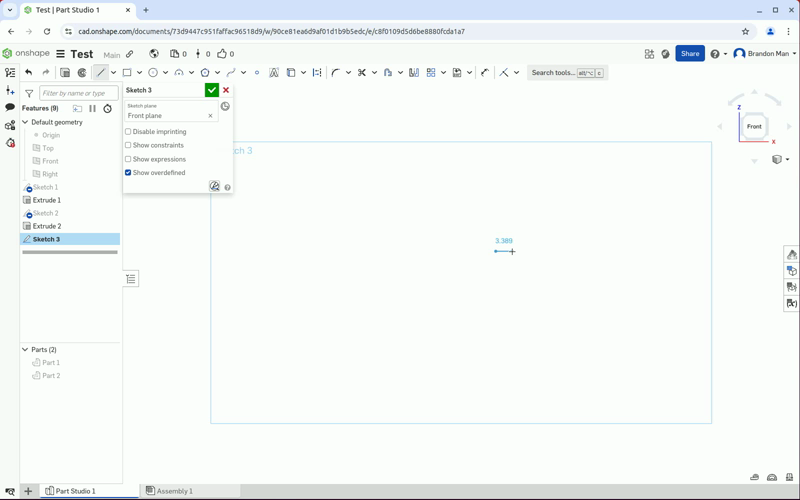
key_up(shift)
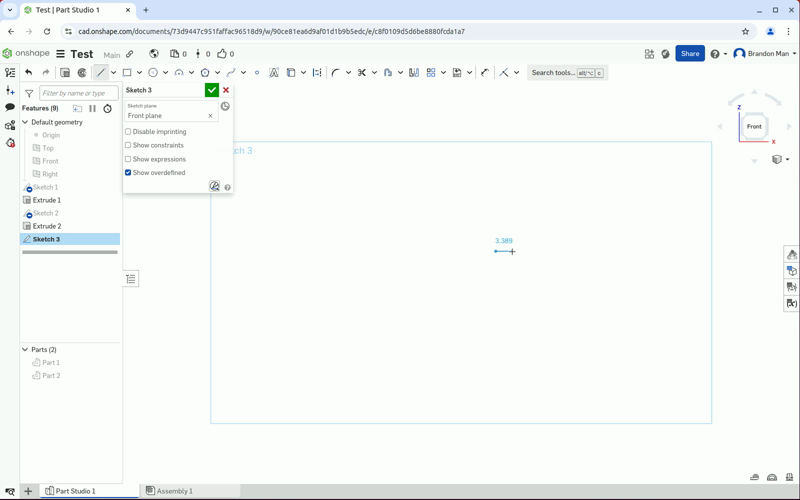
key_down(shift)
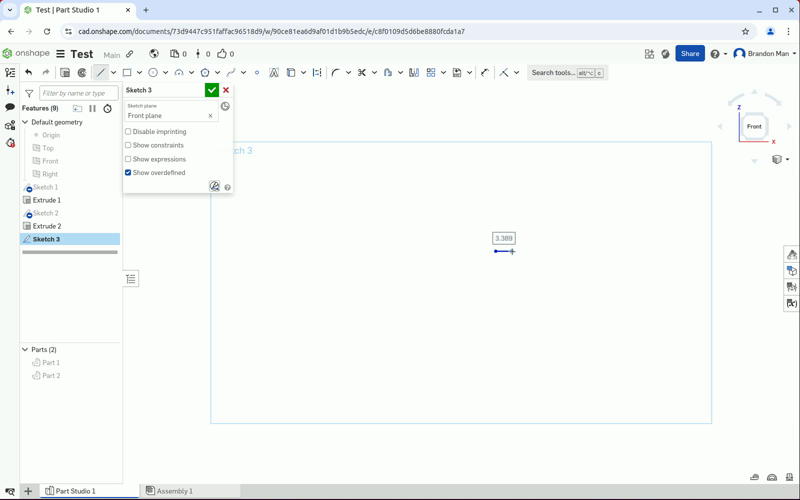
mouse_move(542, 251)
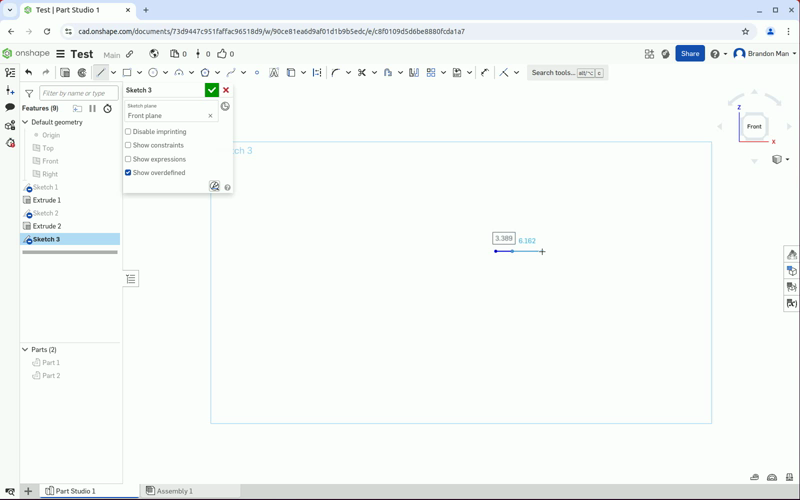
mouse_move(512, 237)
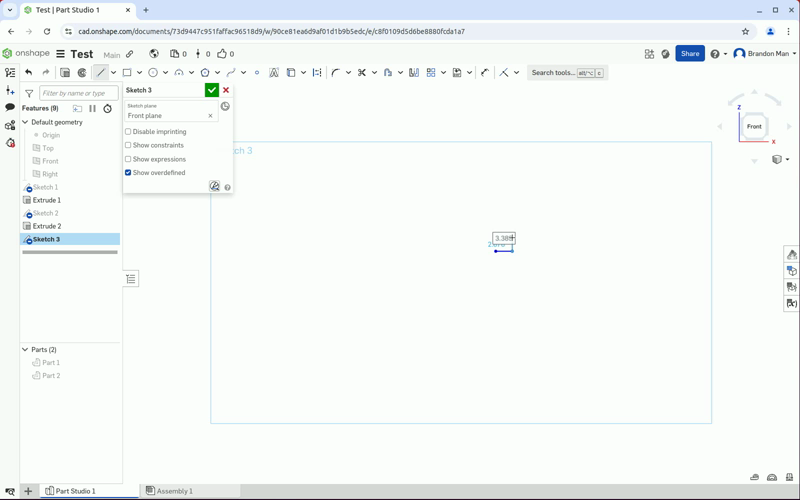
click(512, 237)
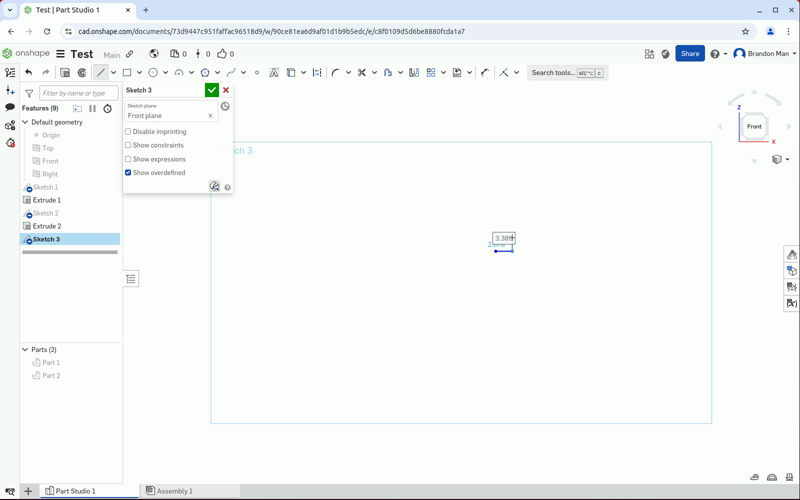
key_up(shift)
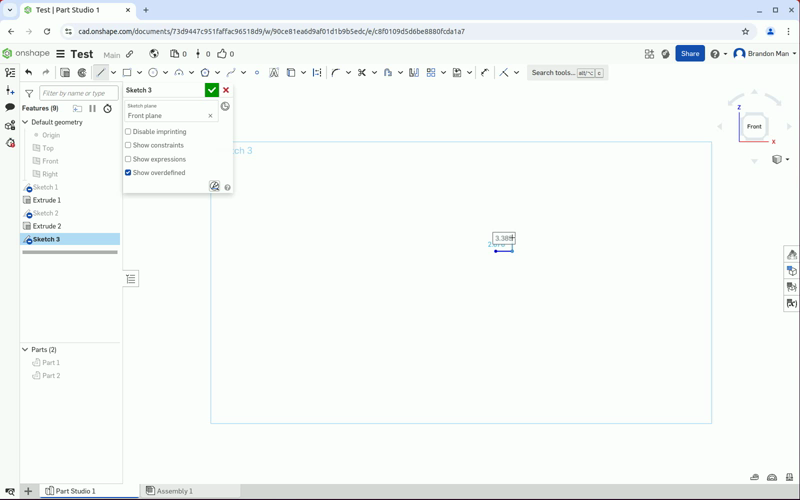
key_down(shift)
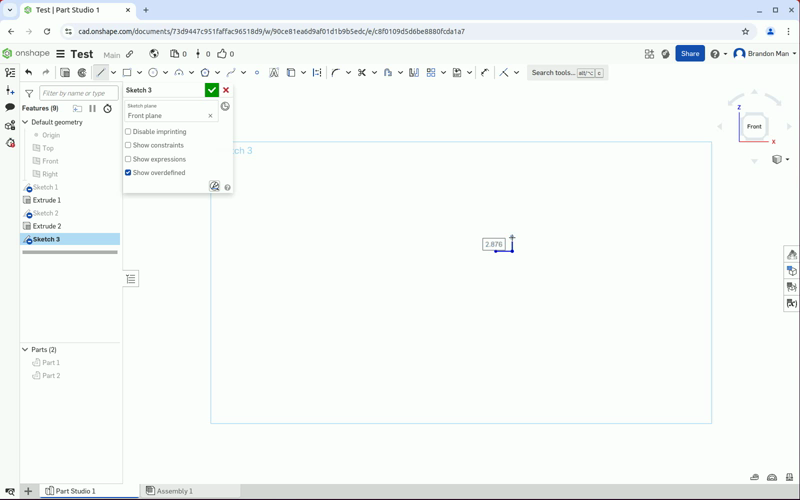
mouse_move(542, 237)
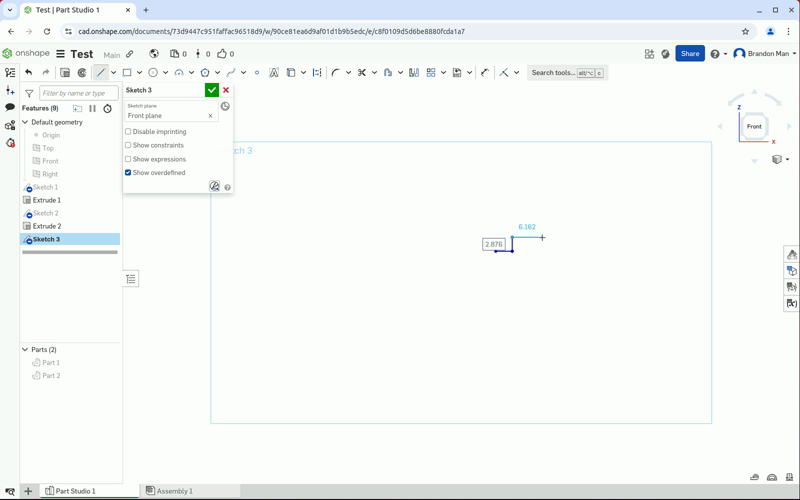
mouse_move(495, 237)
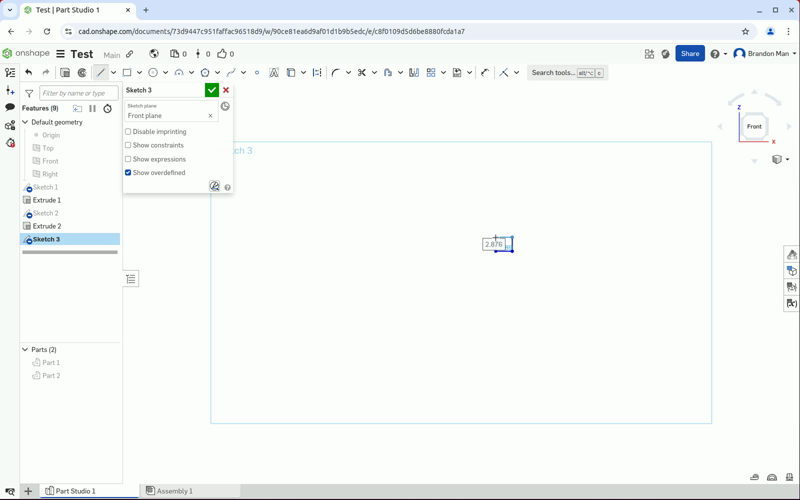
click(495, 237)
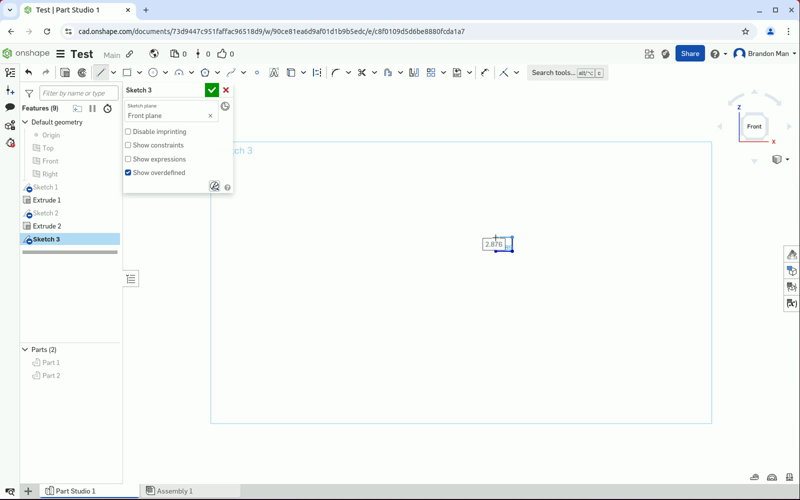
key_up(shift)
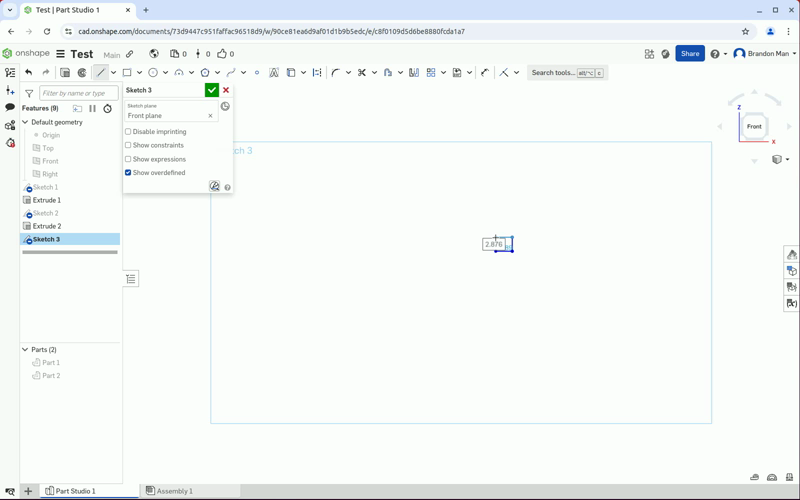
mouse_move(525, 237)
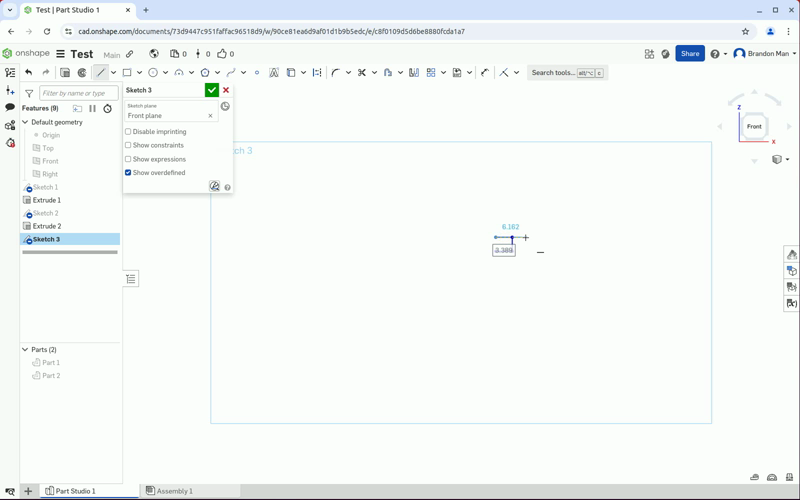
key_down(shift)
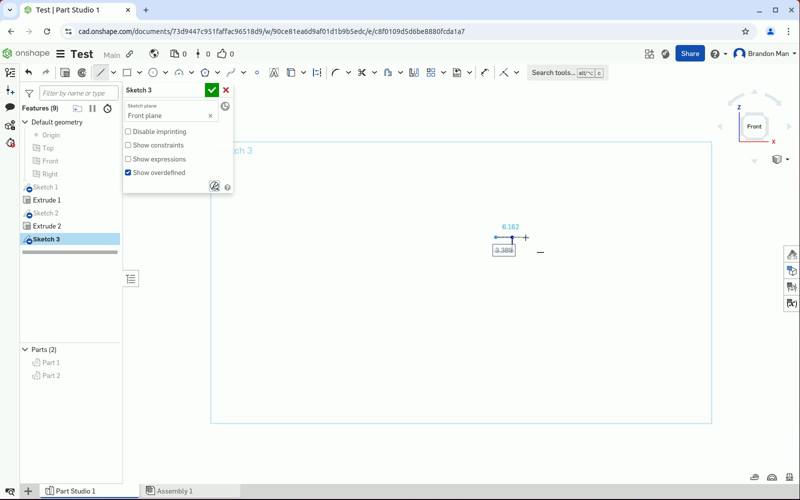
mouse_move(495, 251)
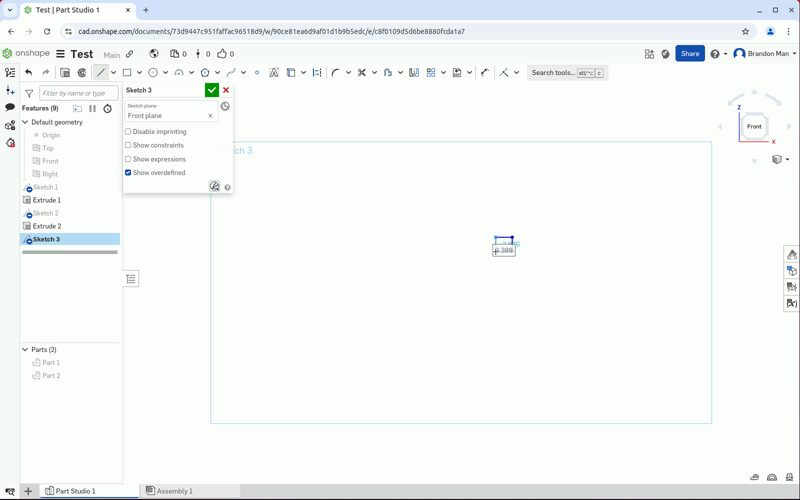
key_up(shift)
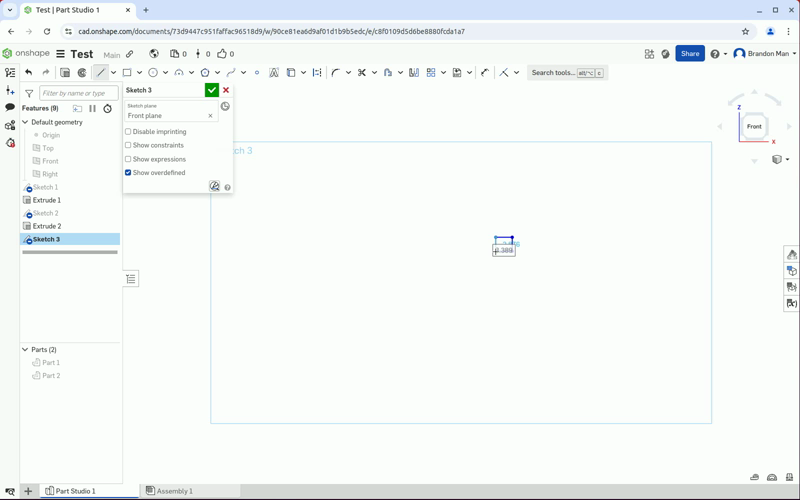
click(495, 251)
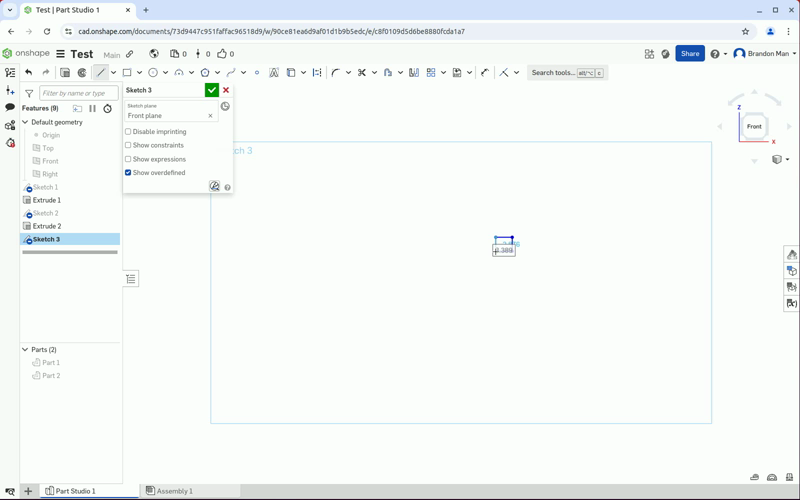
key(esc)
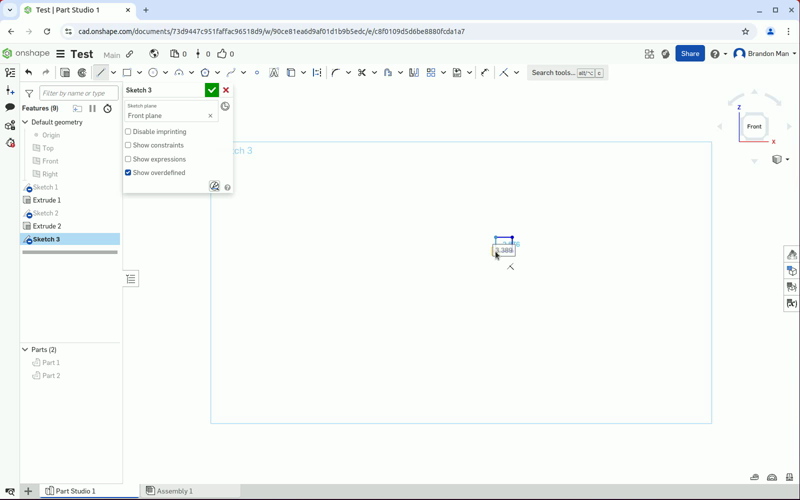
mouse_move(506, 248)
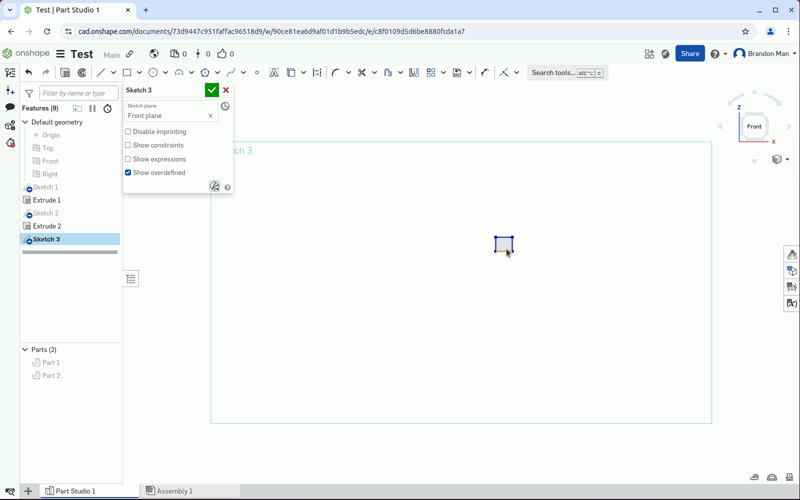
scroll(6)
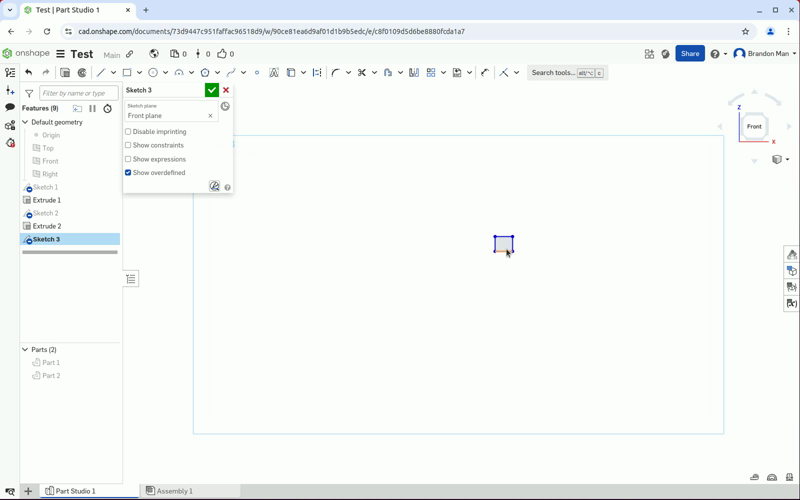
scroll(6)
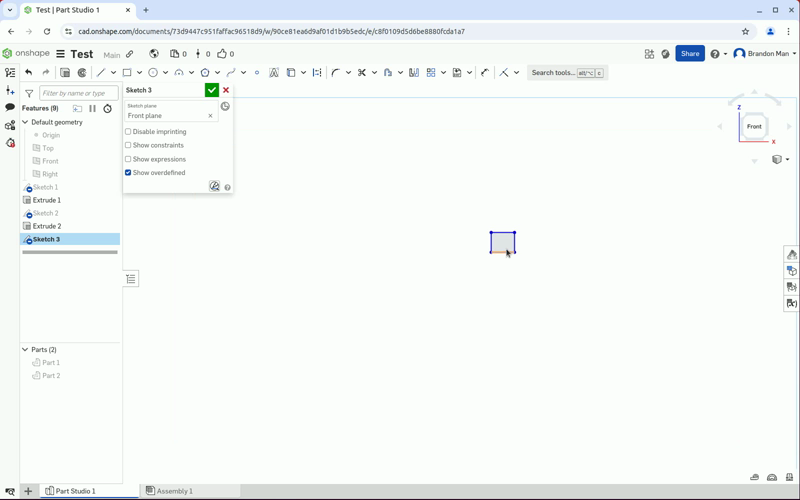
scroll(6)
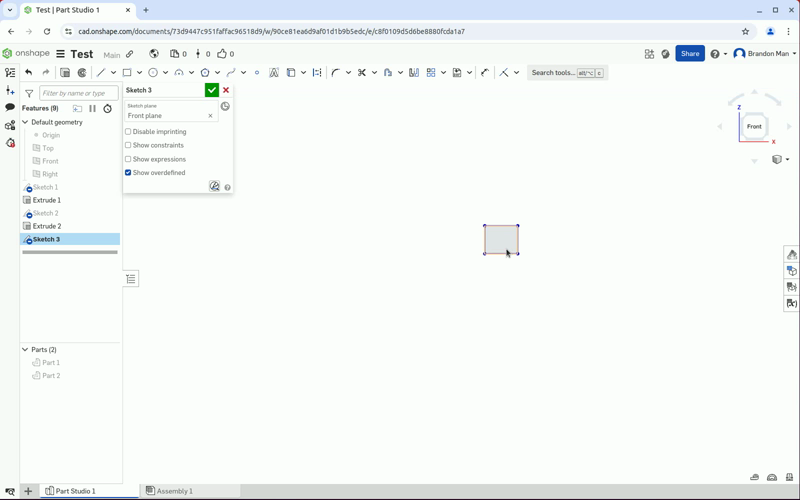
scroll(6)
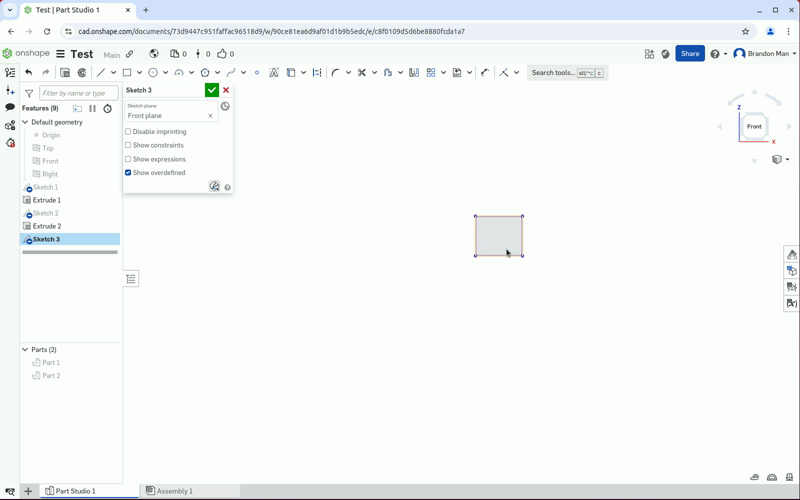
scroll(6)
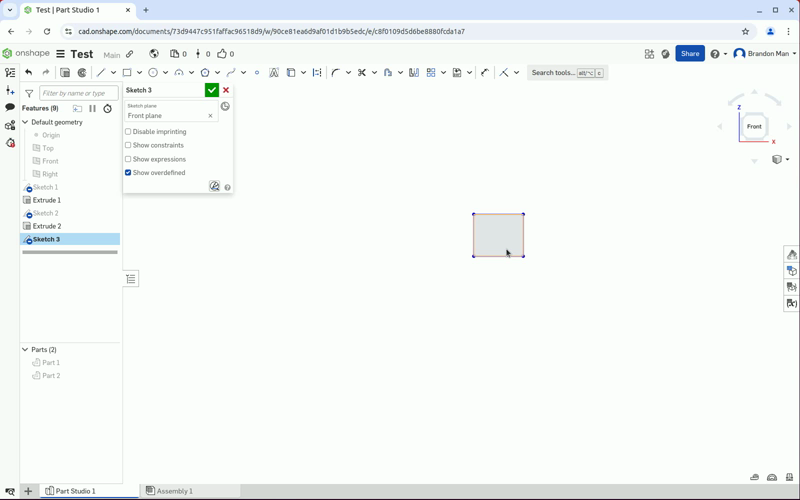
scroll(6)
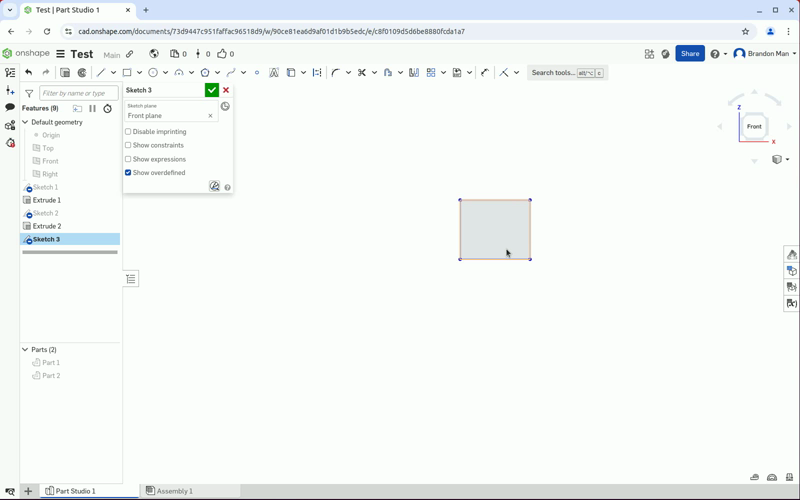
scroll(6)
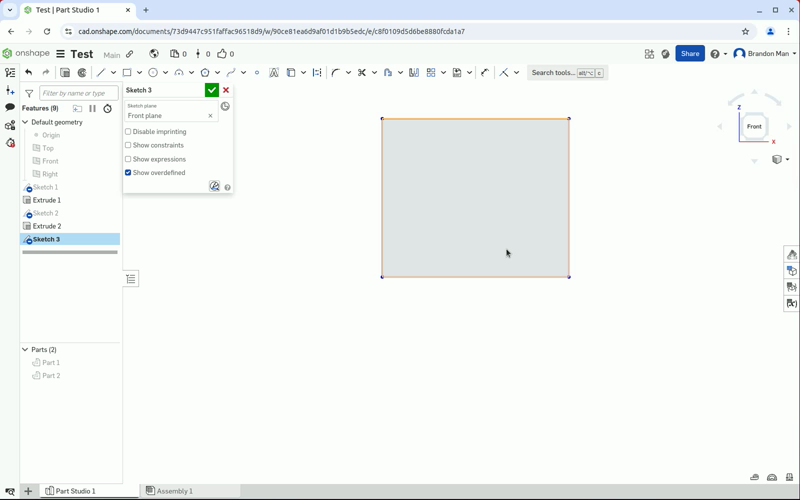
click(506, 248)
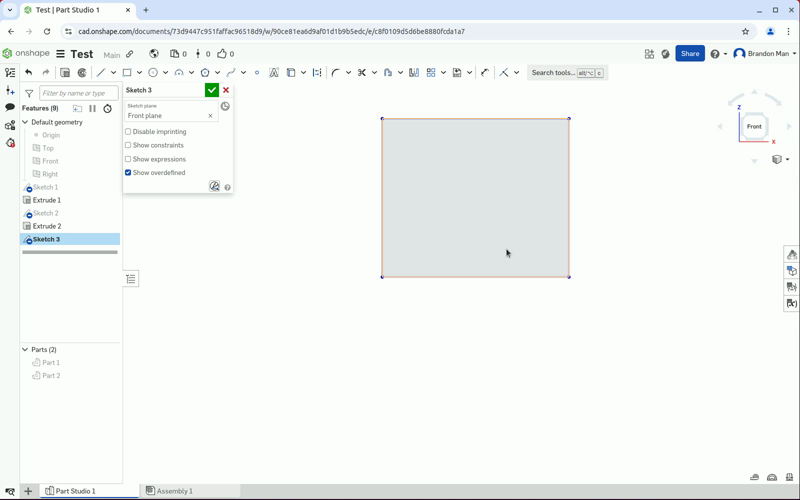
scroll(-6)
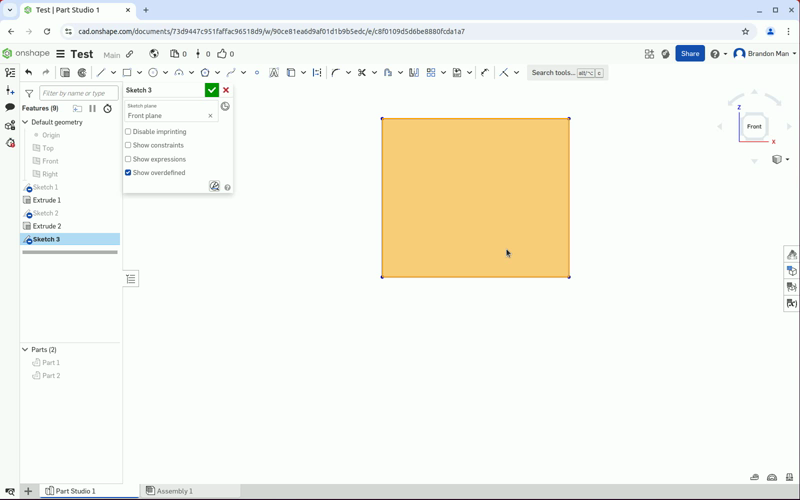
scroll(-6)
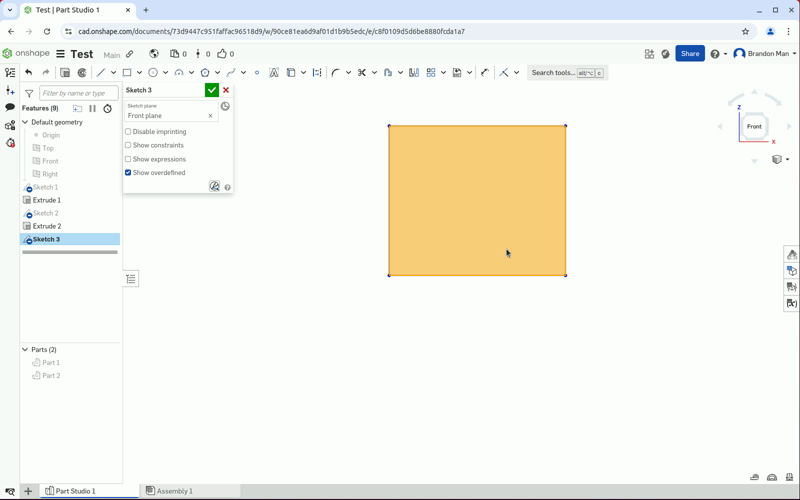
scroll(-6)
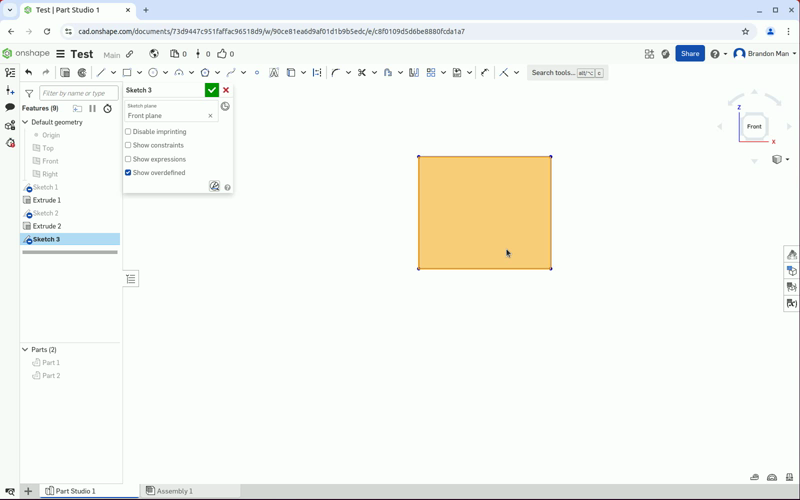
scroll(-6)
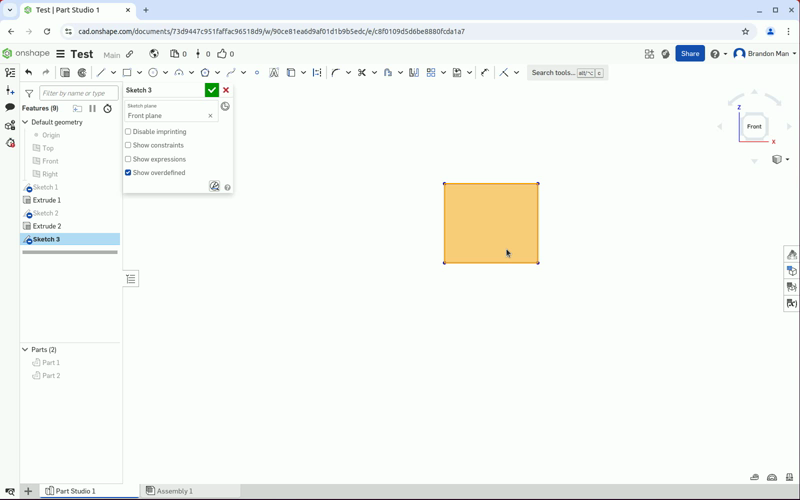
scroll(-6)
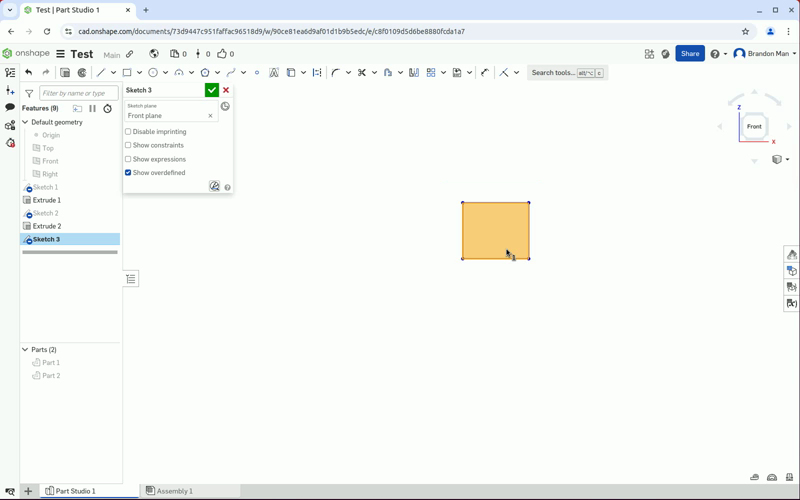
scroll(-6)
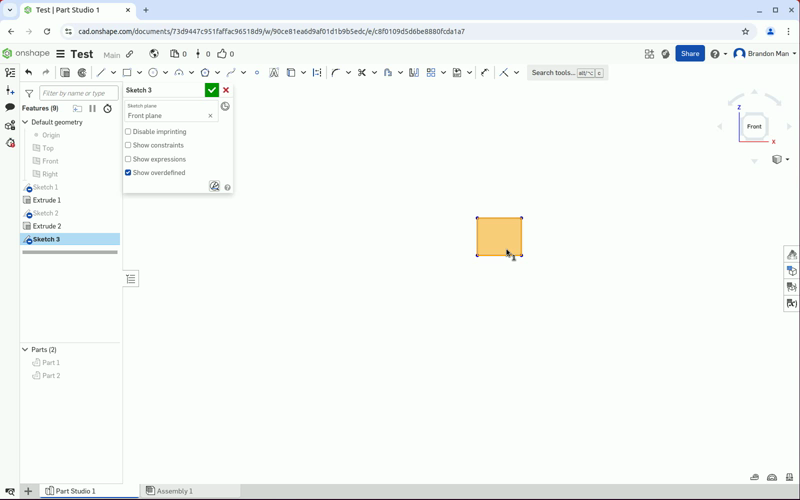
scroll(-6)
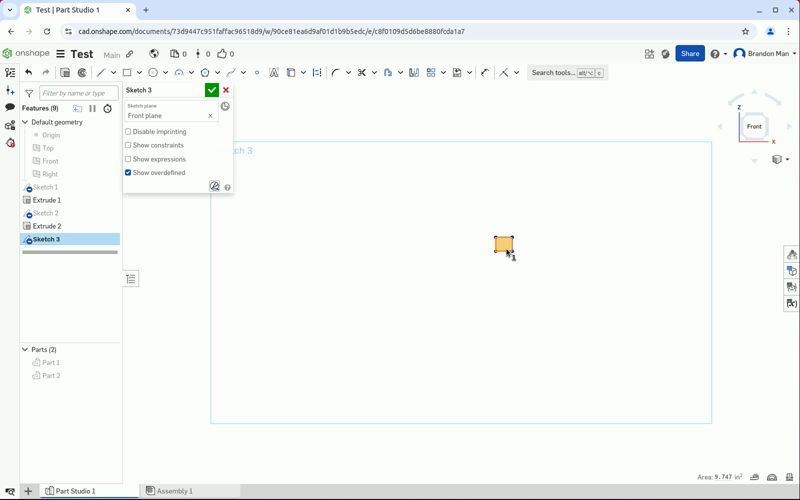
mouse_move(73, 352)
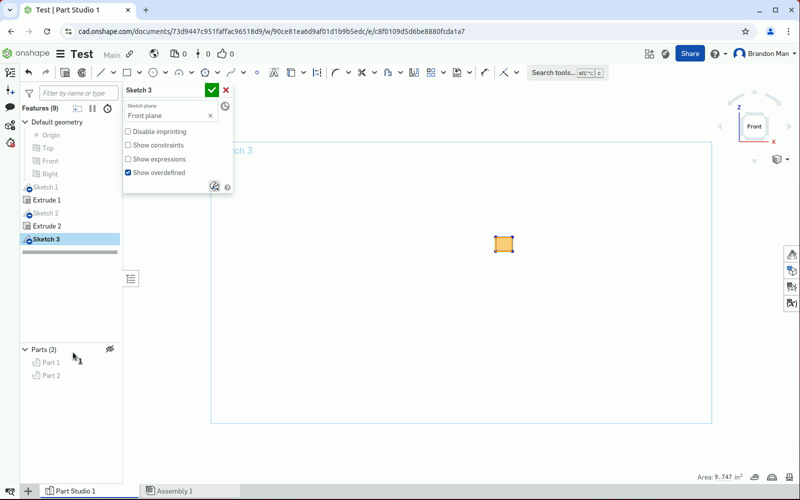
key(shift+y)
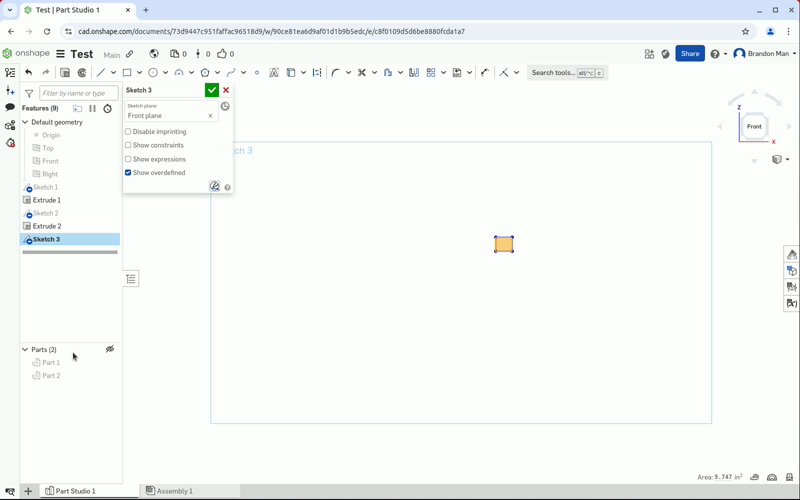
key(shift+e)
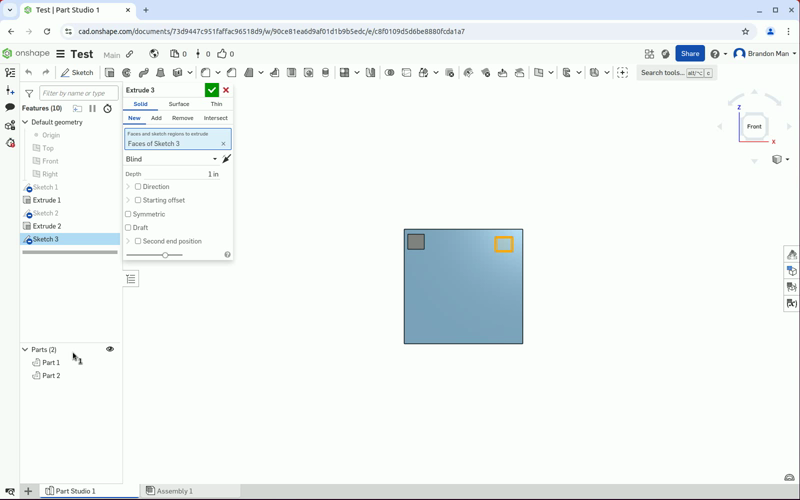
mouse_move(143, 106)
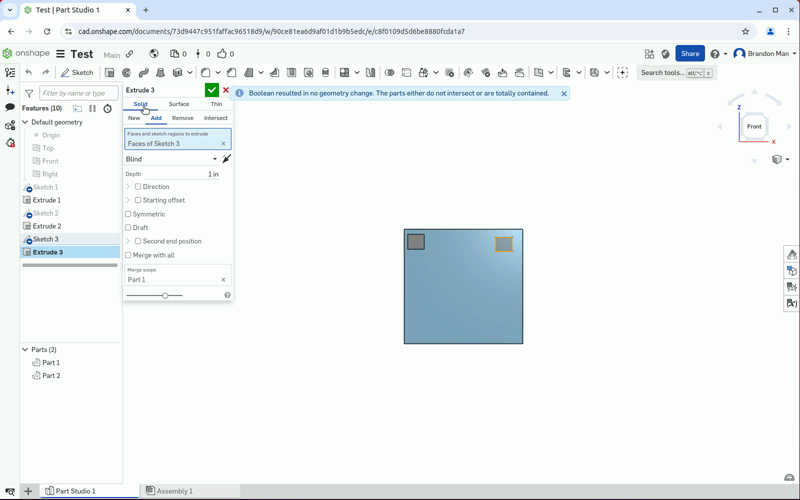
click(143, 106)
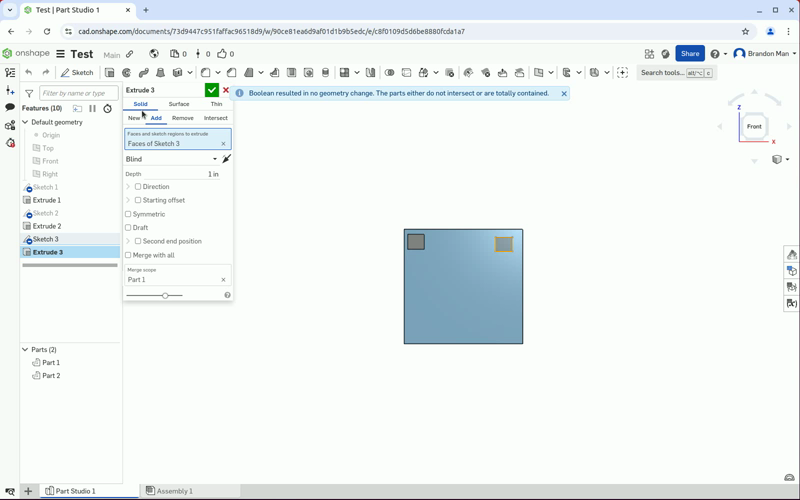
mouse_move(137, 120)
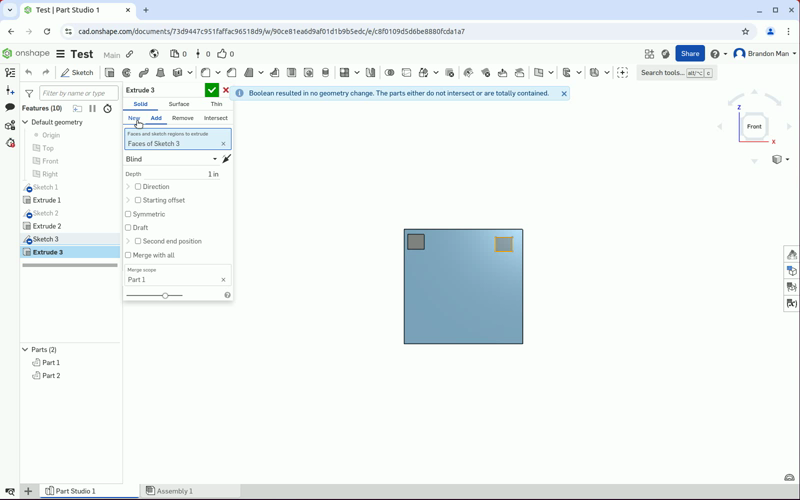
click(137, 120)
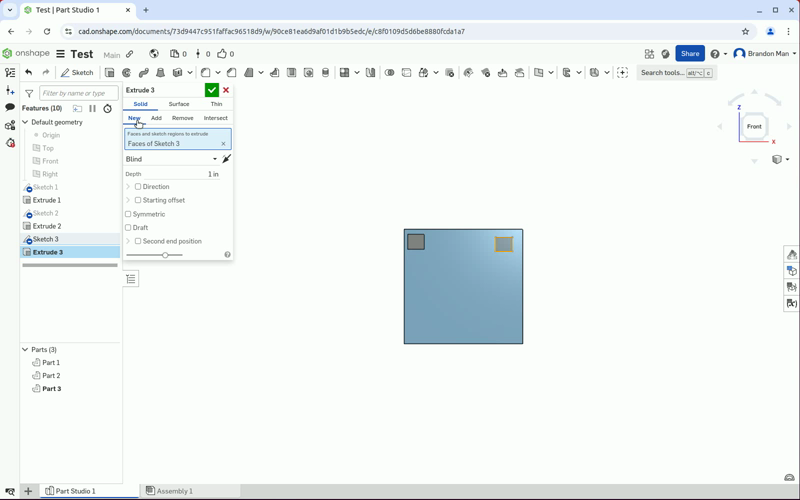
key(tab, 4)
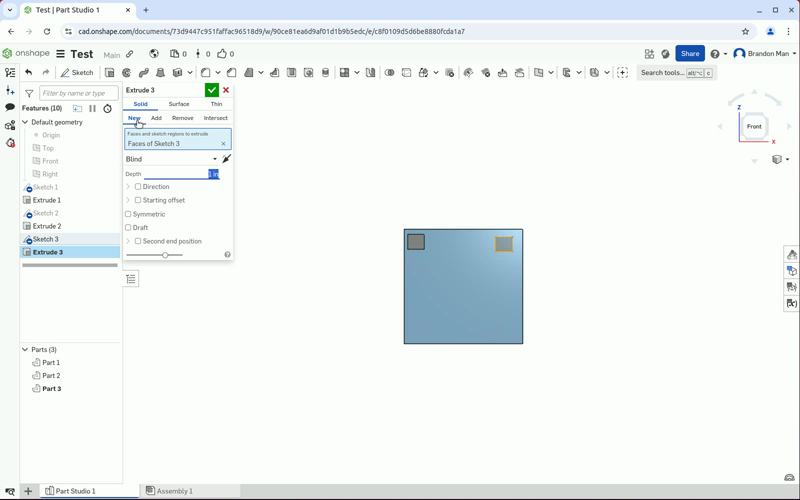
text(23.108)
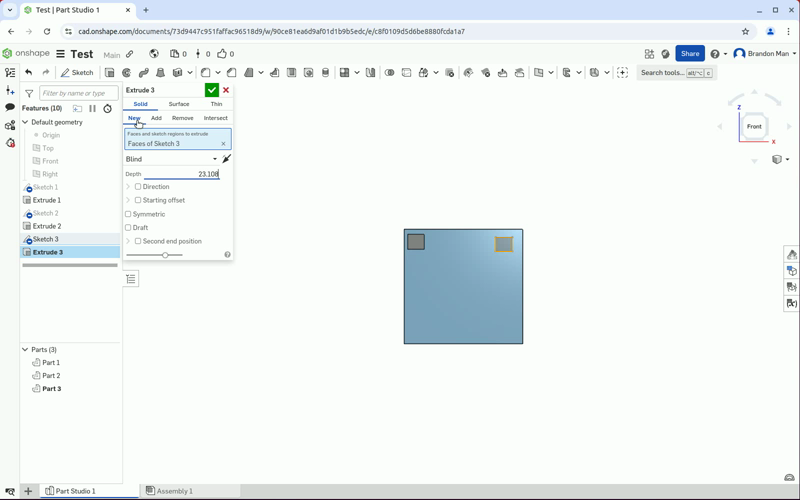
key(enter)
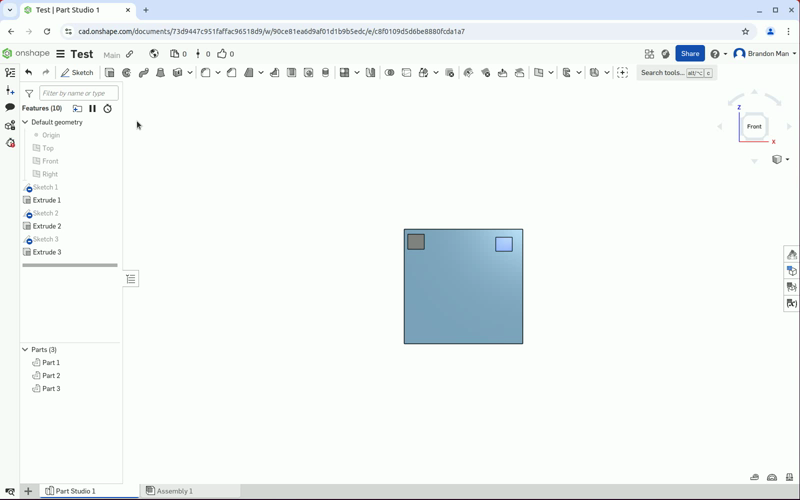
key(shift+h)
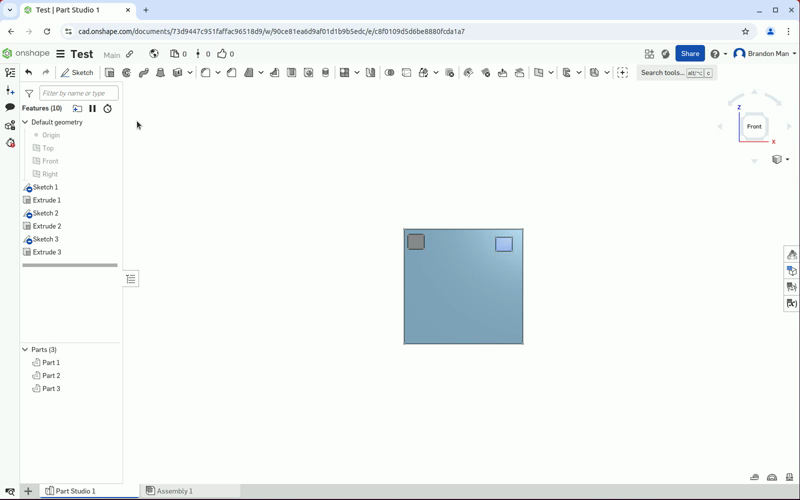
key(shift+h)
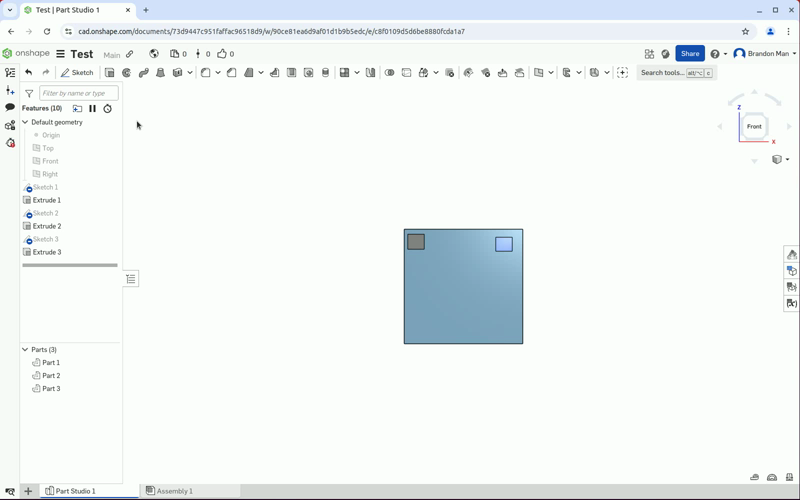
mouse_move(73, 189)
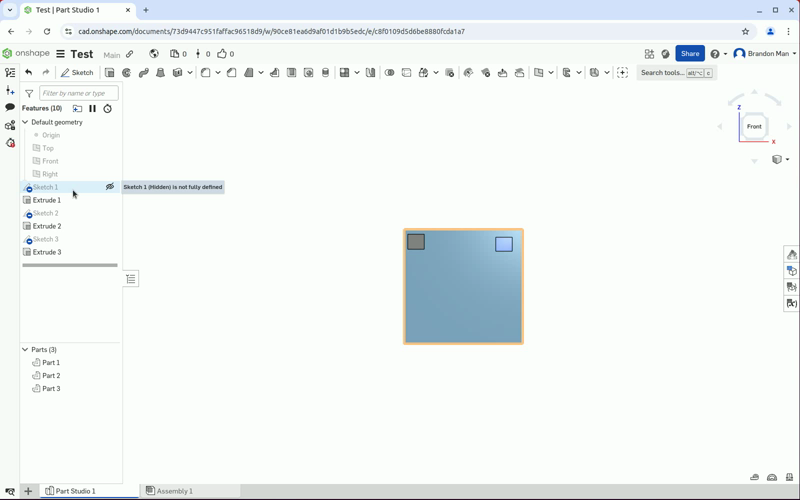
click(73, 189)
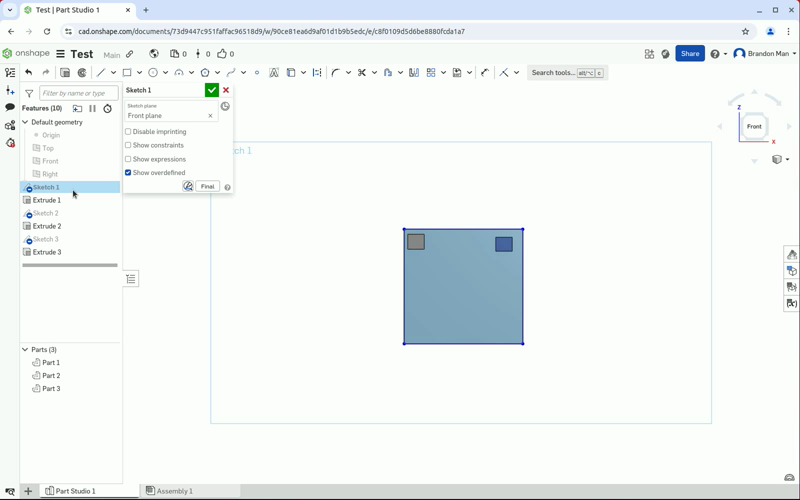
mouse_move(229, 92)
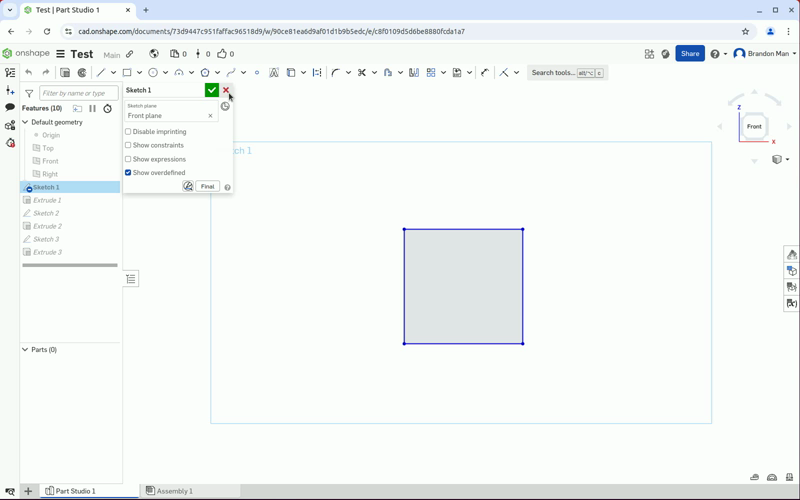
click(229, 92)
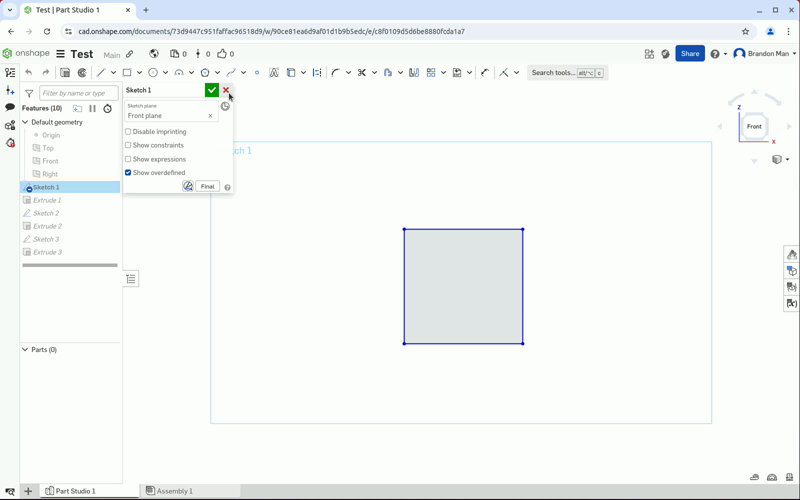
key(shift+s)
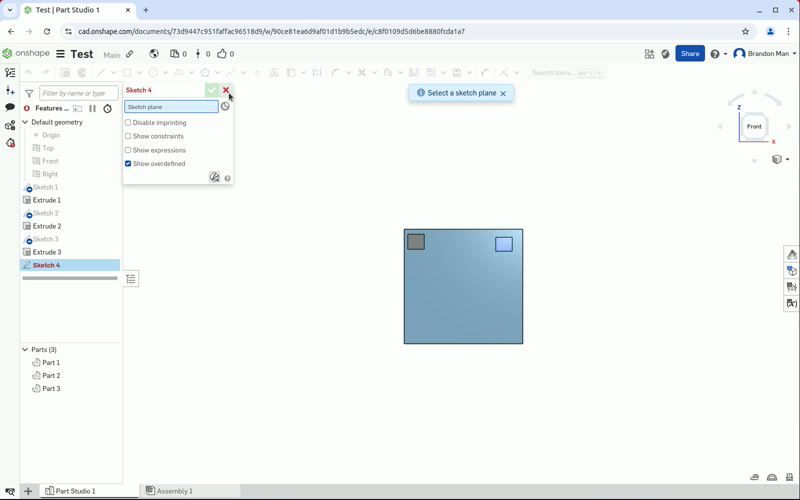
mouse_move(73, 163)
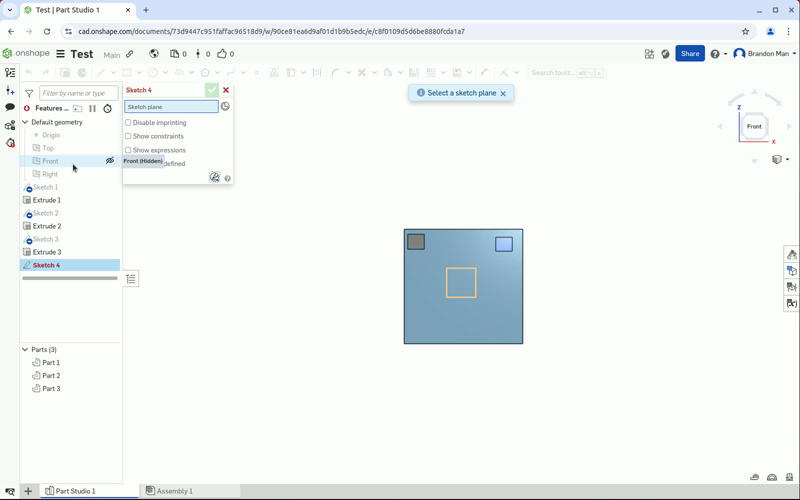
click(73, 163)
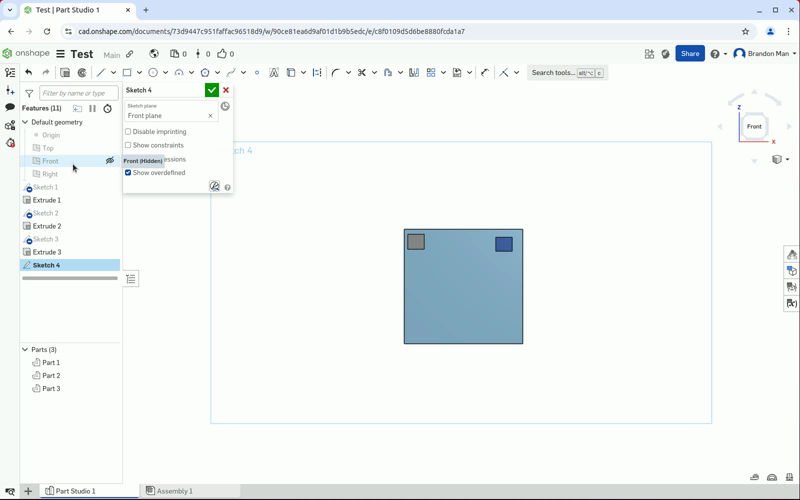
mouse_move(73, 352)
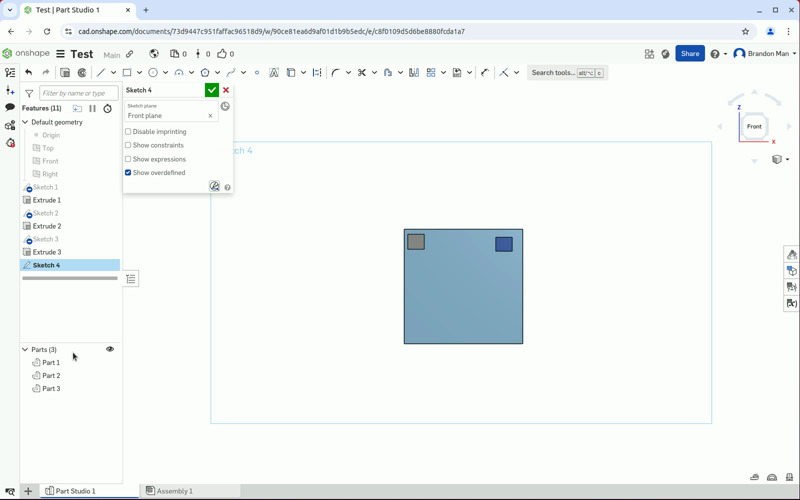
key(y)
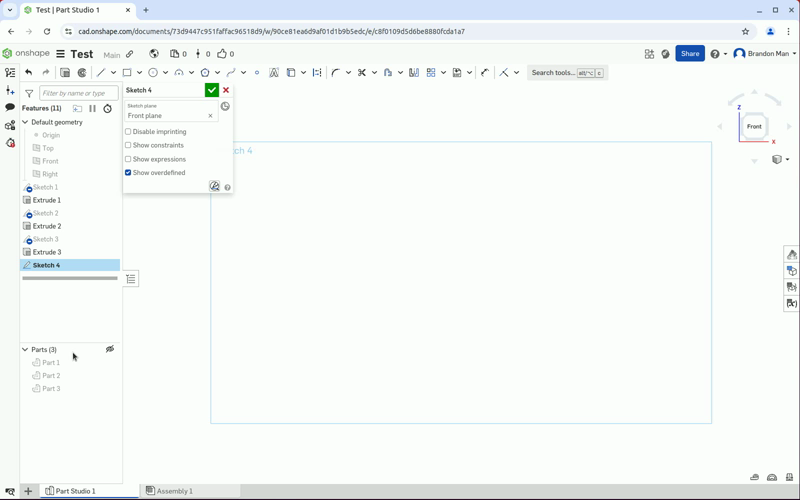
key(l)
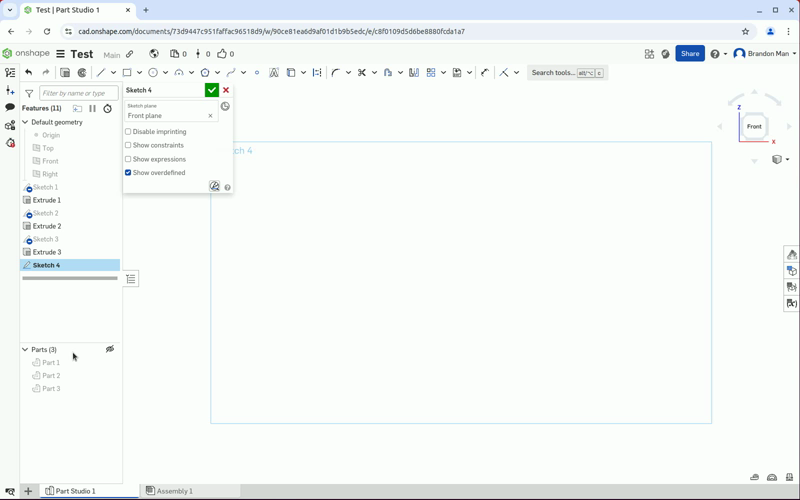
key_down(shift)
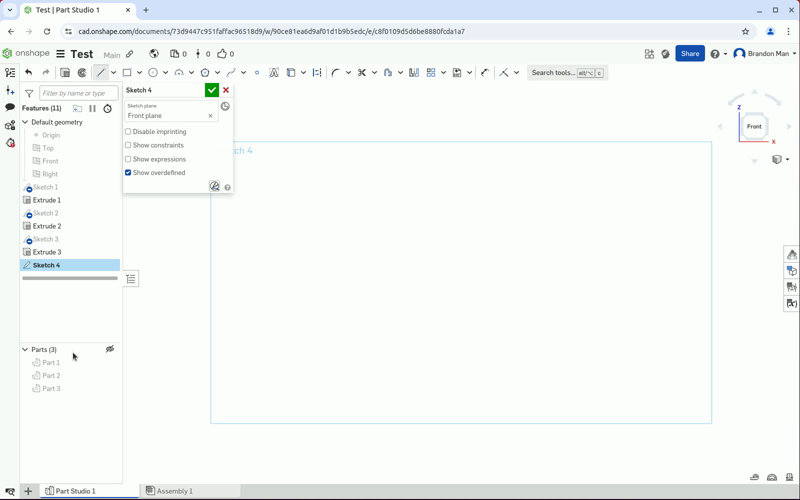
mouse_move(411, 336)
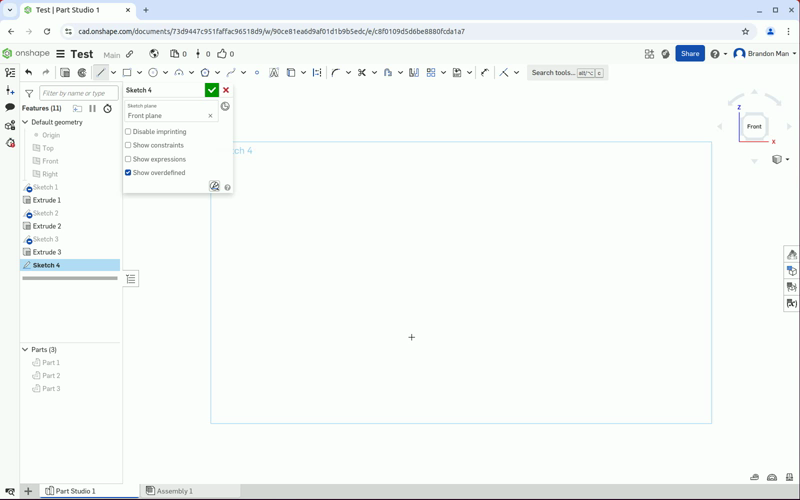
click(411, 336)
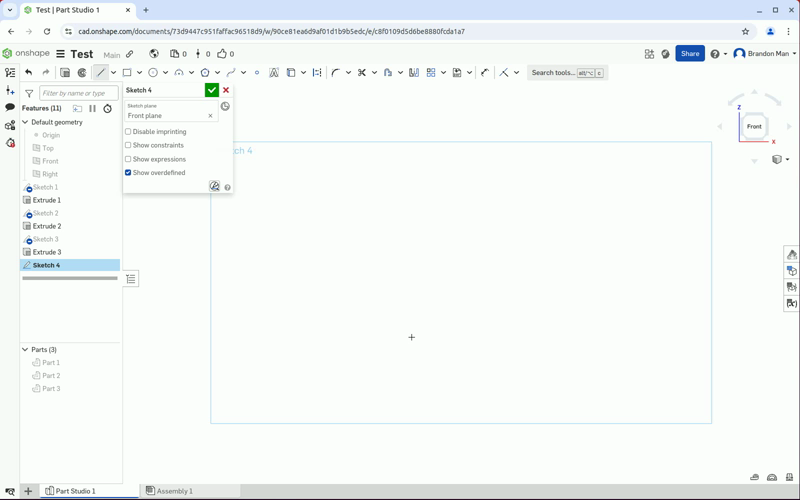
key_up(shift)
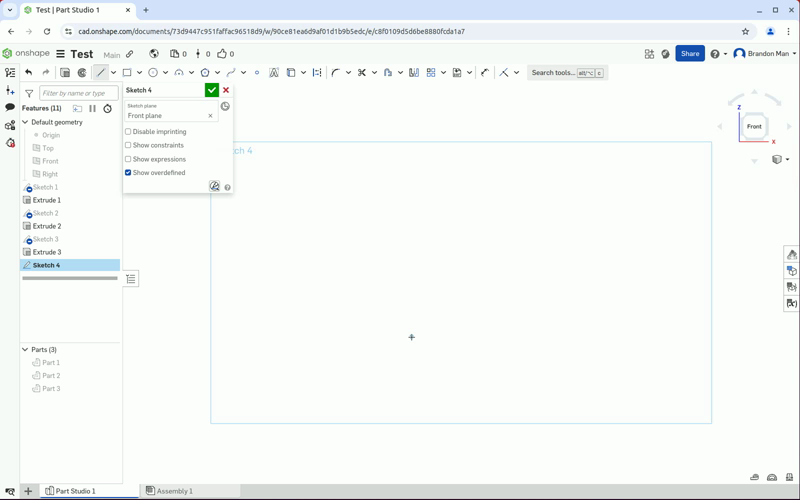
key_down(shift)
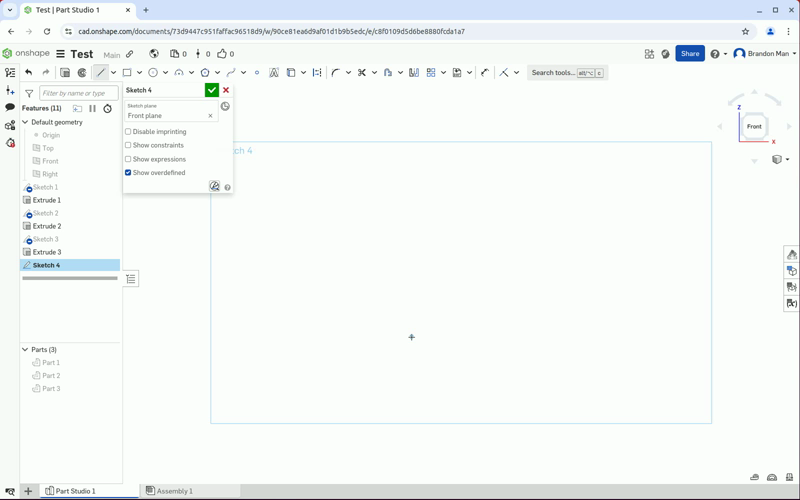
mouse_move(441, 336)
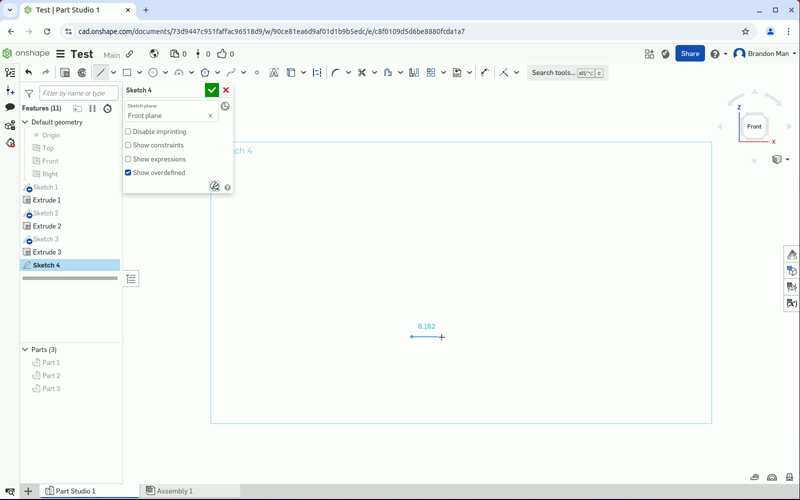
mouse_move(423, 336)
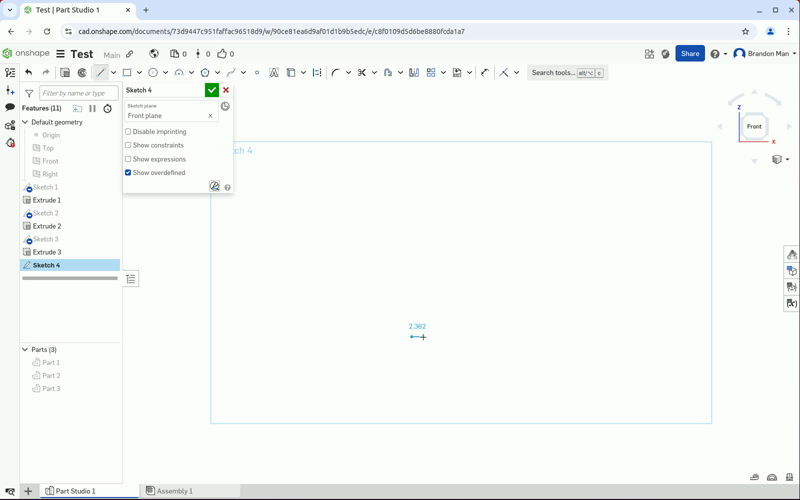
click(423, 336)
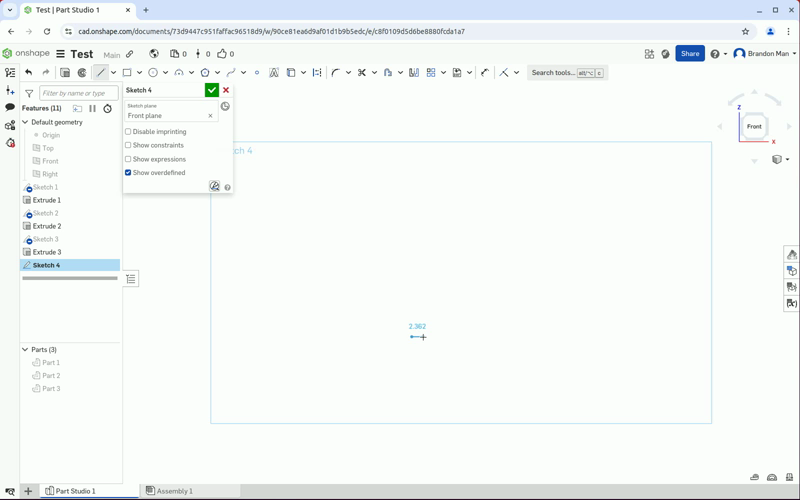
key_up(shift)
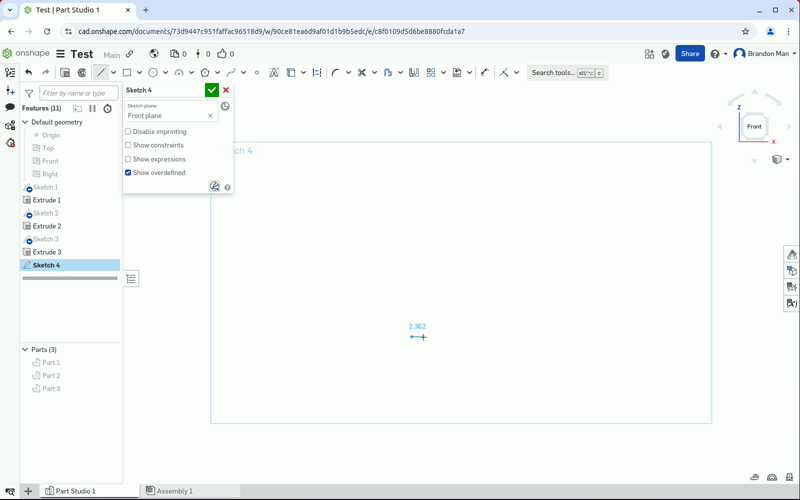
key_down(shift)
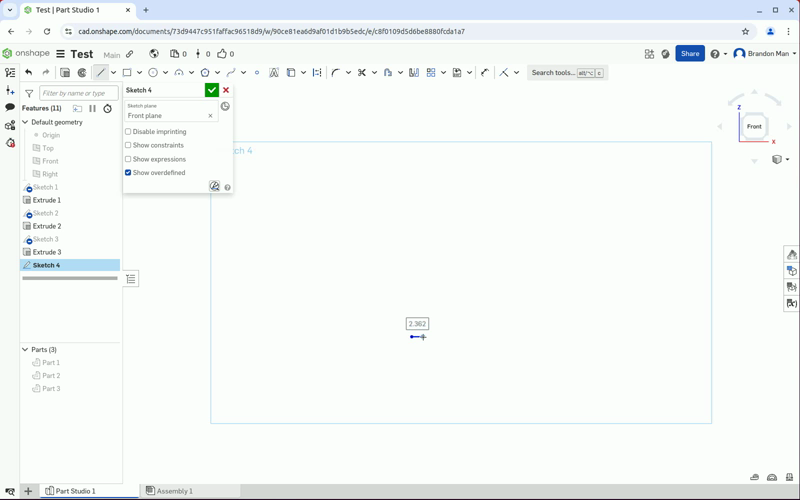
mouse_move(453, 336)
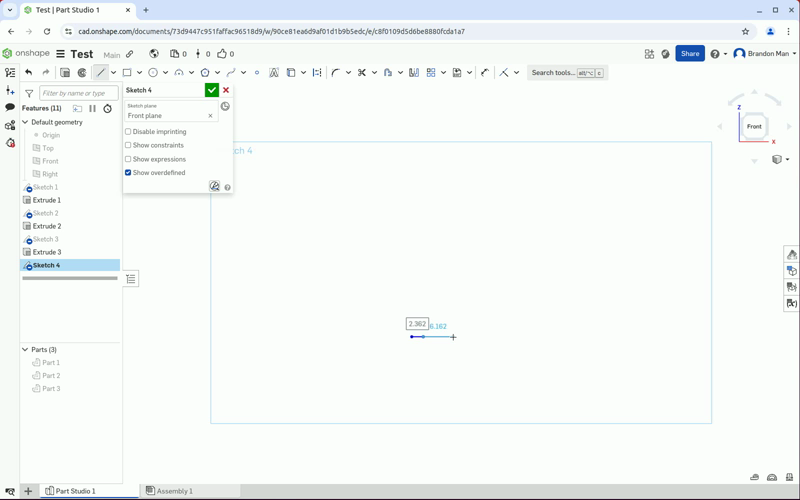
mouse_move(423, 322)
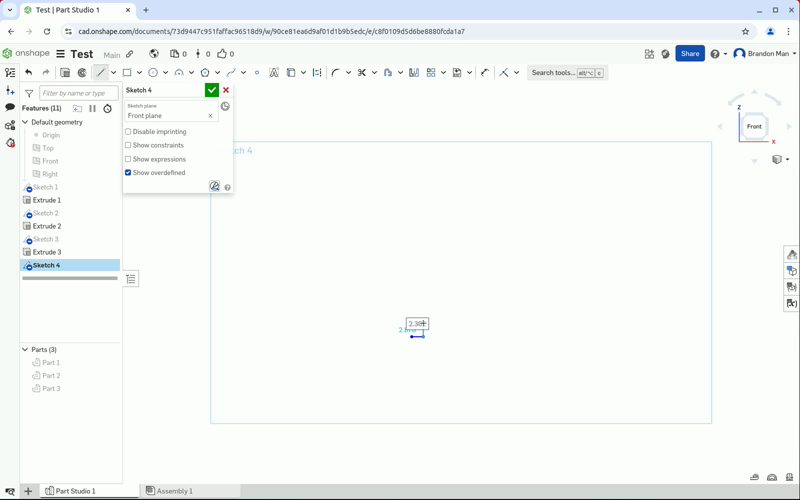
click(423, 322)
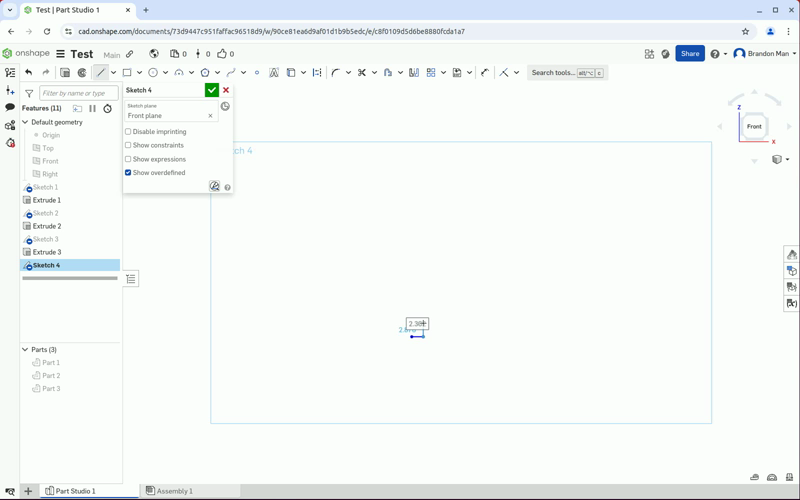
key_up(shift)
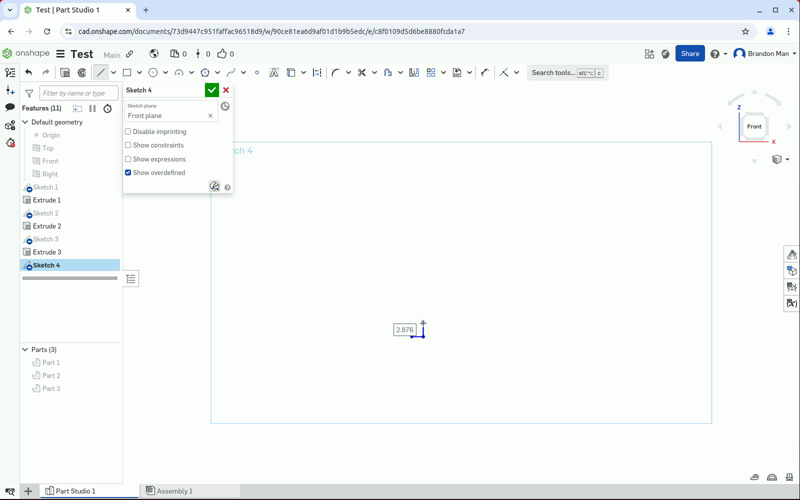
key_down(shift)
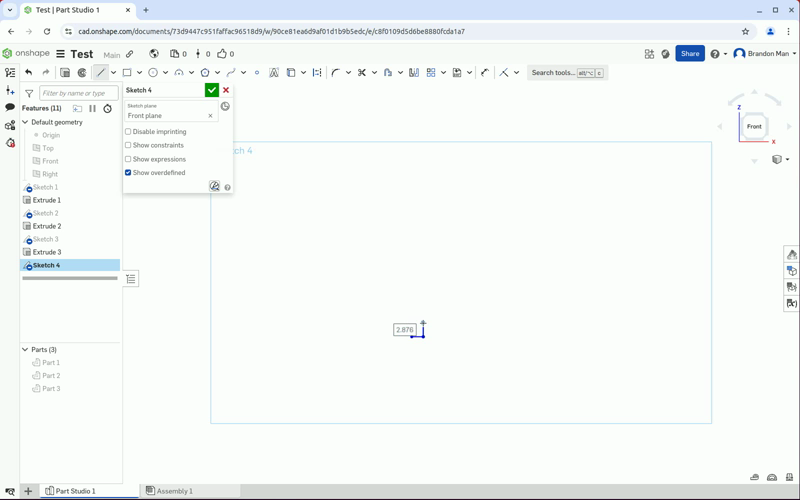
mouse_move(453, 322)
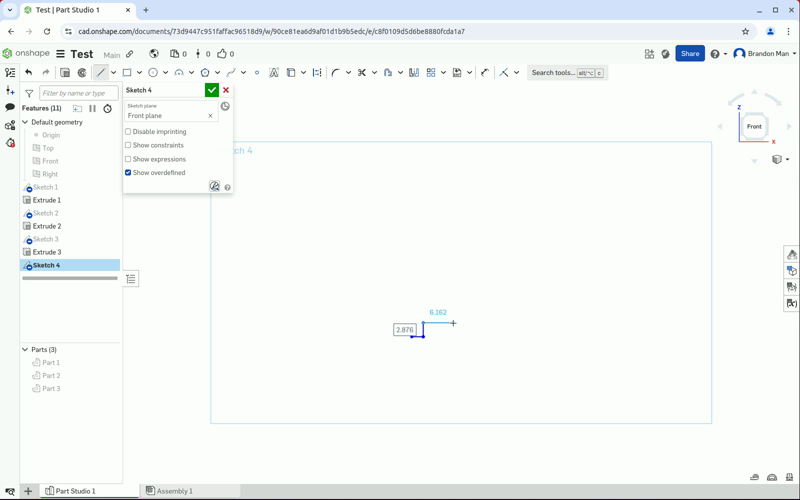
mouse_move(411, 322)
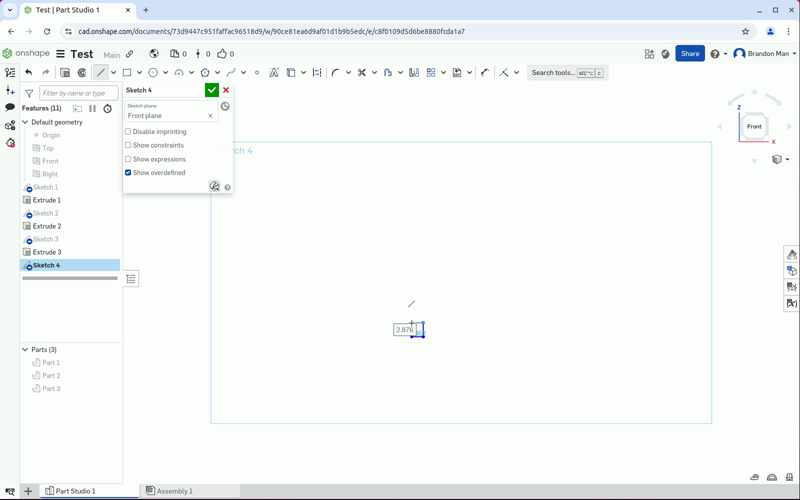
click(411, 322)
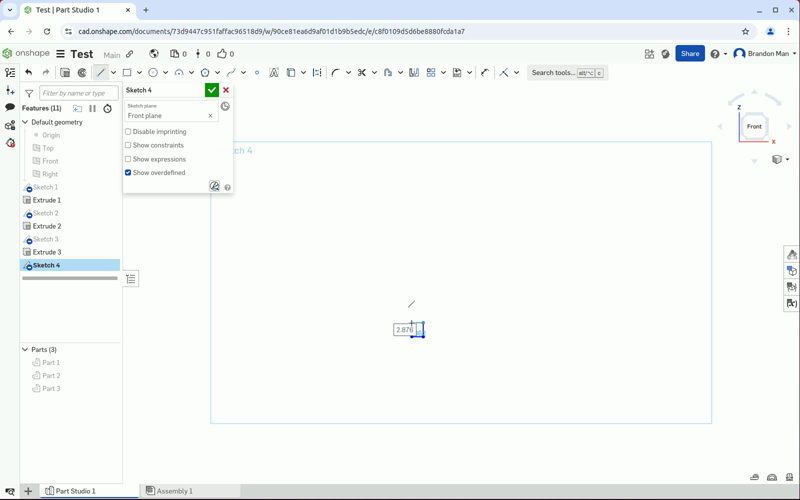
key_up(shift)
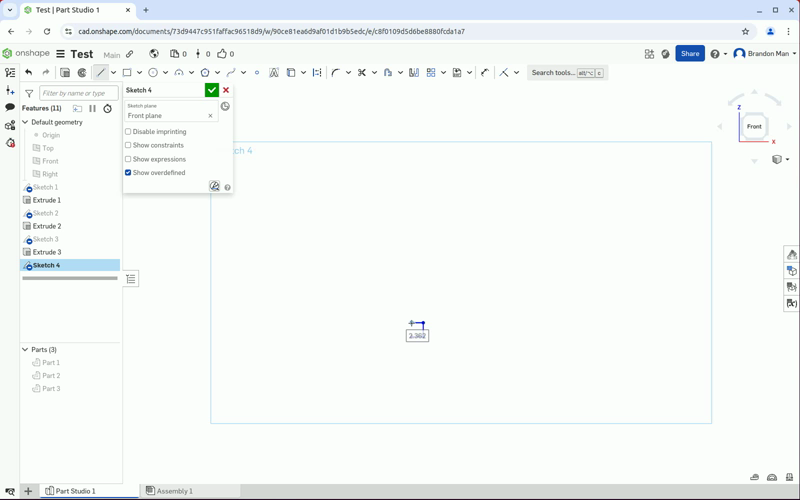
mouse_move(441, 322)
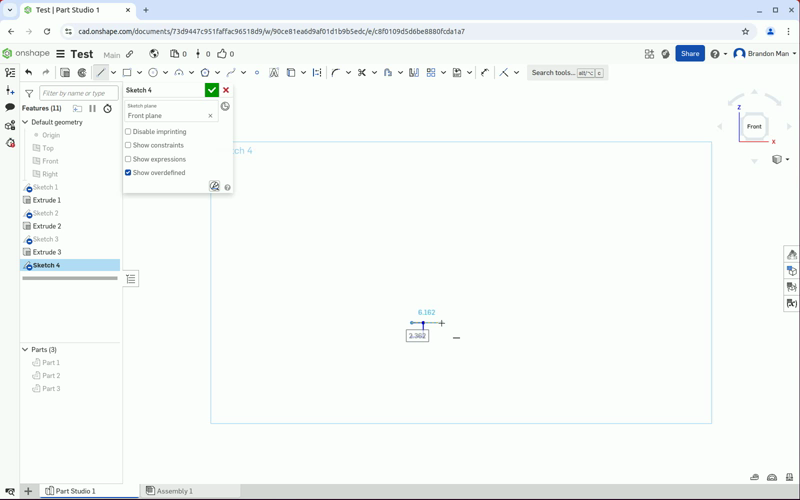
key_down(shift)
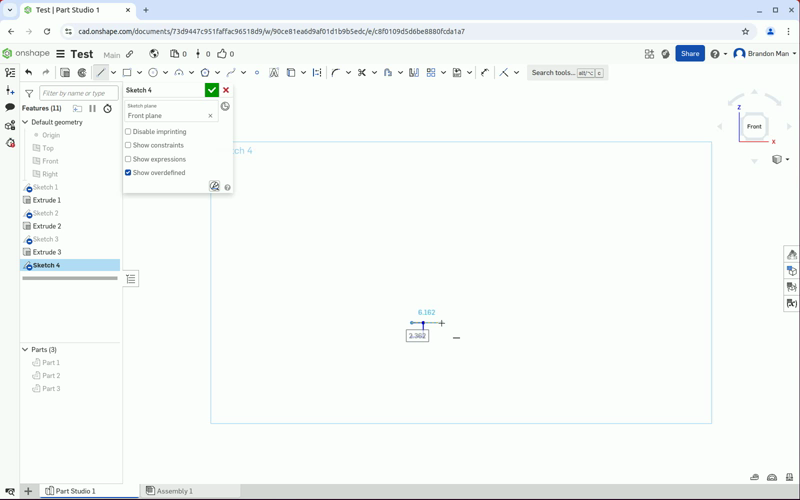
mouse_move(411, 336)
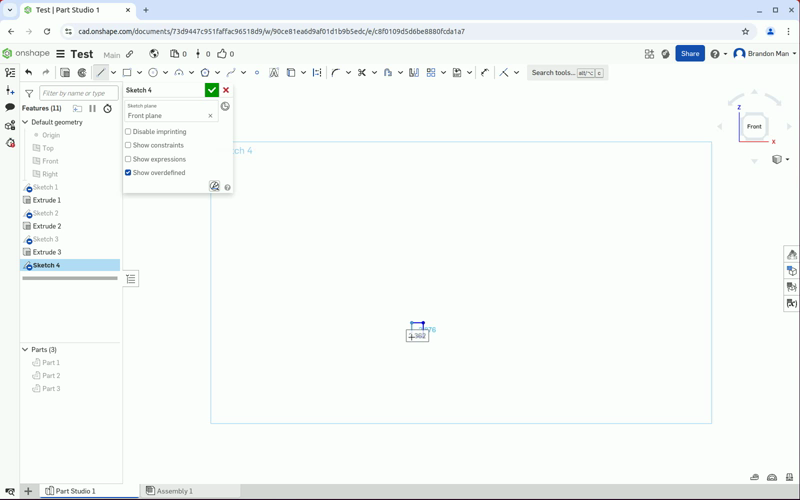
key_up(shift)
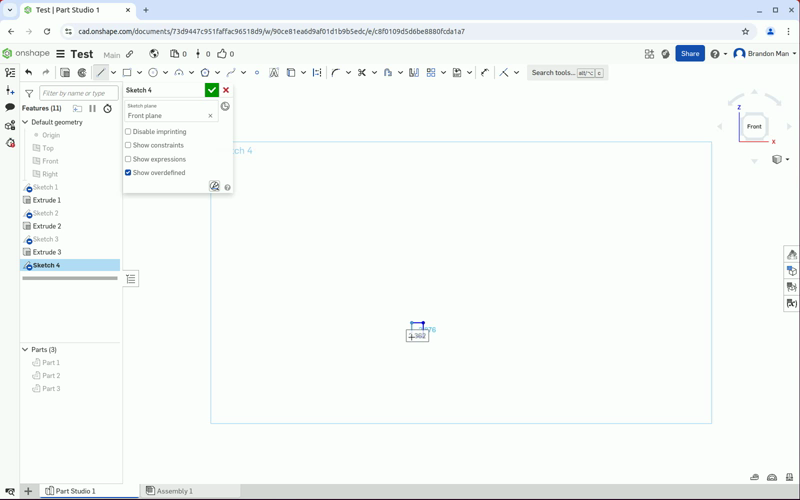
click(411, 336)
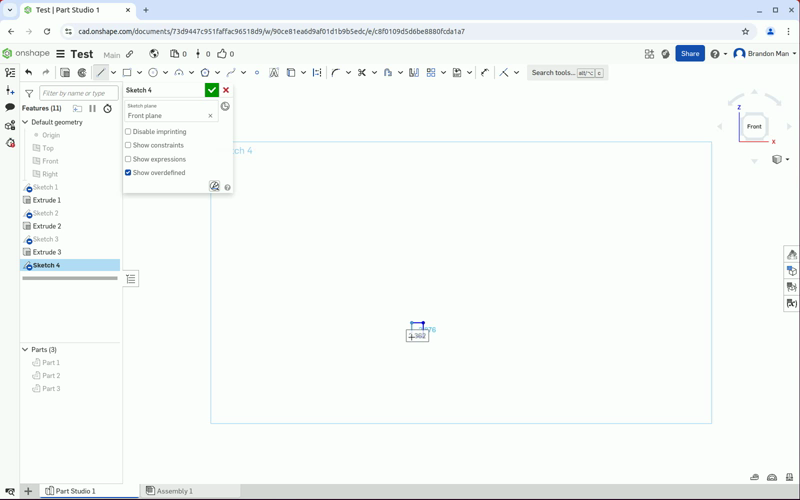
key(esc)
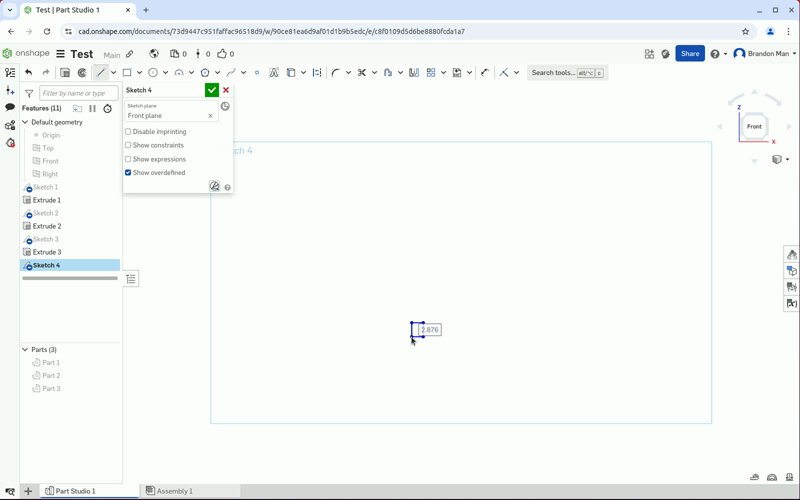
mouse_move(415, 325)
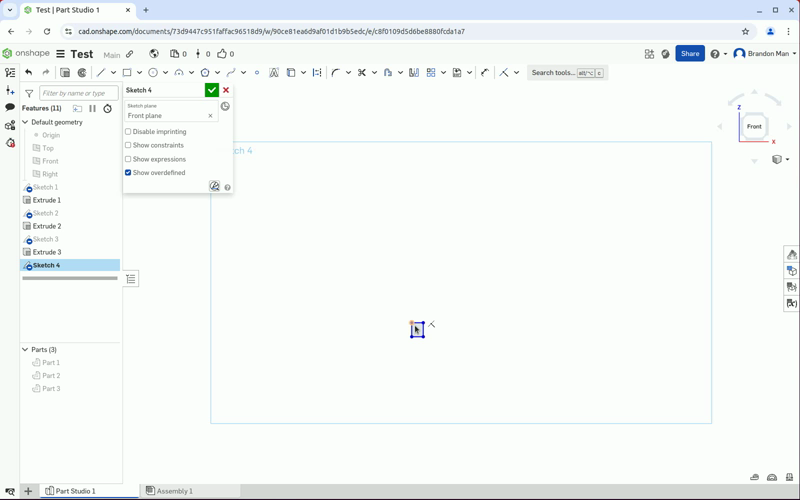
scroll(6)
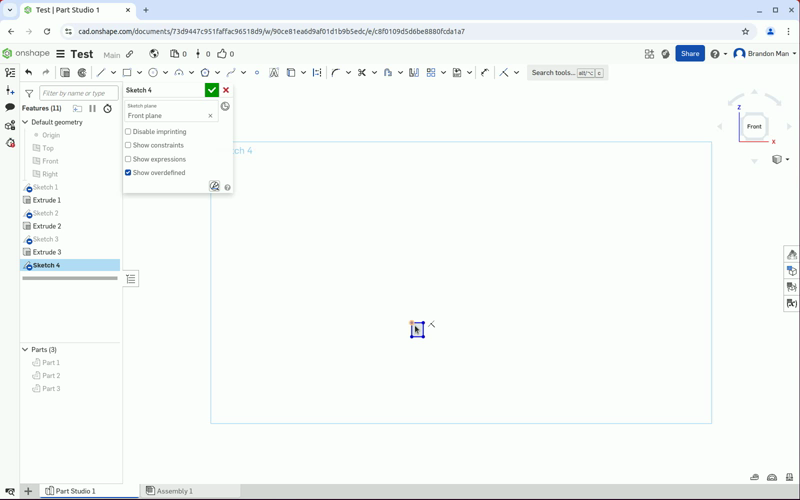
scroll(6)
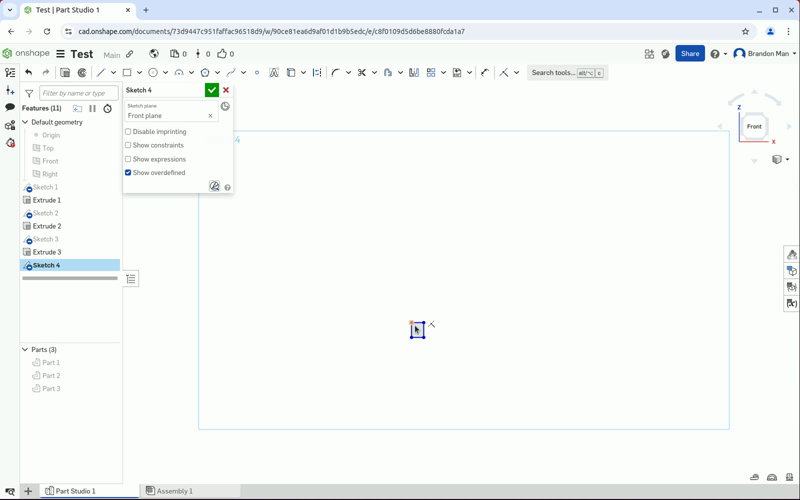
scroll(6)
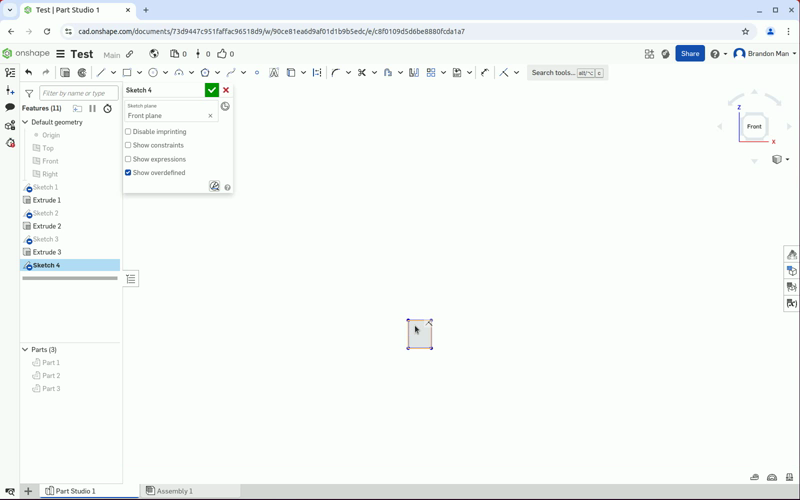
scroll(6)
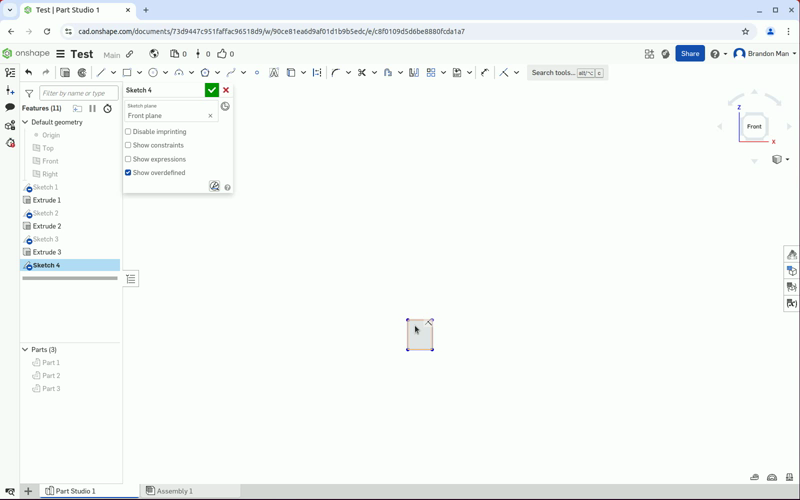
scroll(6)
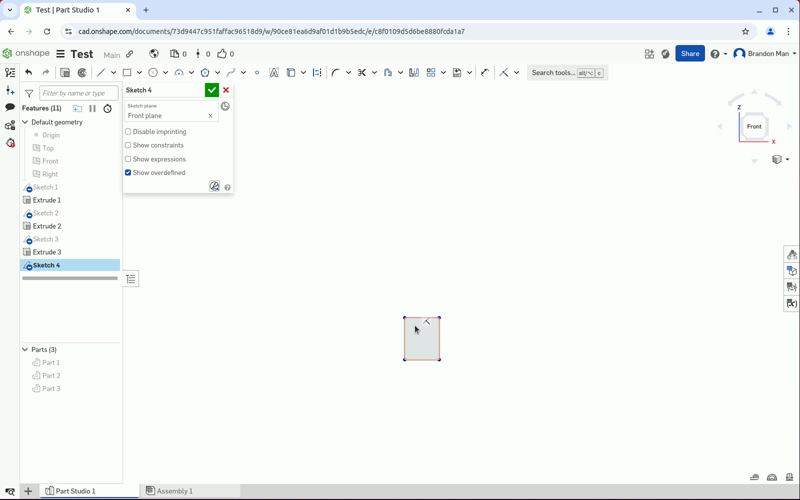
scroll(6)
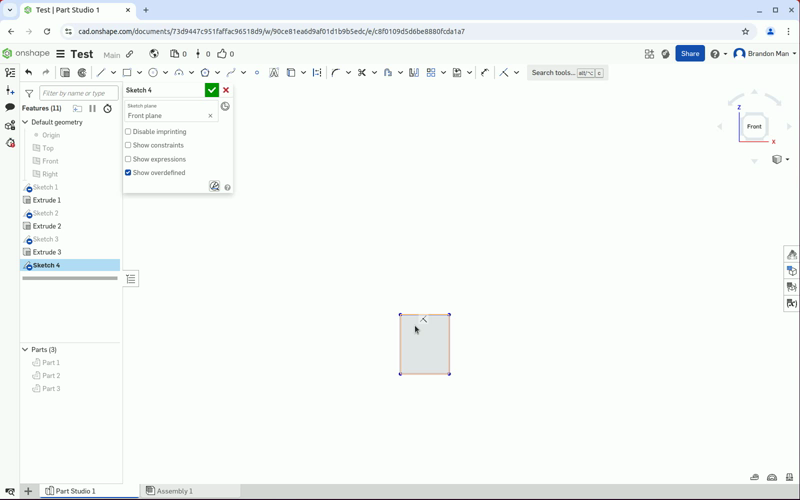
scroll(6)
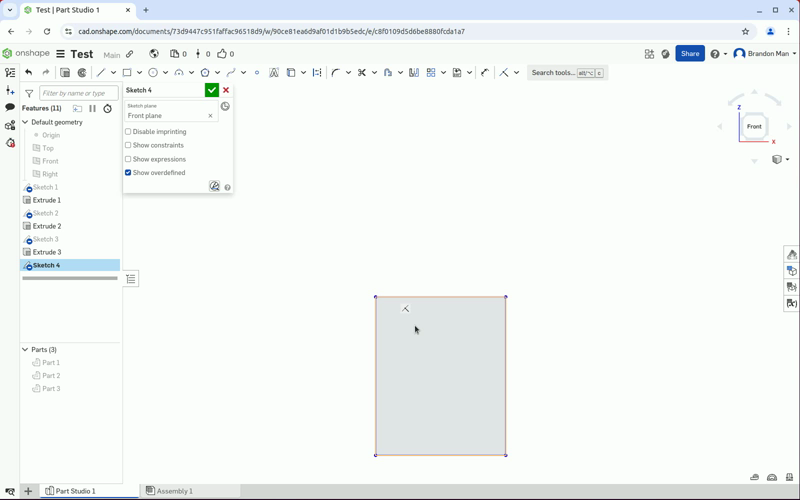
click(415, 325)
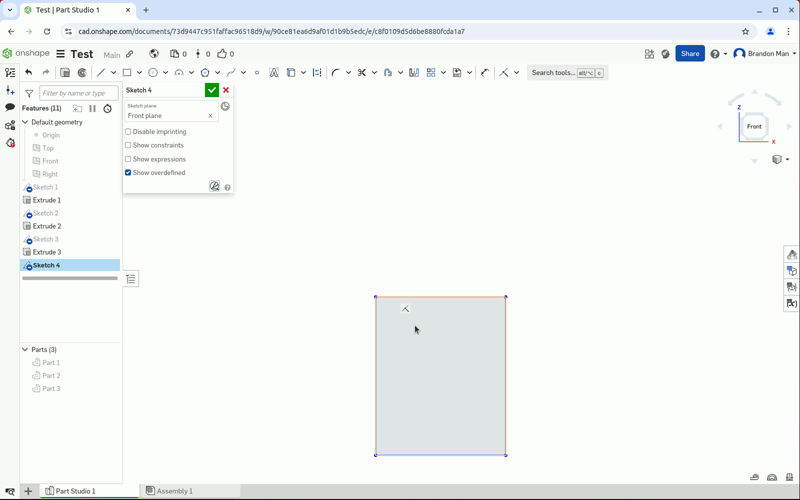
scroll(-6)
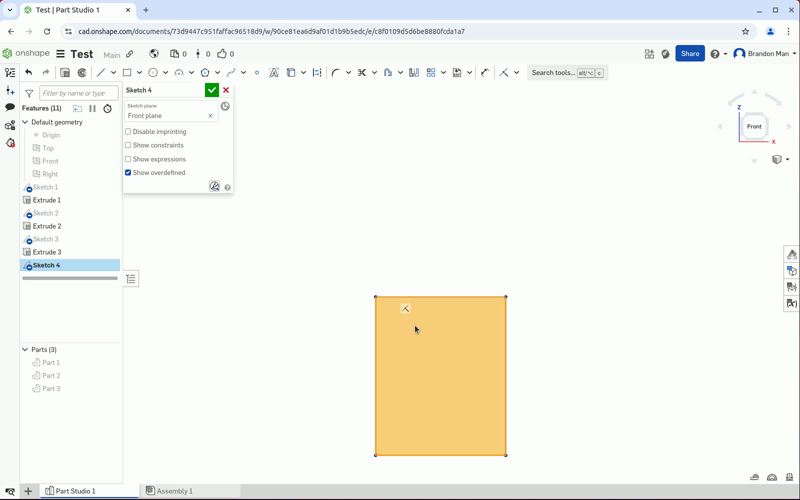
scroll(-6)
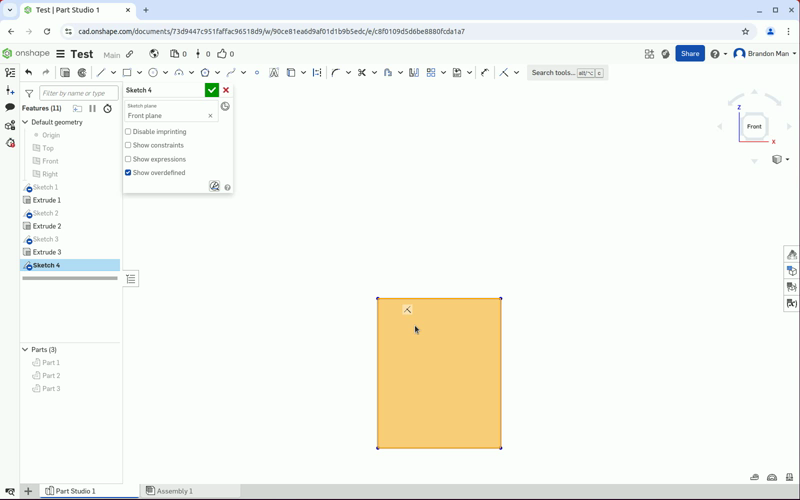
scroll(-6)
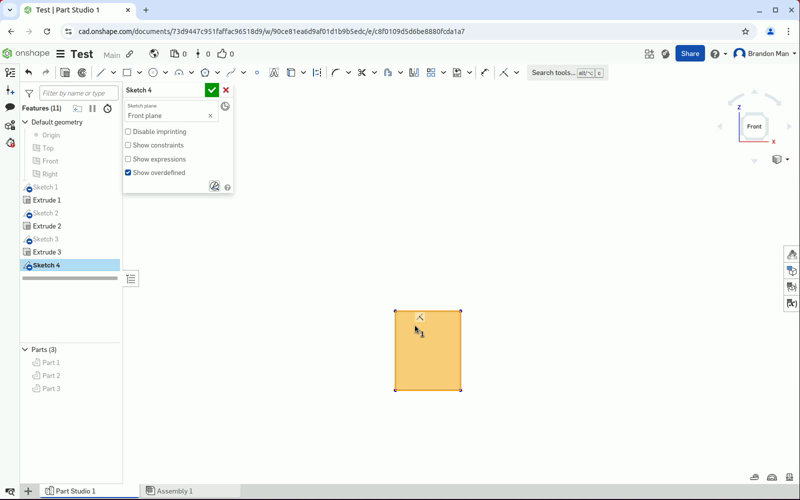
scroll(-6)
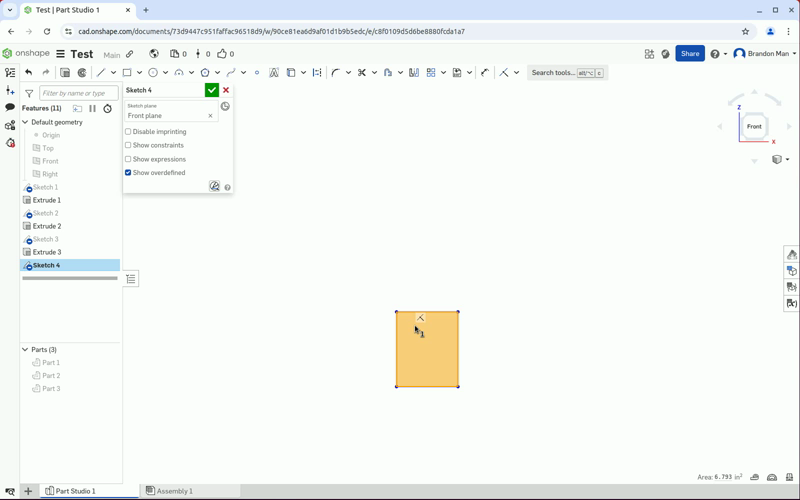
scroll(-6)
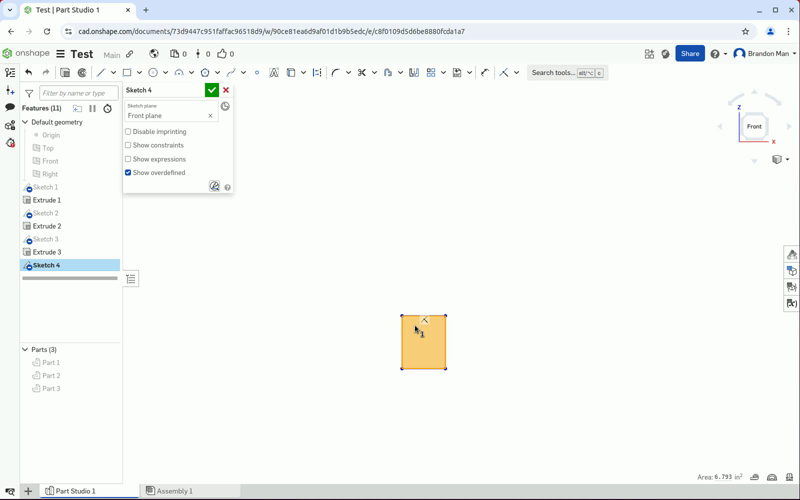
scroll(-6)
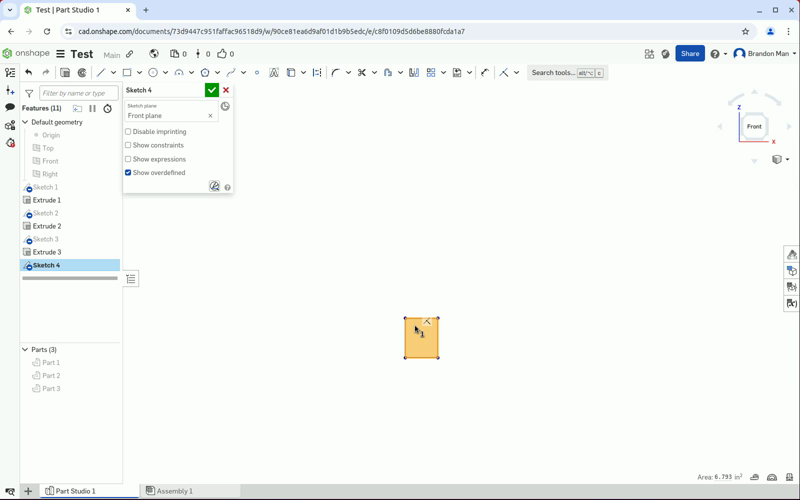
scroll(-6)
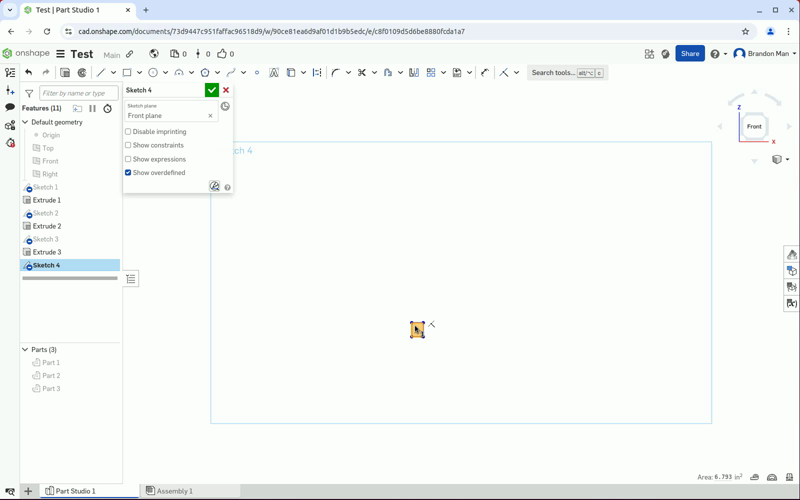
mouse_move(73, 352)
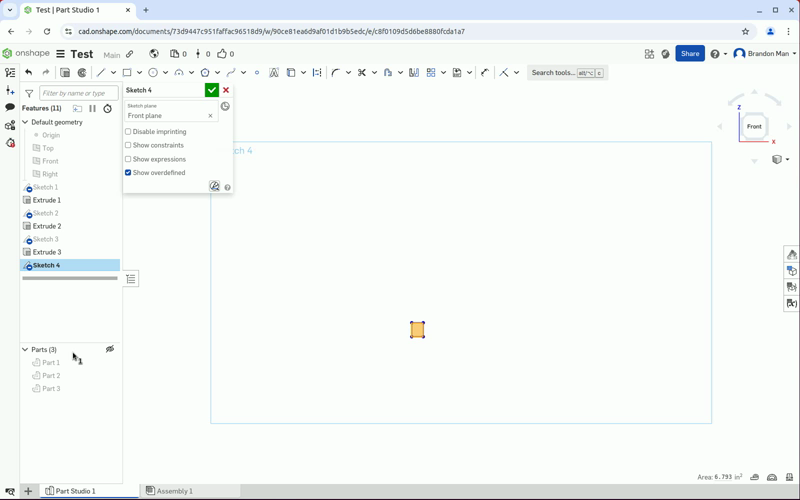
key(shift+y)
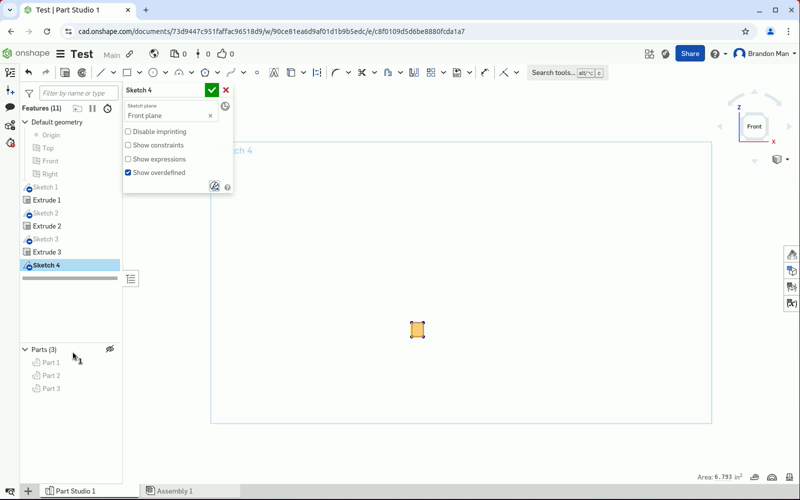
key(shift+e)
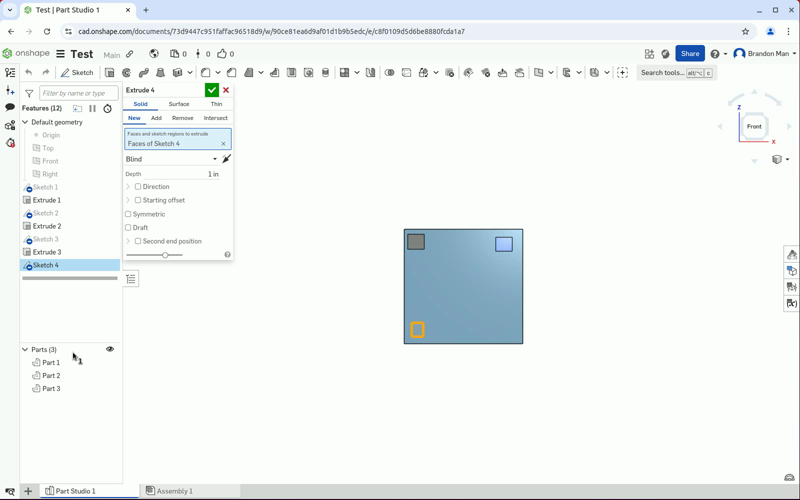
mouse_move(143, 106)
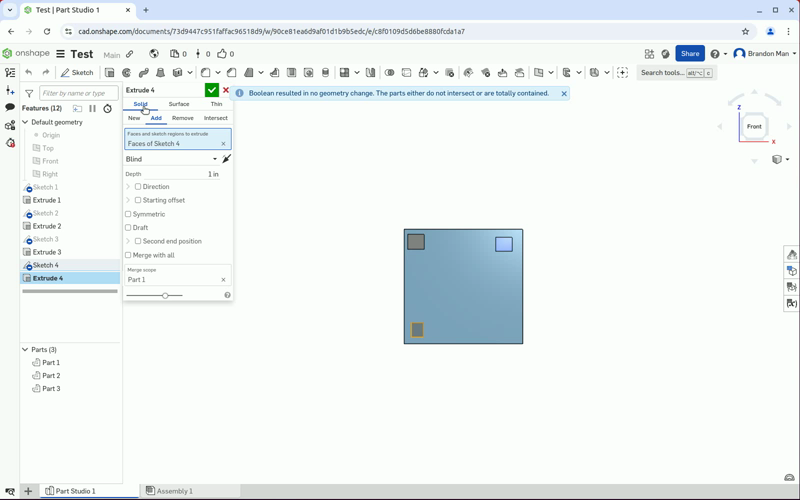
click(143, 106)
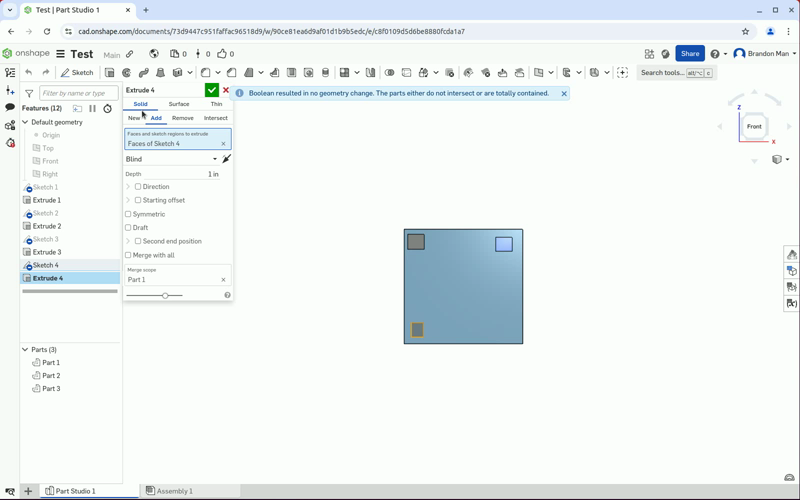
mouse_move(137, 120)
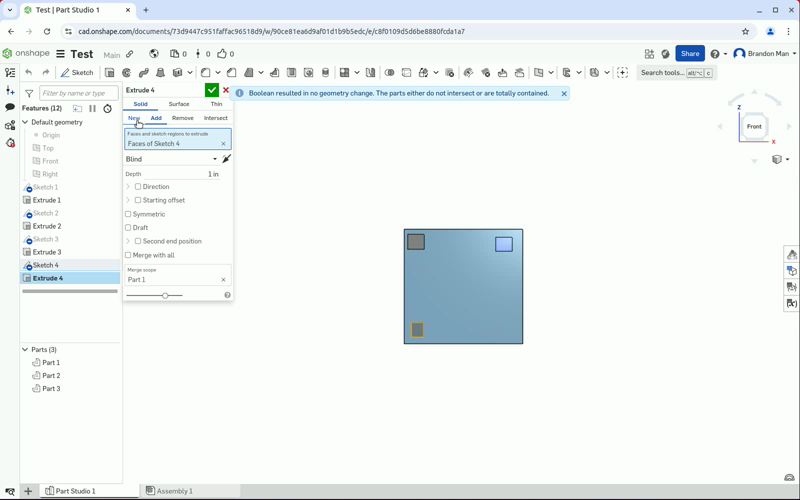
click(137, 120)
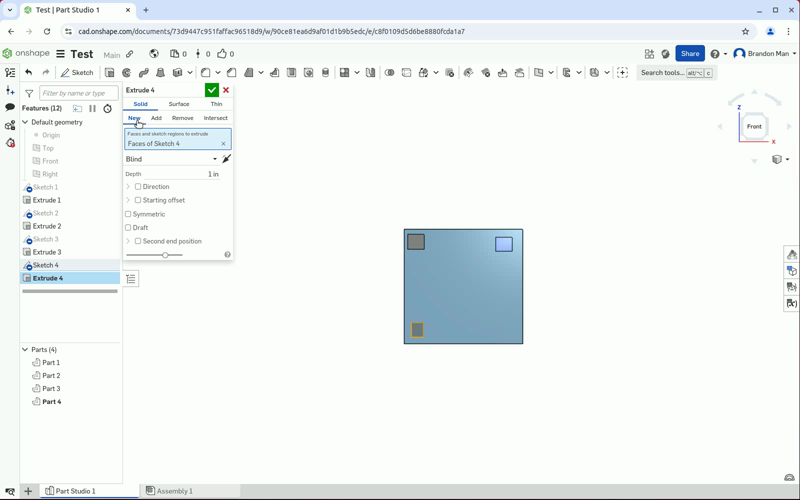
key(tab, 4)
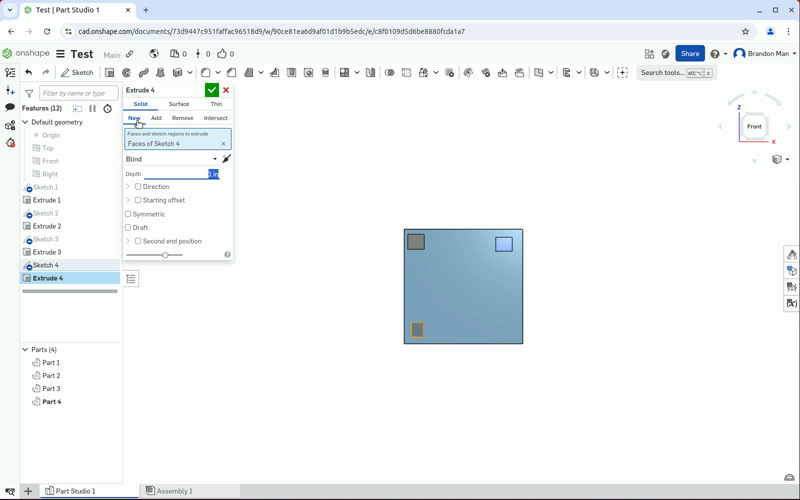
text(23.108)
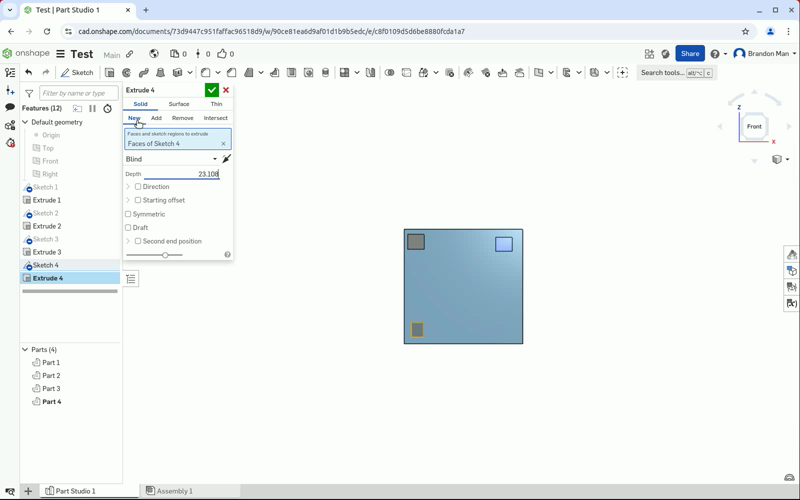
key(enter)
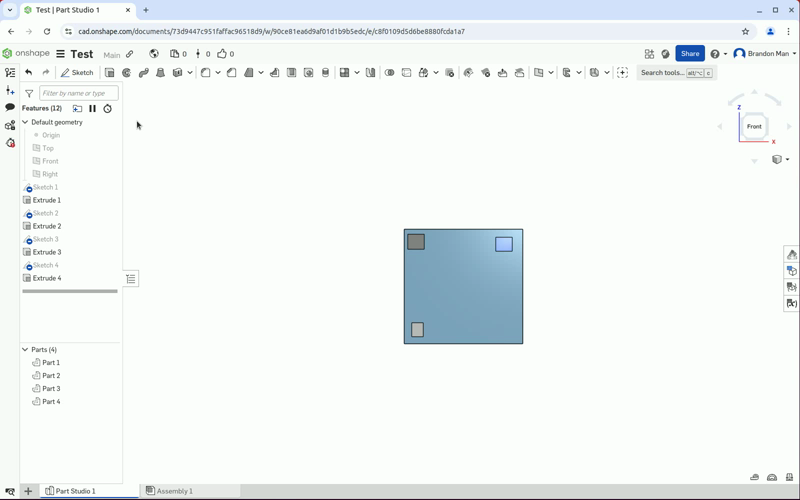
key(shift+h)
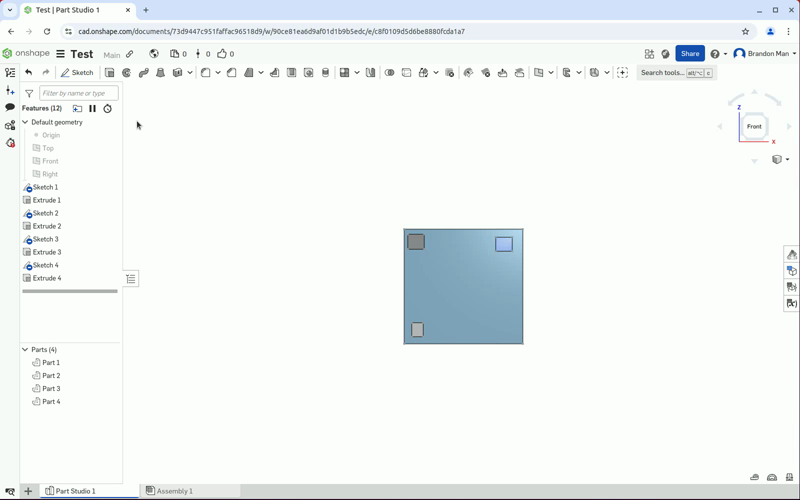
key(shift+h)
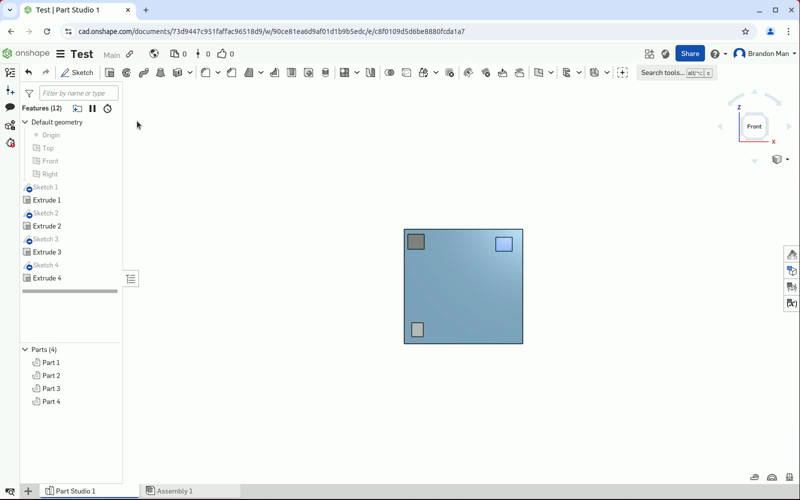
mouse_move(73, 189)
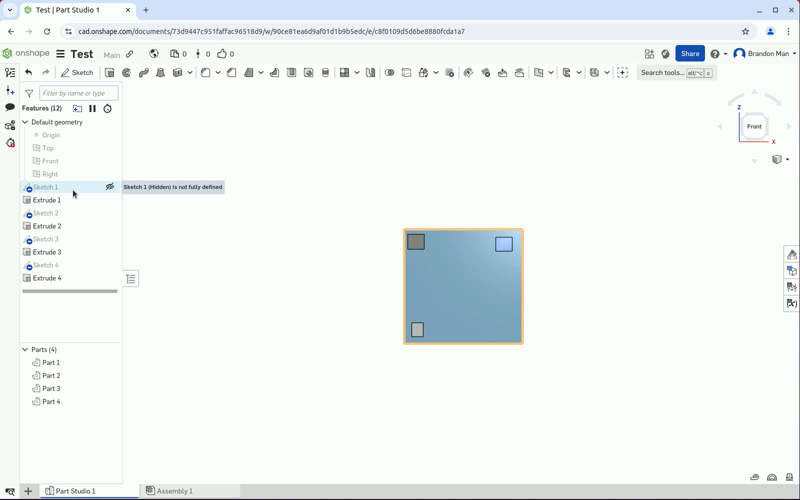
click(73, 189)
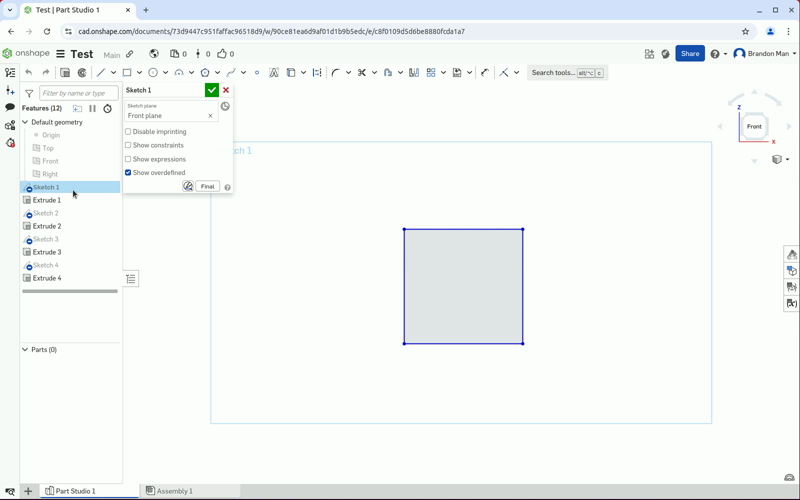
mouse_move(229, 92)
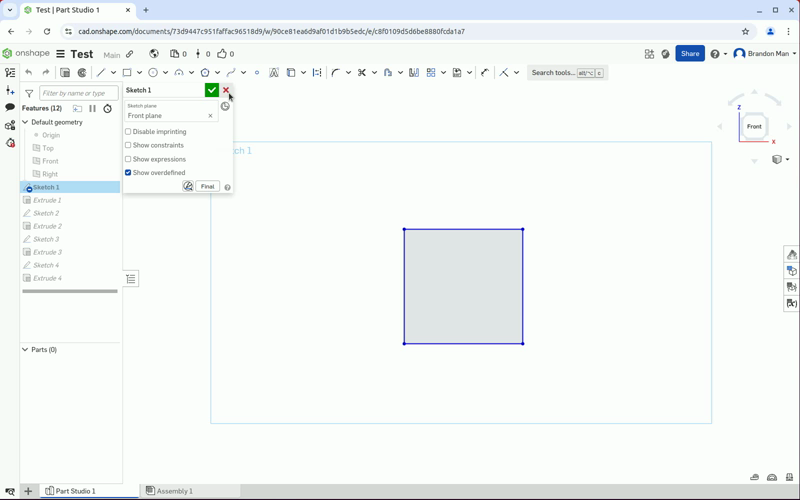
click(229, 92)
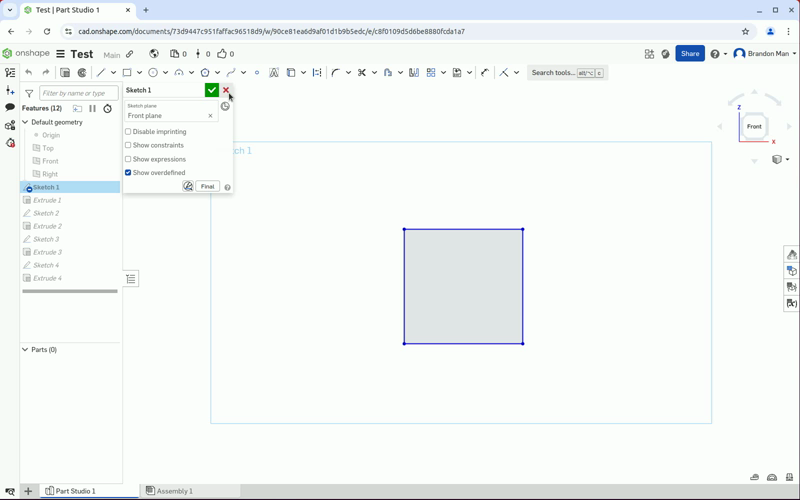
key(shift+s)
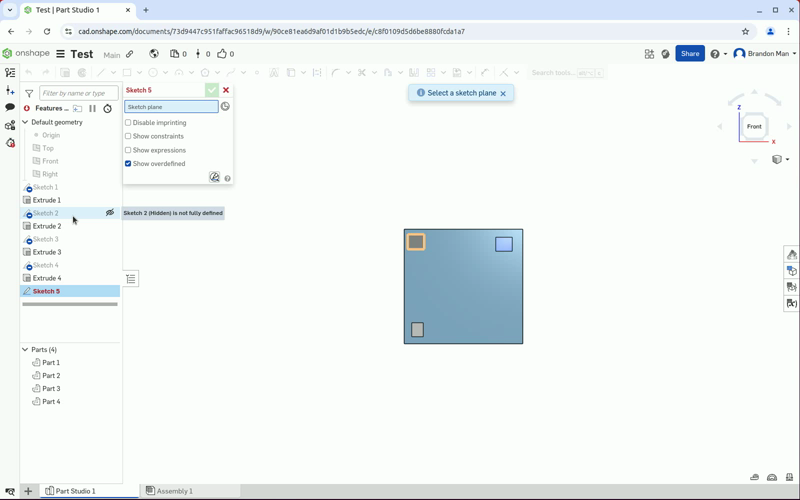
scroll(3)
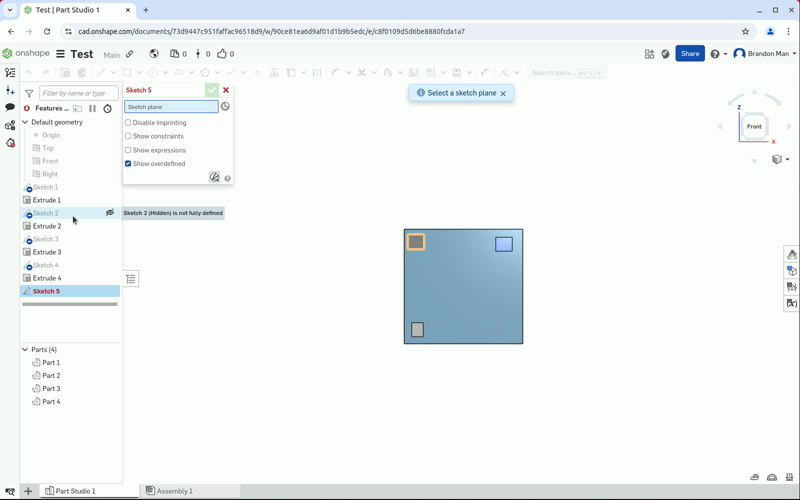
mouse_move(73, 163)
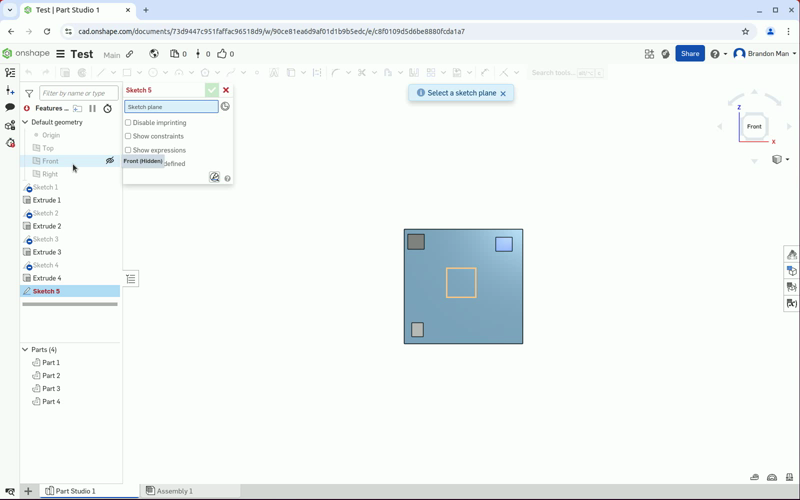
click(73, 163)
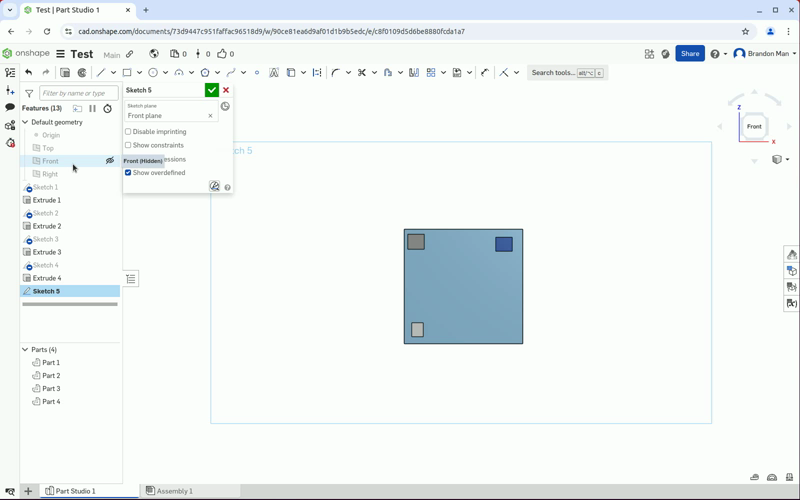
mouse_move(73, 352)
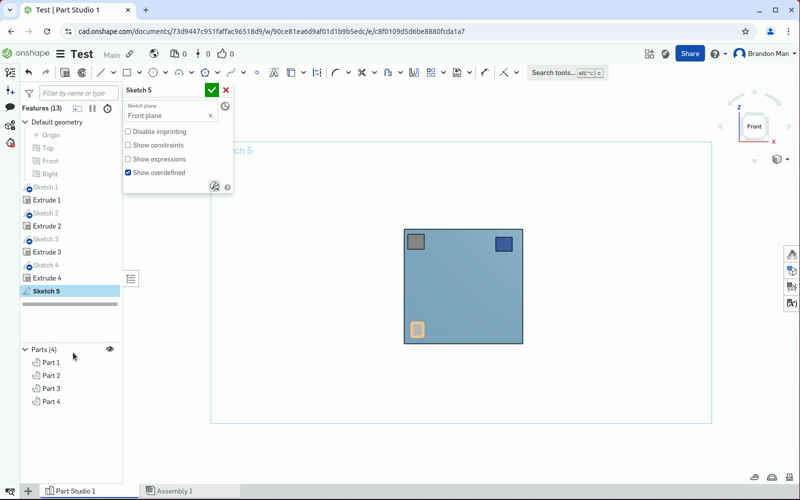
key(y)
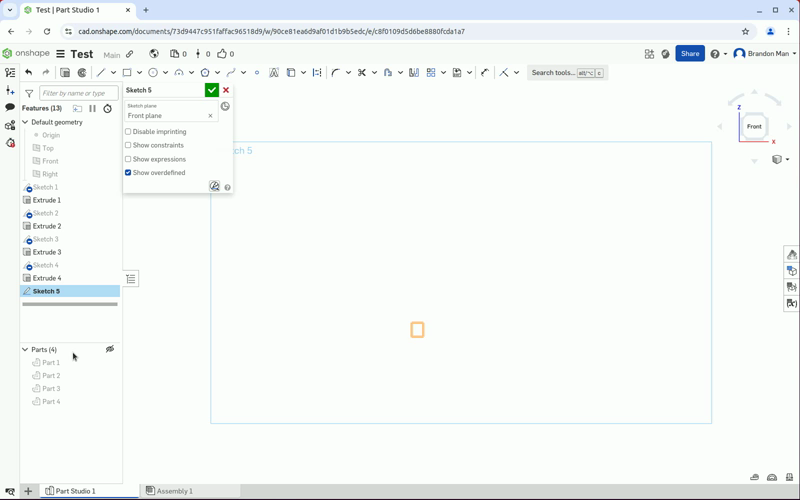
key(l)
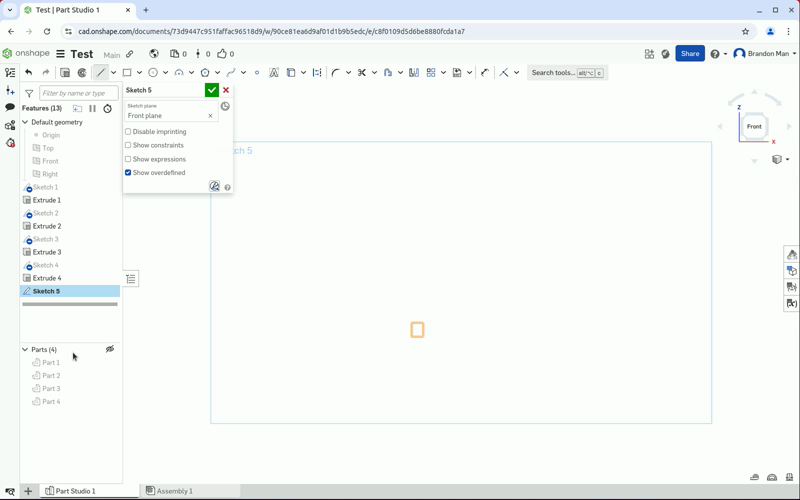
key_down(shift)
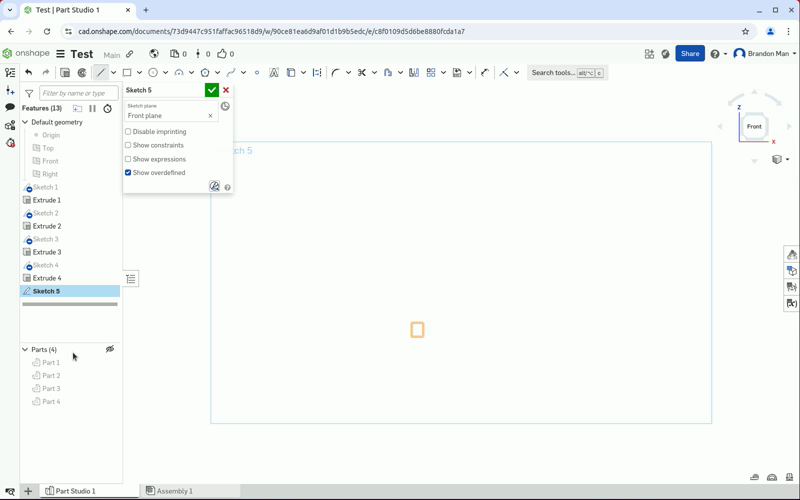
mouse_move(494, 336)
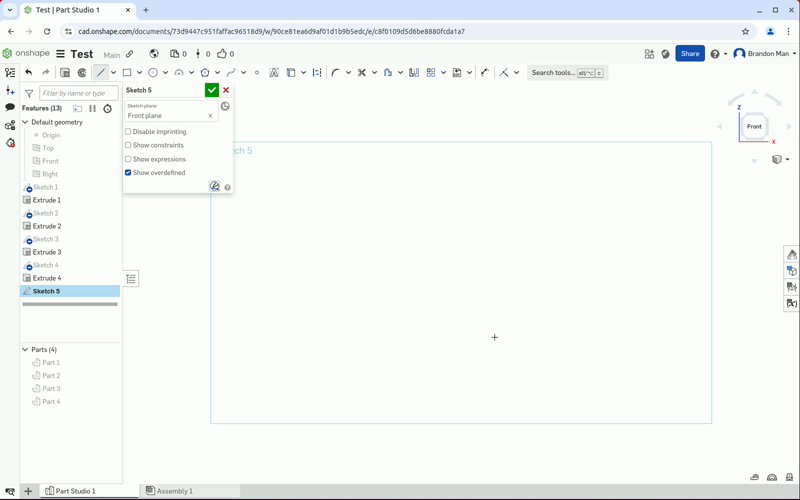
click(494, 336)
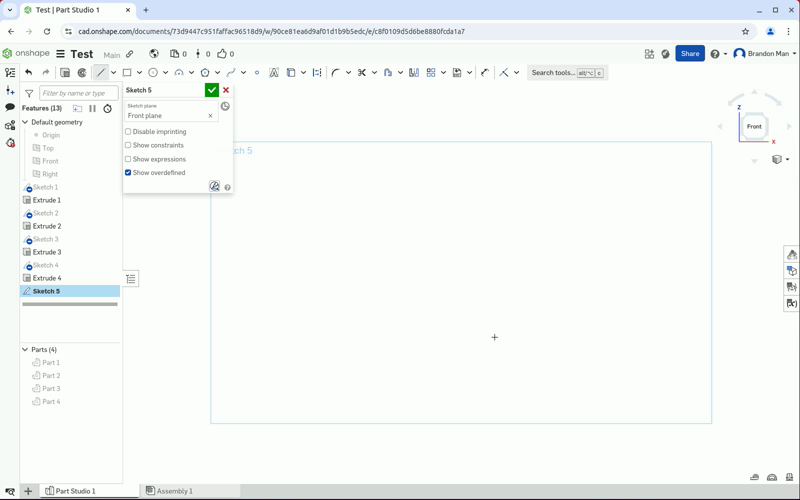
key_up(shift)
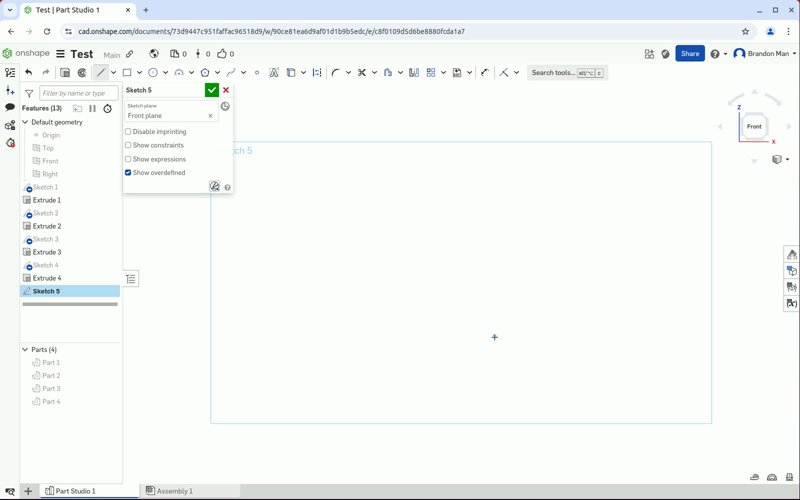
key_down(shift)
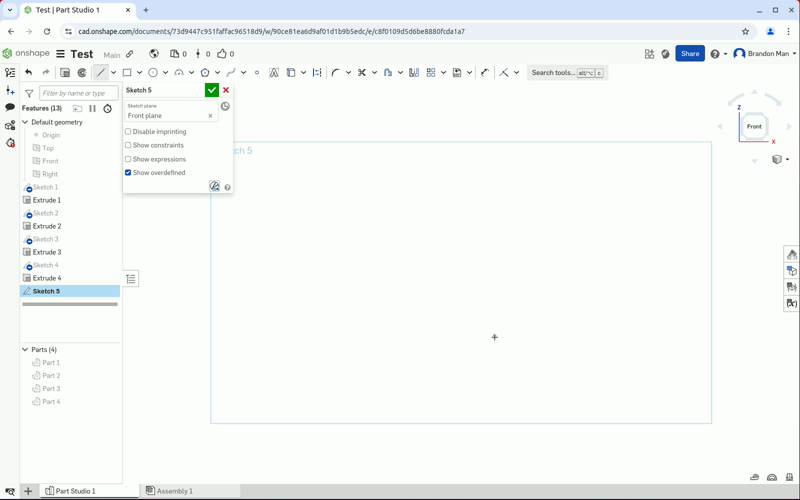
mouse_move(524, 336)
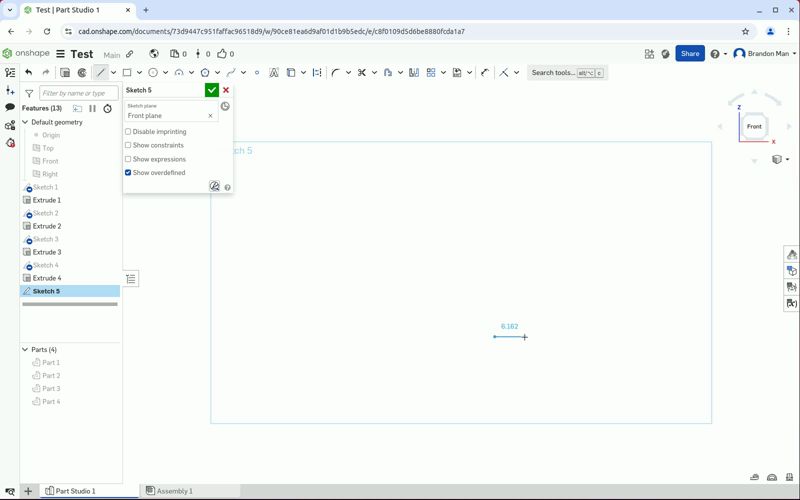
mouse_move(507, 336)
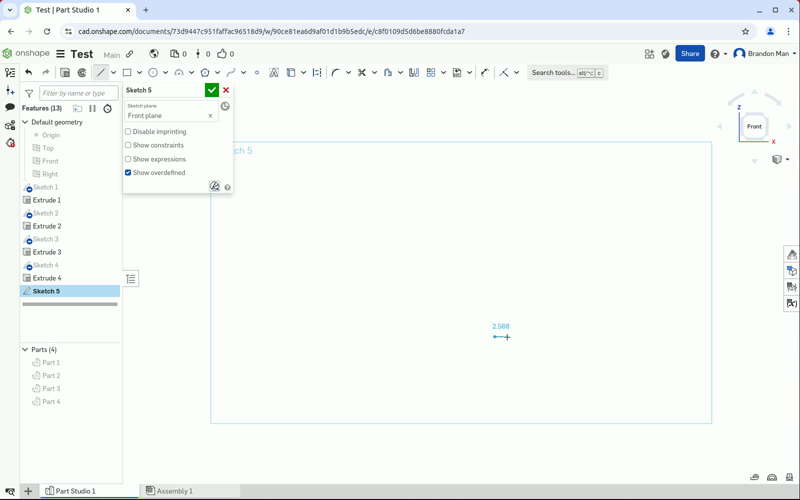
click(507, 336)
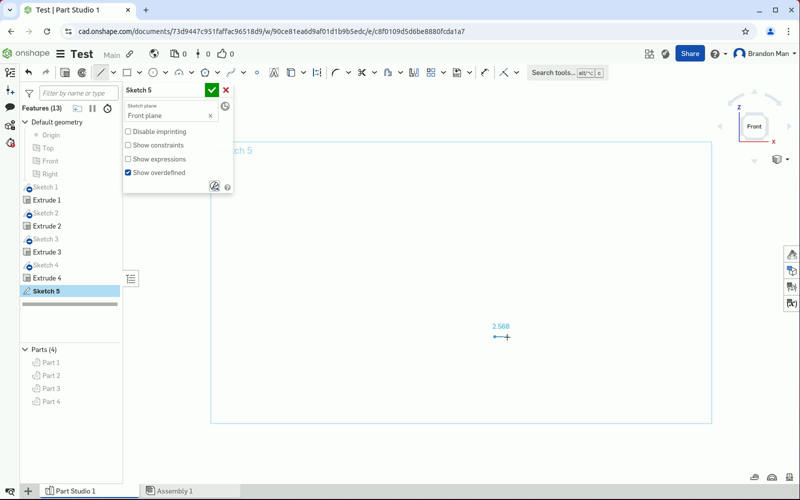
key_up(shift)
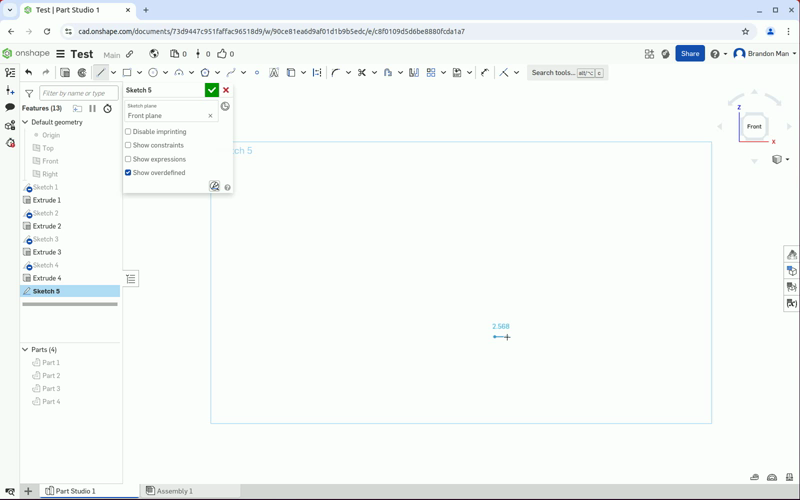
key_down(shift)
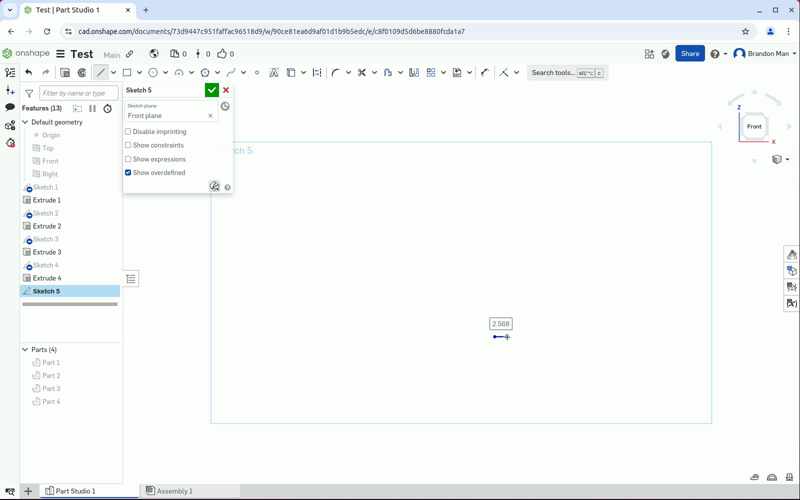
mouse_move(537, 336)
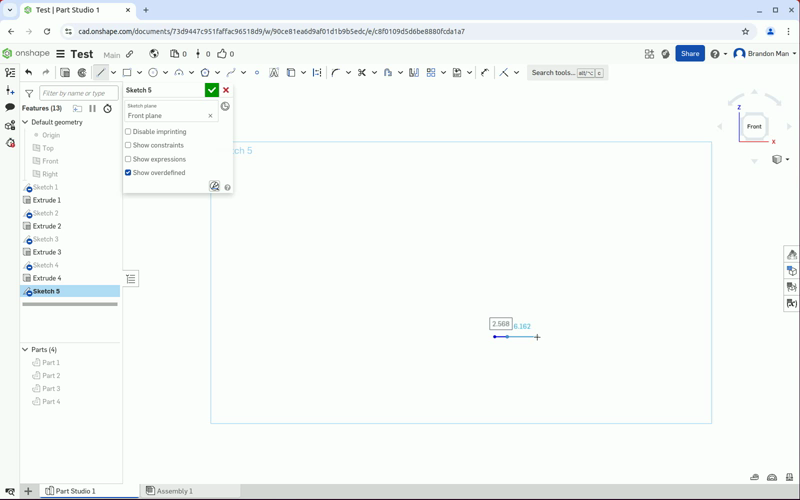
mouse_move(507, 321)
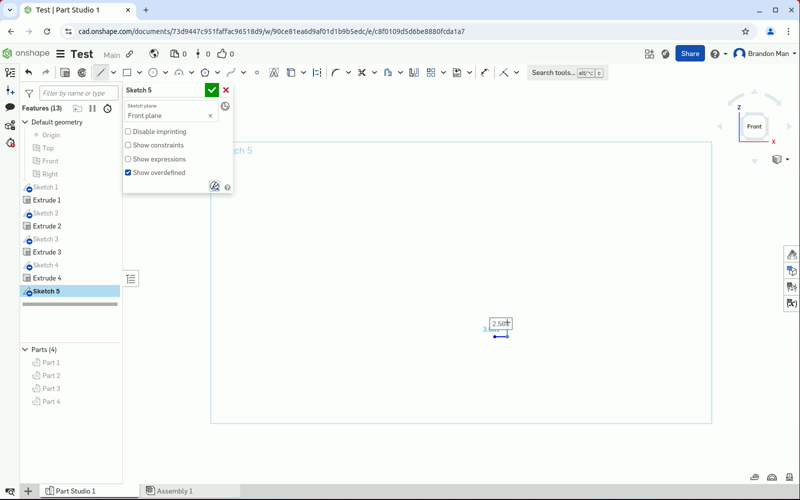
click(507, 321)
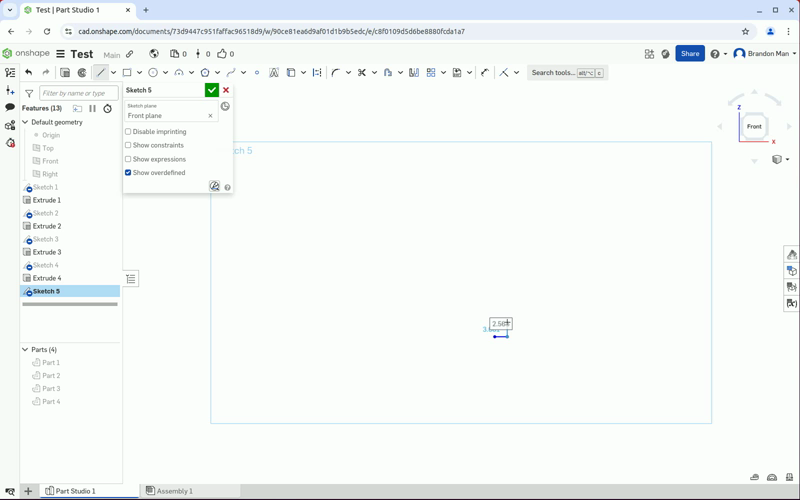
key_up(shift)
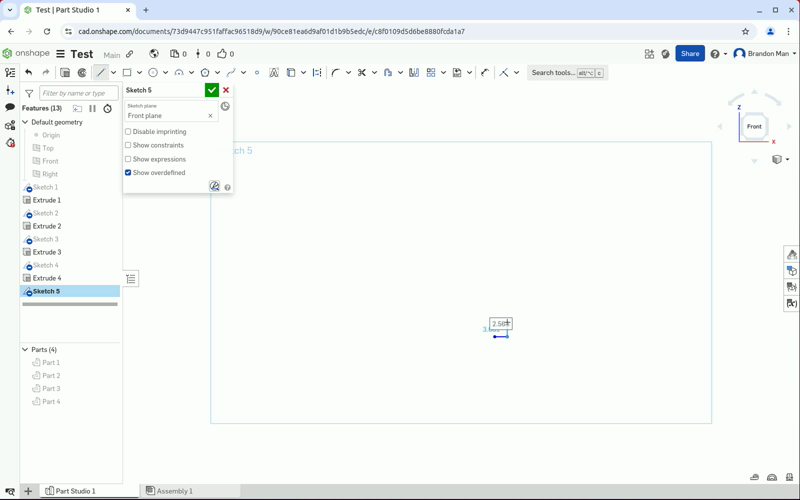
key_down(shift)
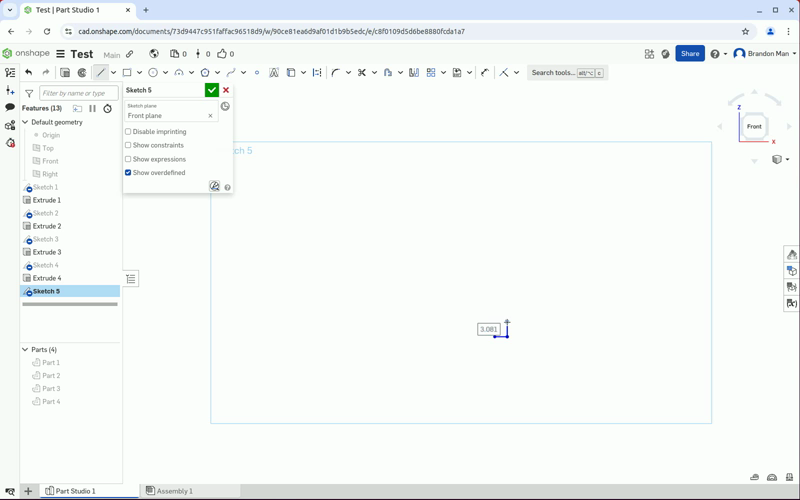
mouse_move(537, 321)
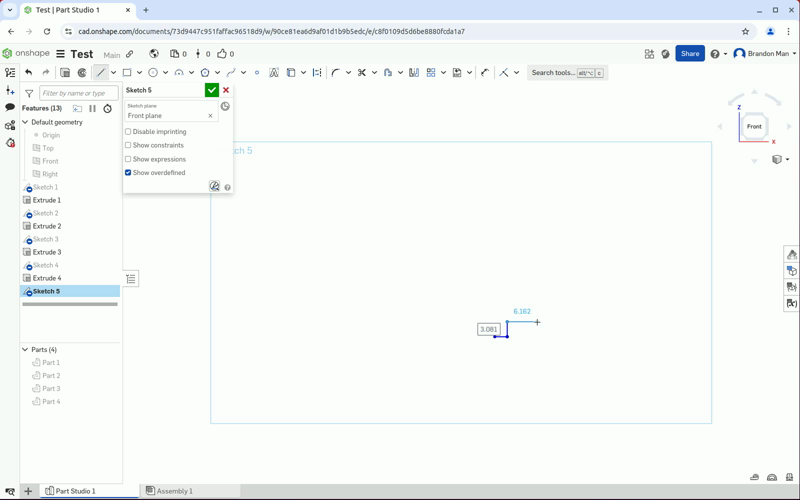
mouse_move(494, 321)
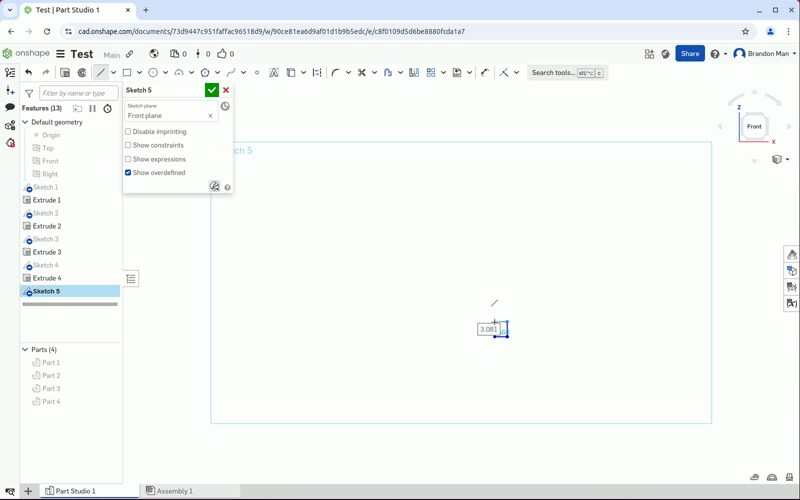
click(494, 321)
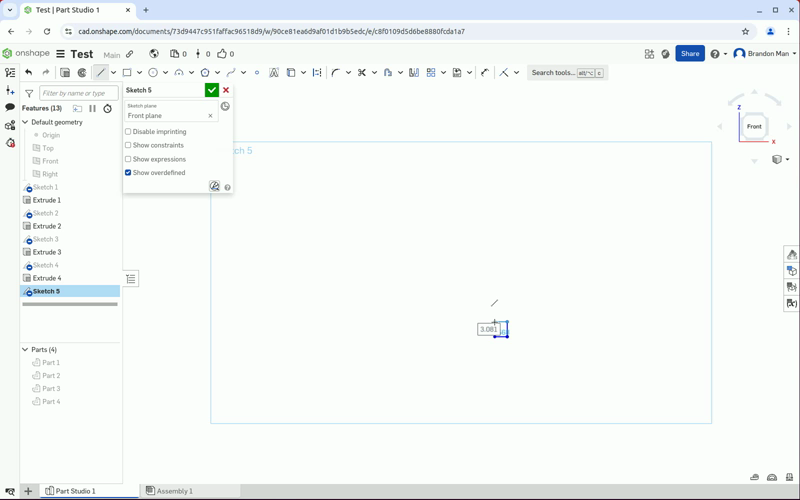
key_up(shift)
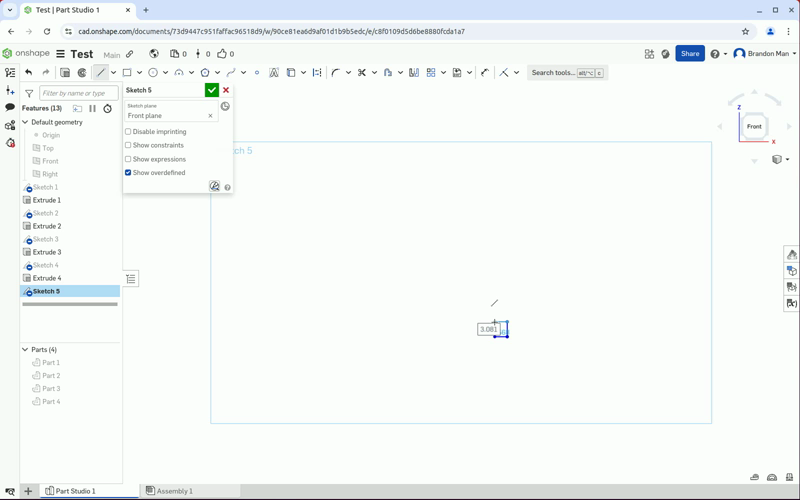
mouse_move(524, 321)
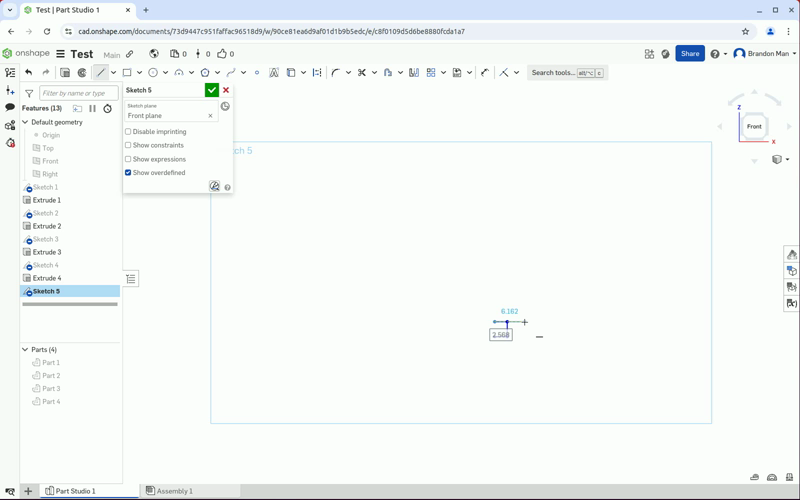
key_down(shift)
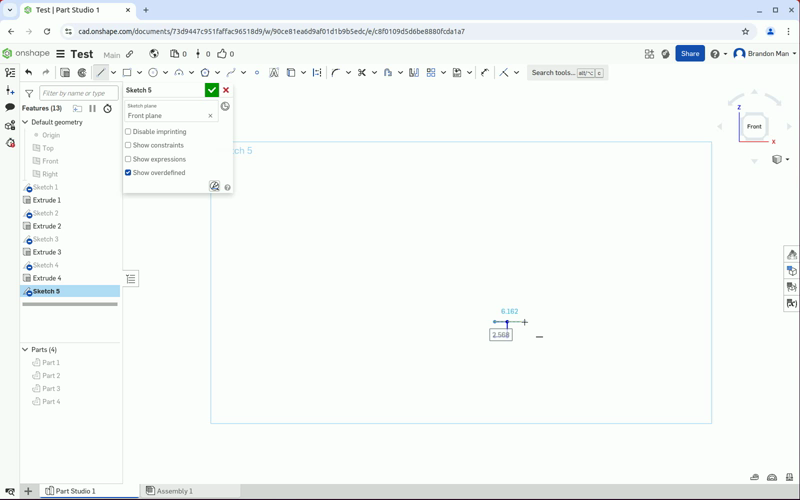
mouse_move(494, 336)
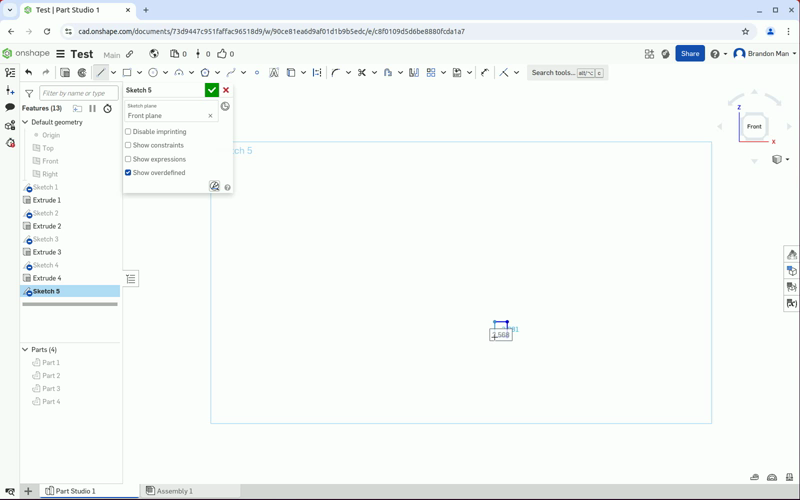
key_up(shift)
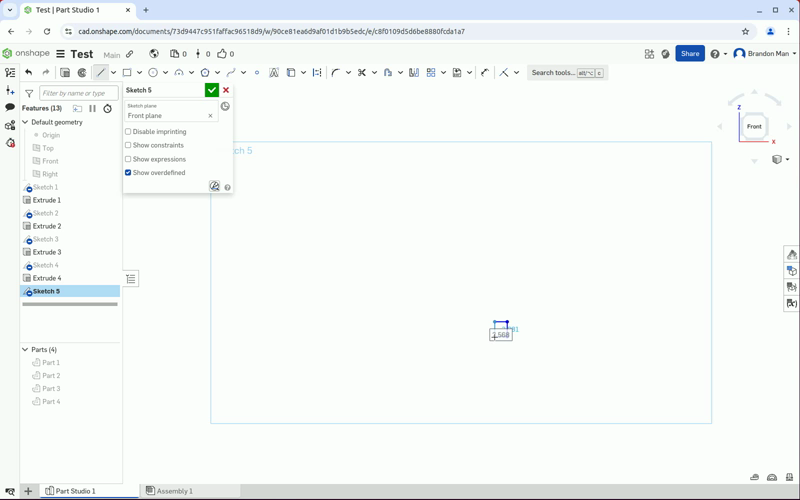
click(494, 336)
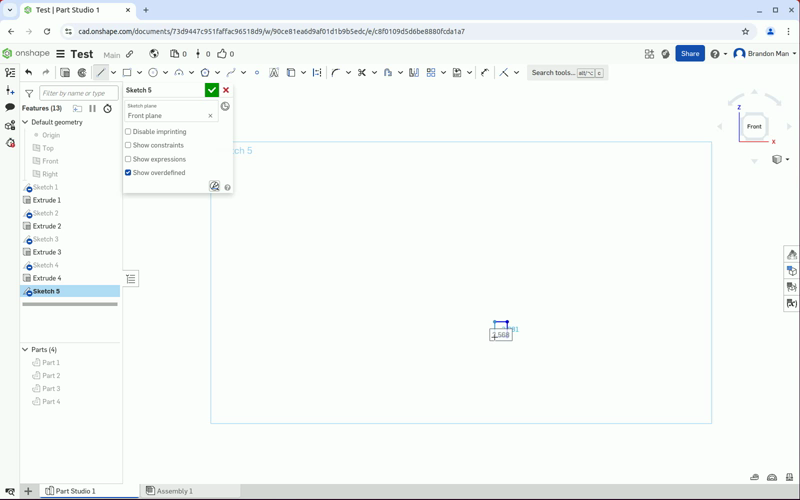
key(esc)
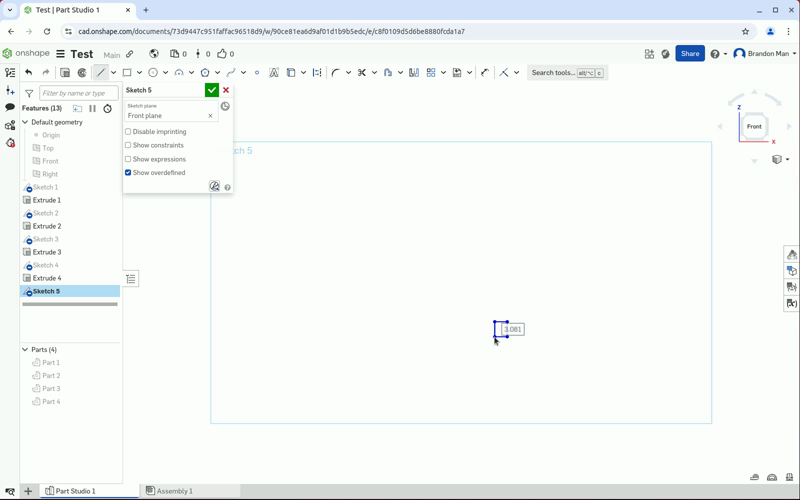
mouse_move(501, 336)
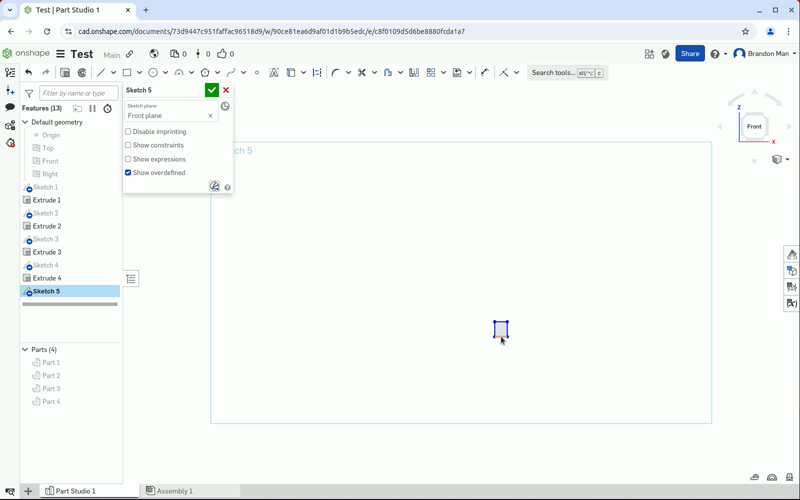
scroll(6)
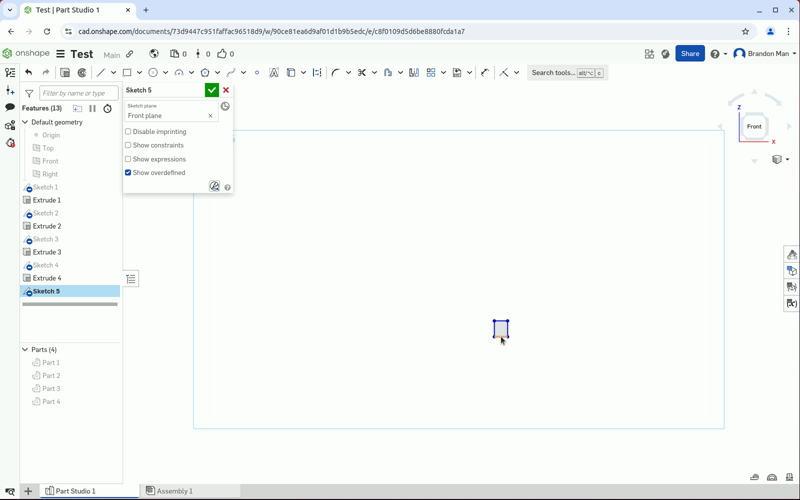
scroll(6)
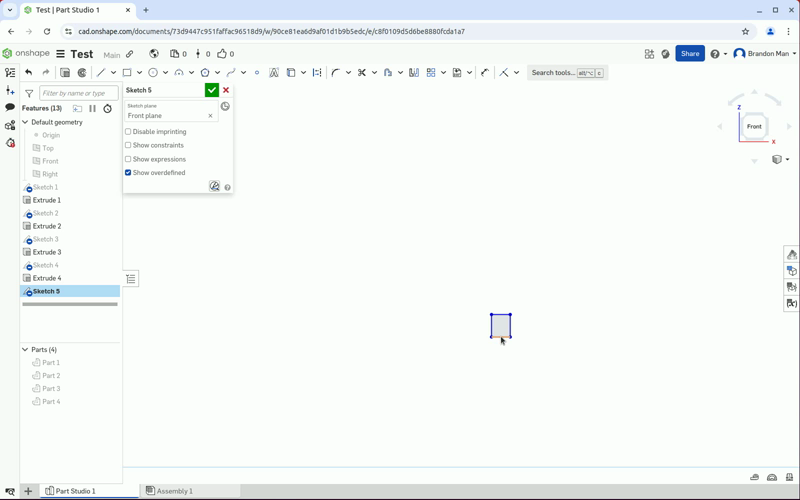
scroll(6)
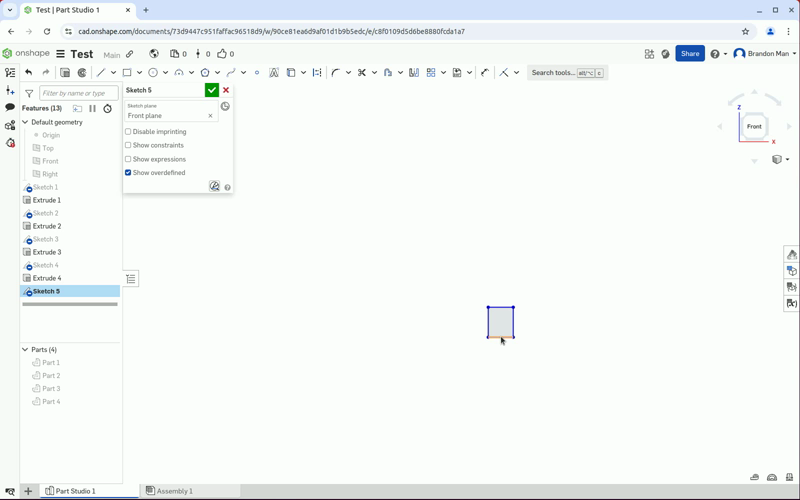
scroll(6)
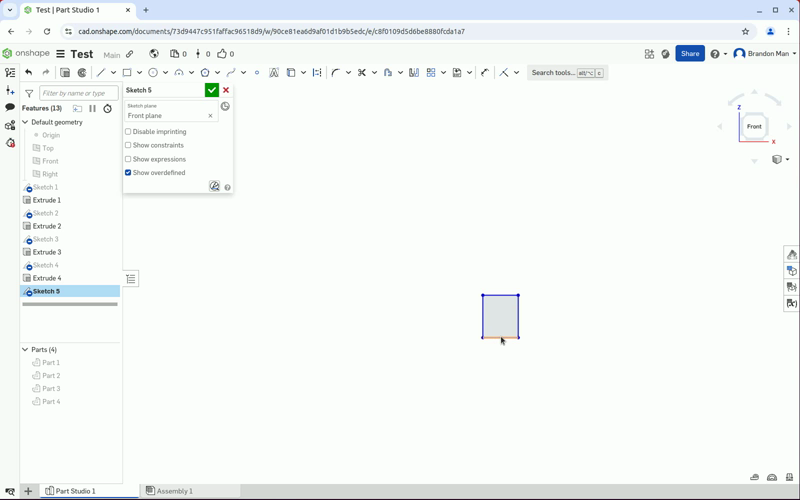
scroll(6)
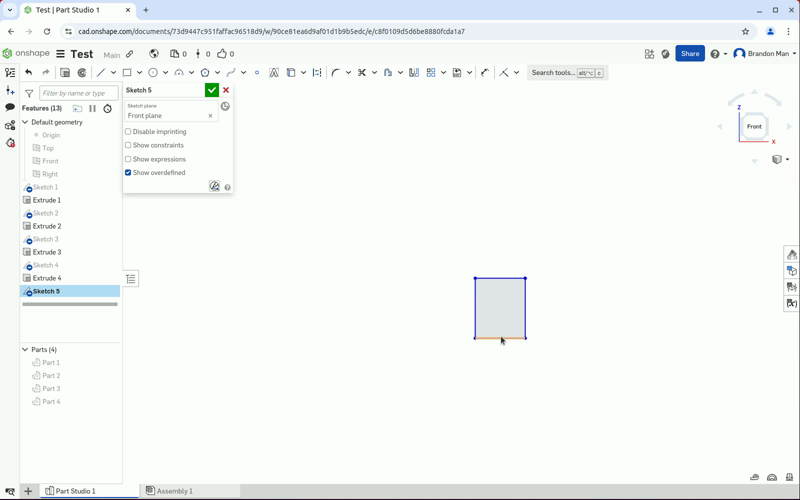
scroll(6)
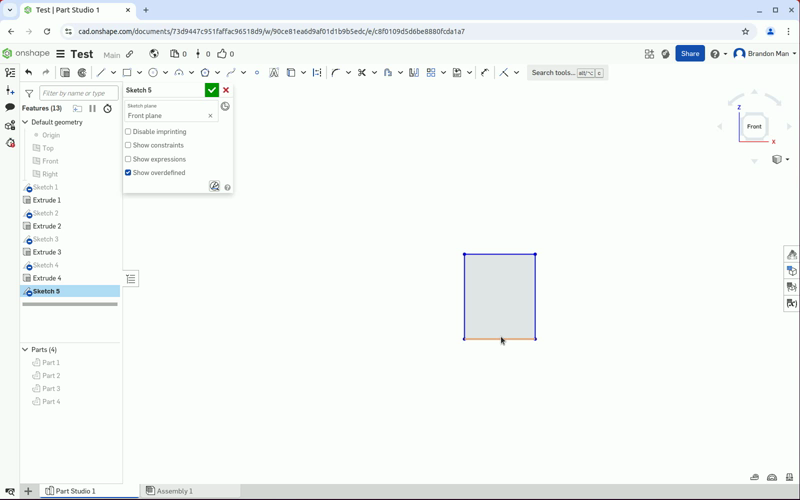
scroll(6)
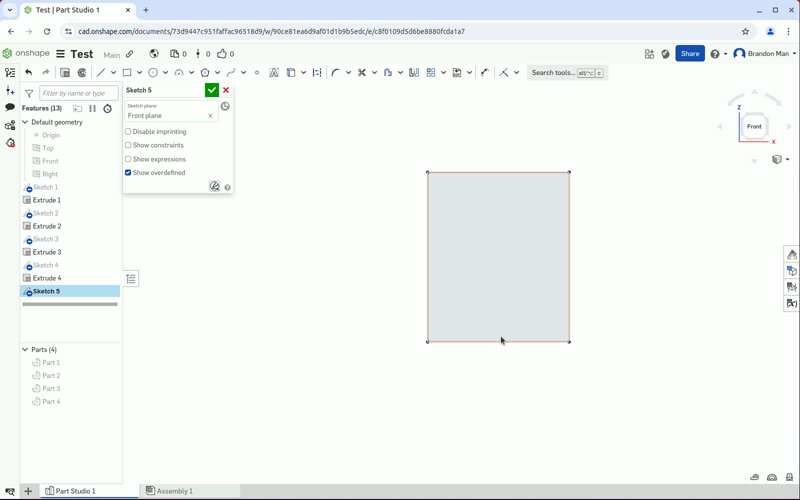
click(501, 336)
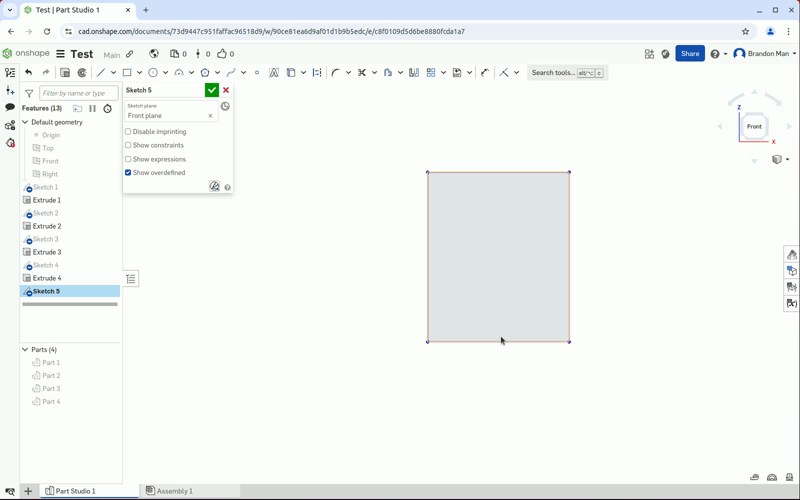
scroll(-6)
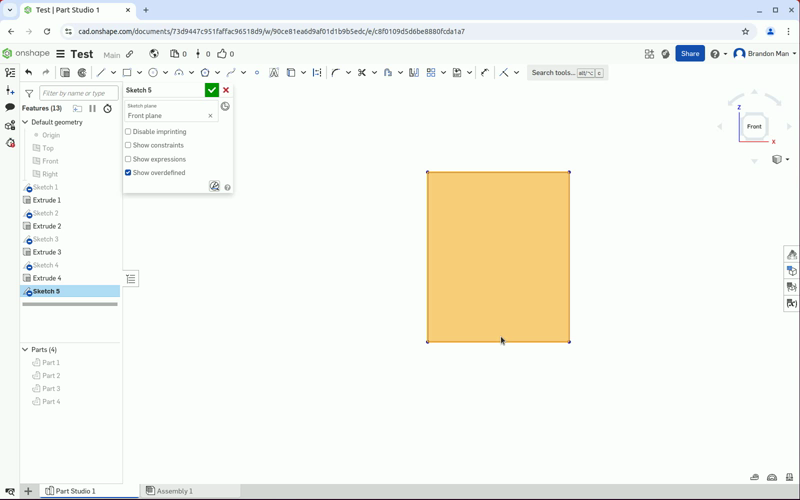
scroll(-6)
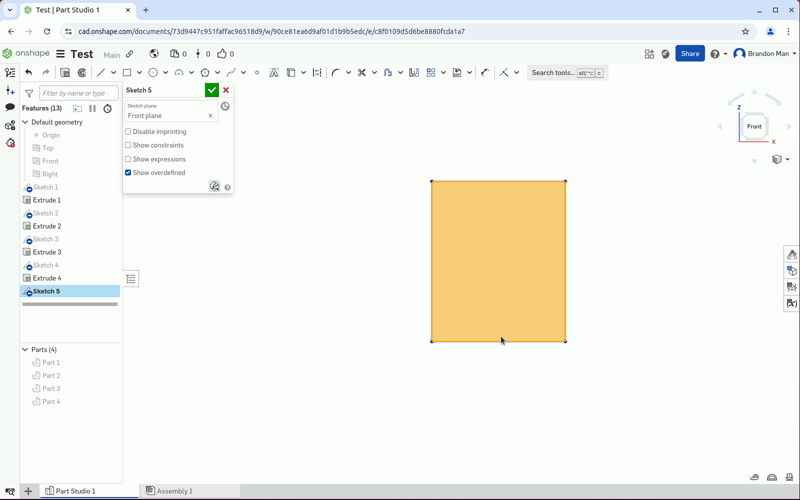
scroll(-6)
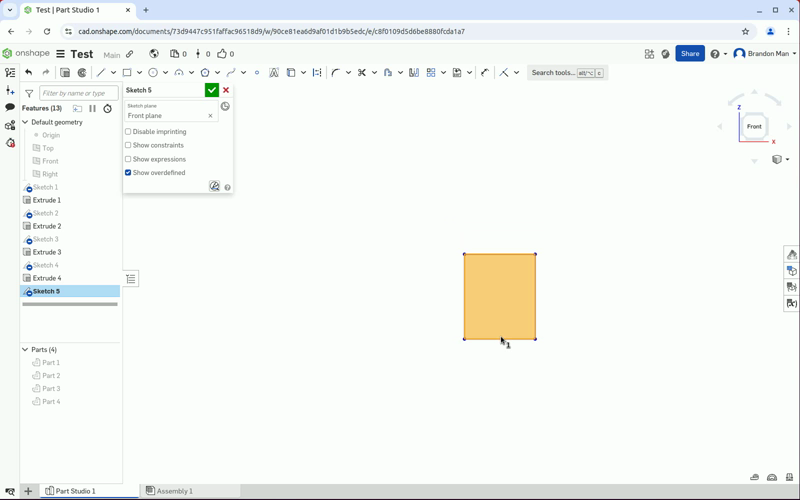
scroll(-6)
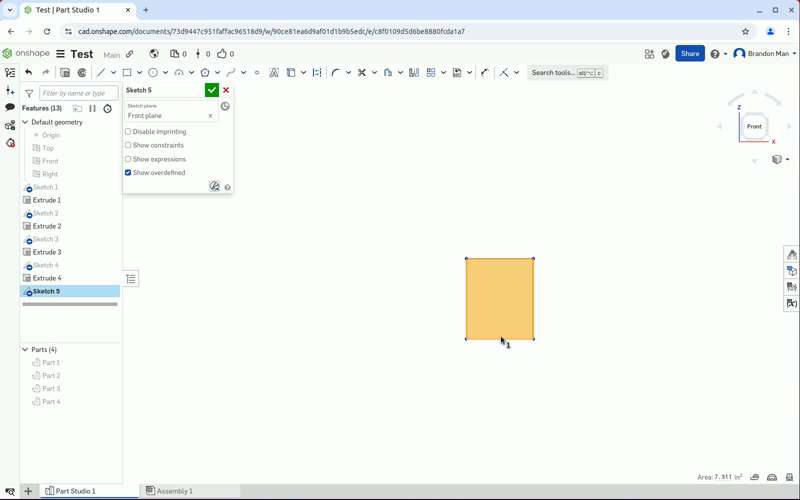
scroll(-6)
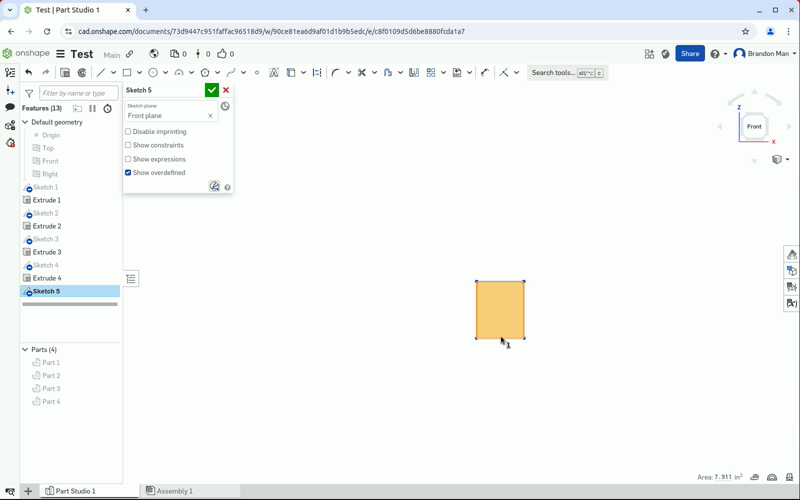
scroll(-6)
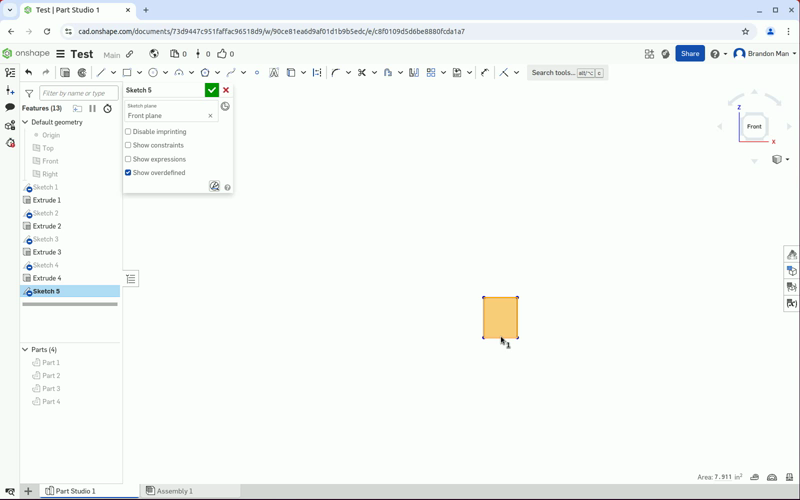
scroll(-6)
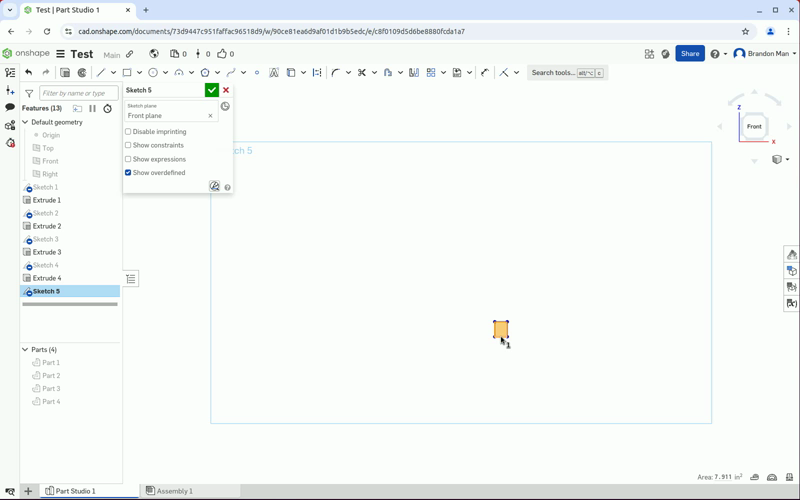
mouse_move(73, 352)
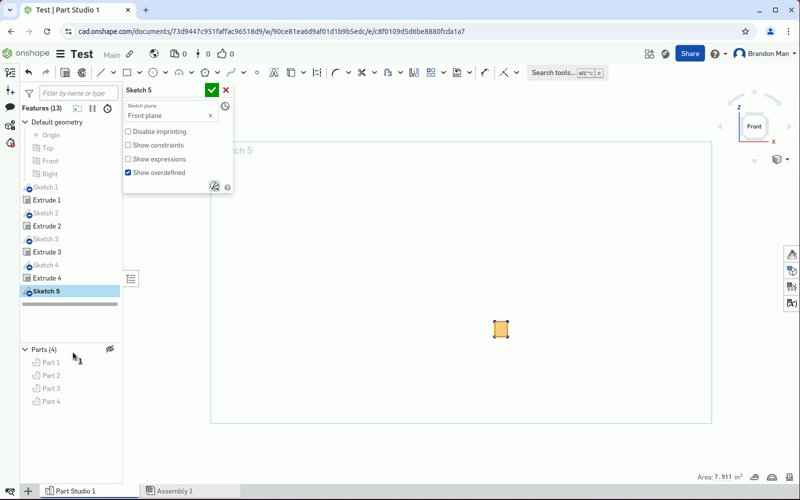
key(shift+y)
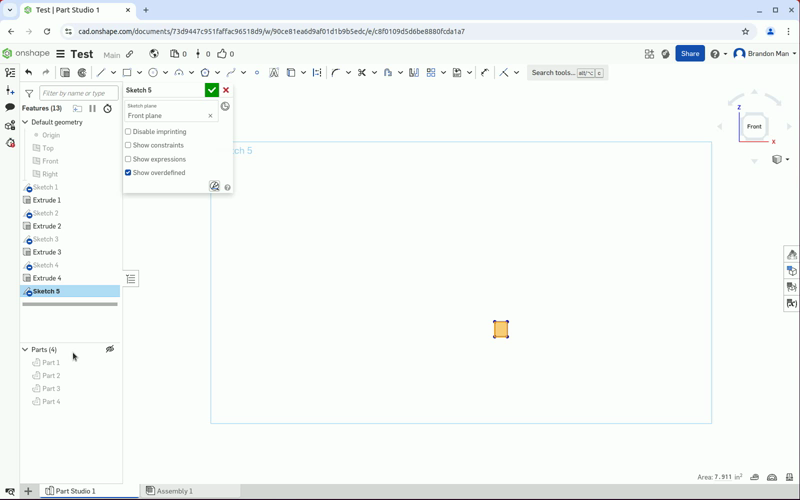
key(shift+e)
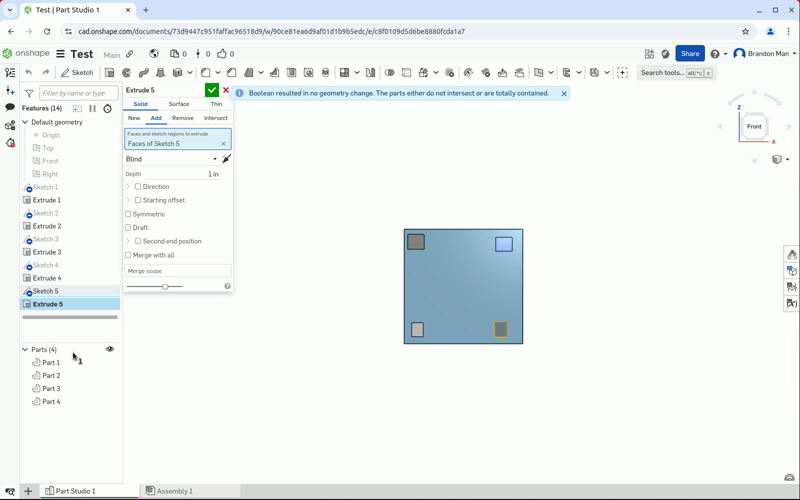
mouse_move(143, 106)
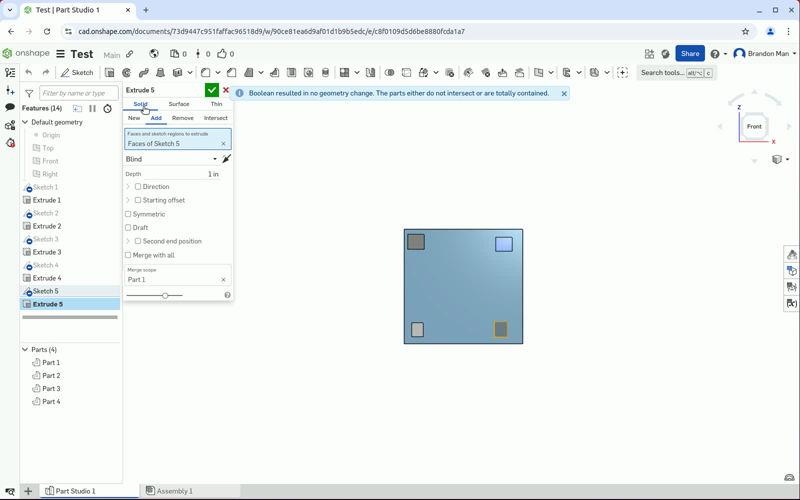
click(143, 106)
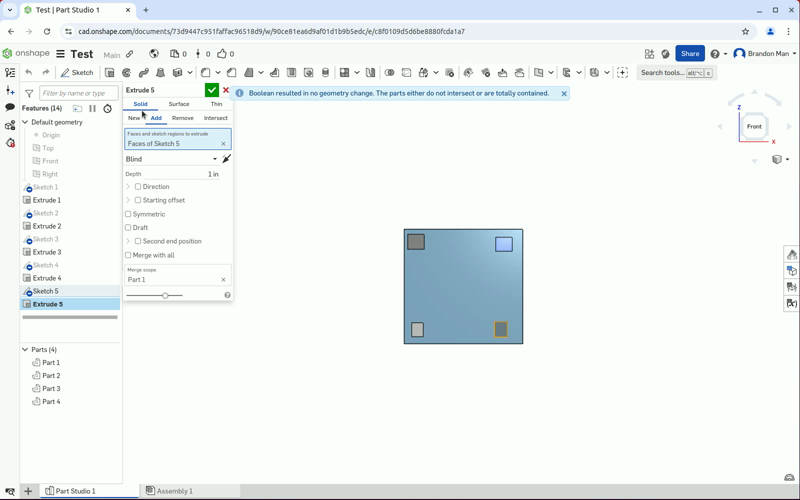
mouse_move(137, 120)
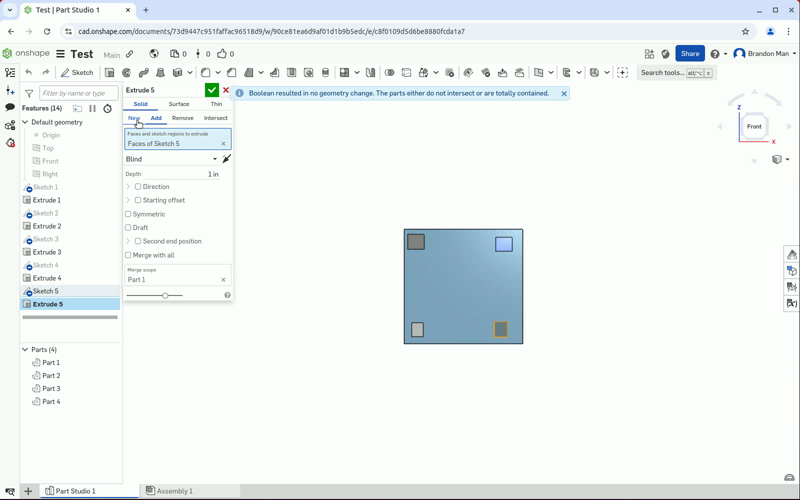
click(137, 120)
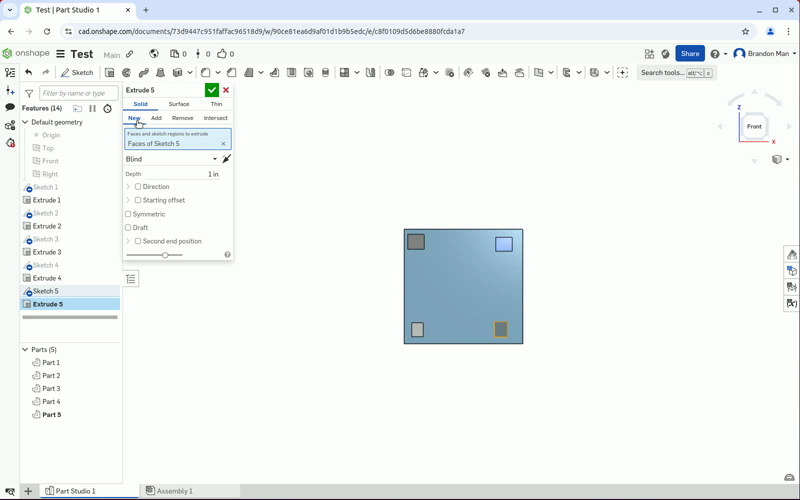
key(tab, 4)
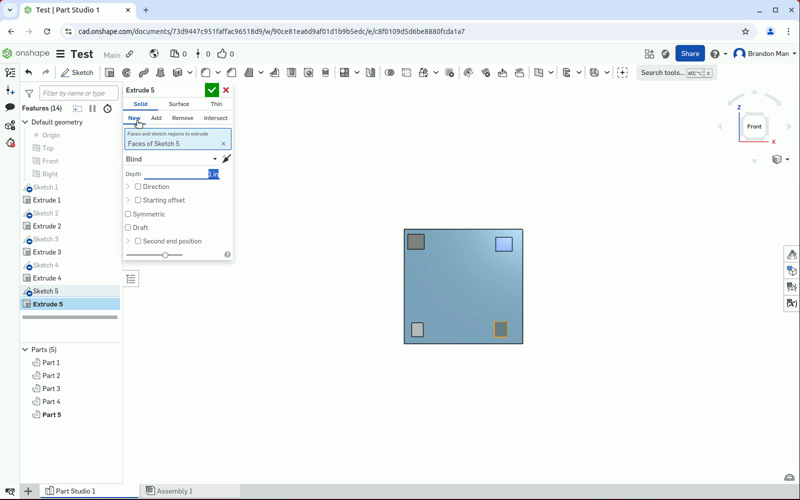
text(23.108)
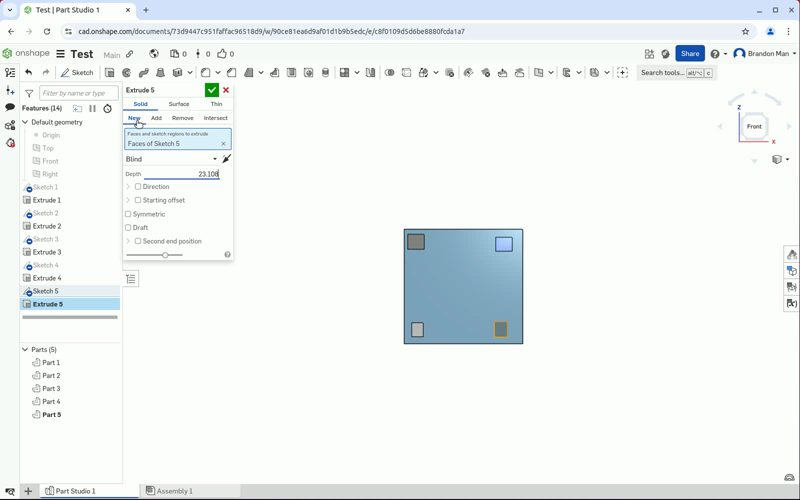
key(enter)
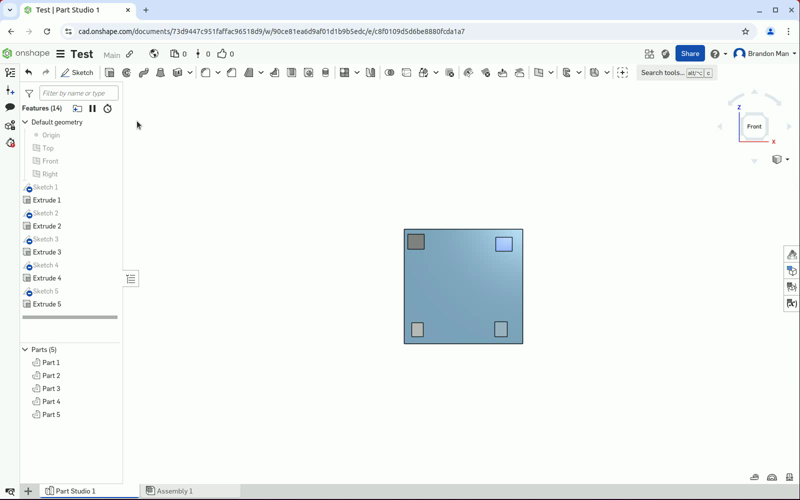
key(shift+h)
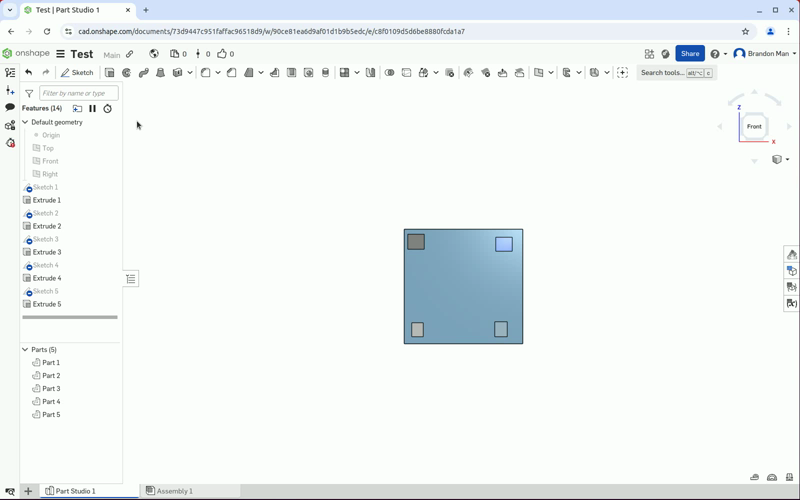
key(shift+h)
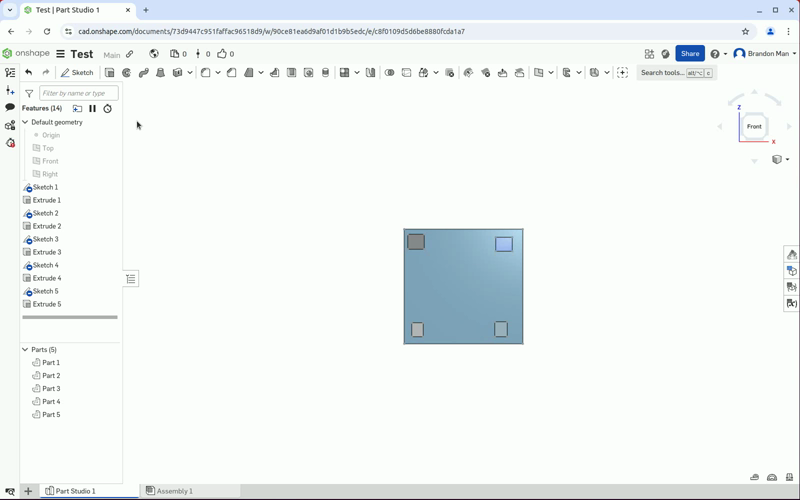
key(shift+7)
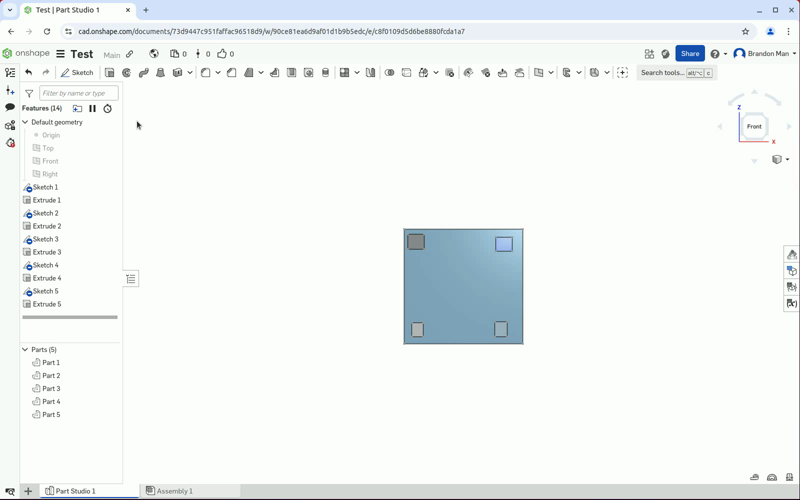
key(left, 2)
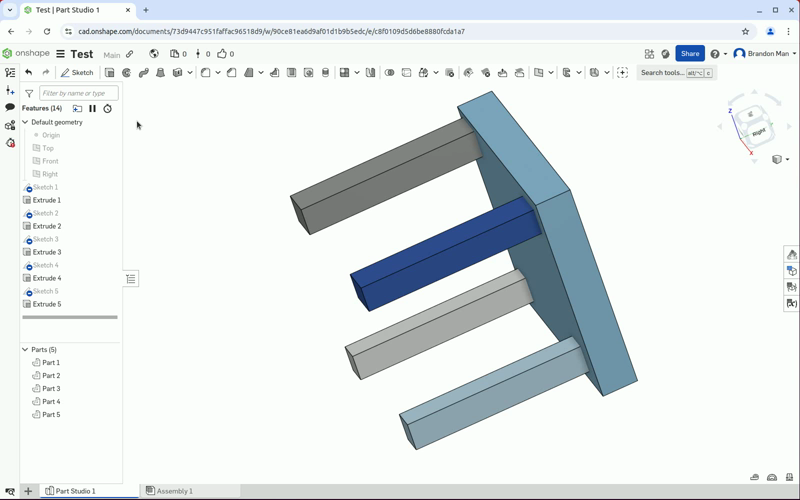
key(down, 2)
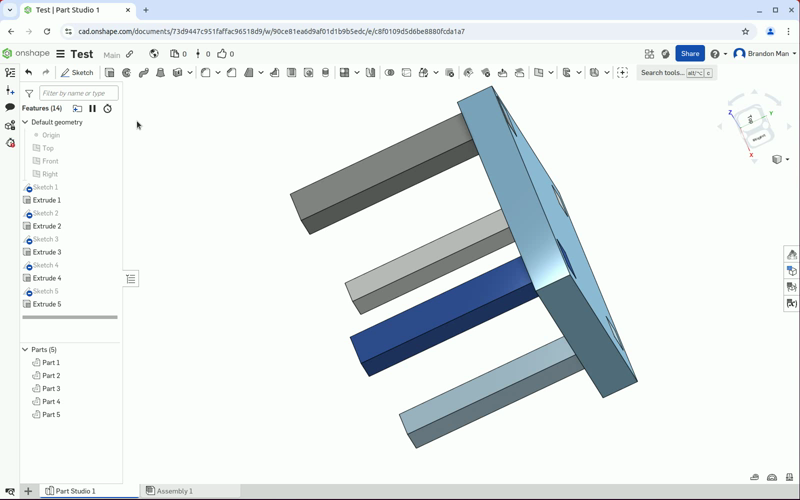
key(up, 2)
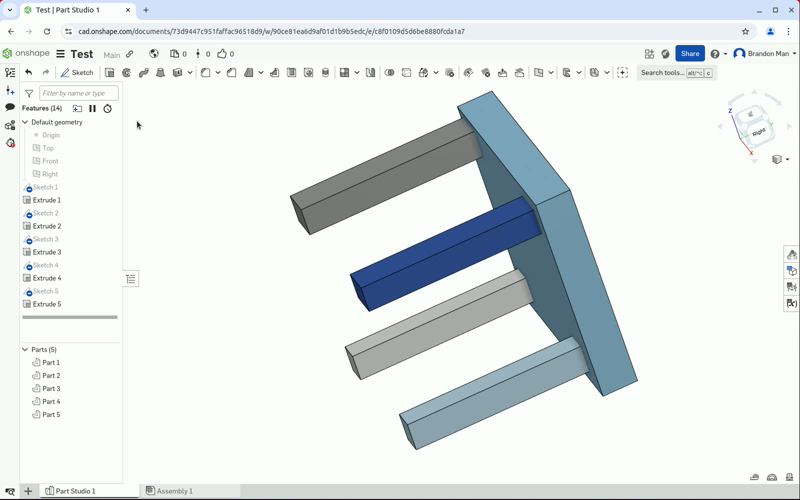
key(right, 2)
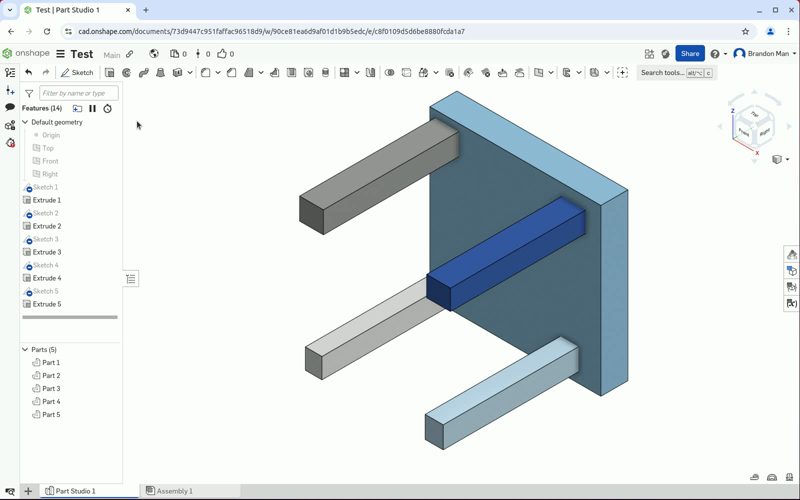
mouse_move(73, 189)
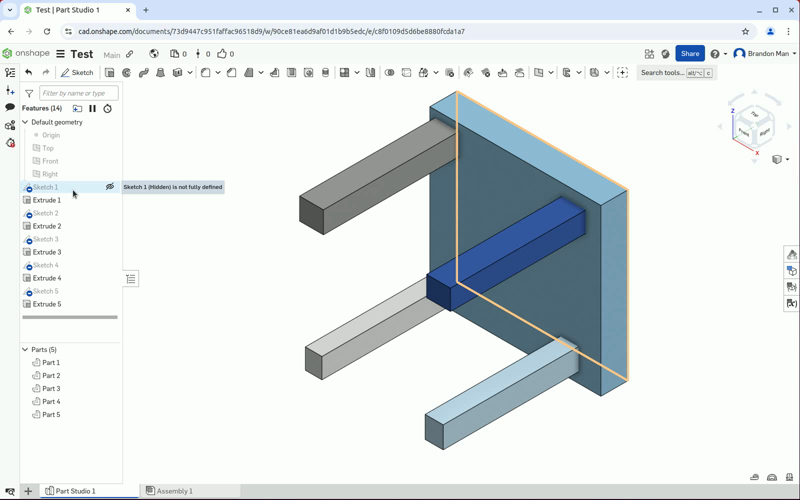
click(73, 189)